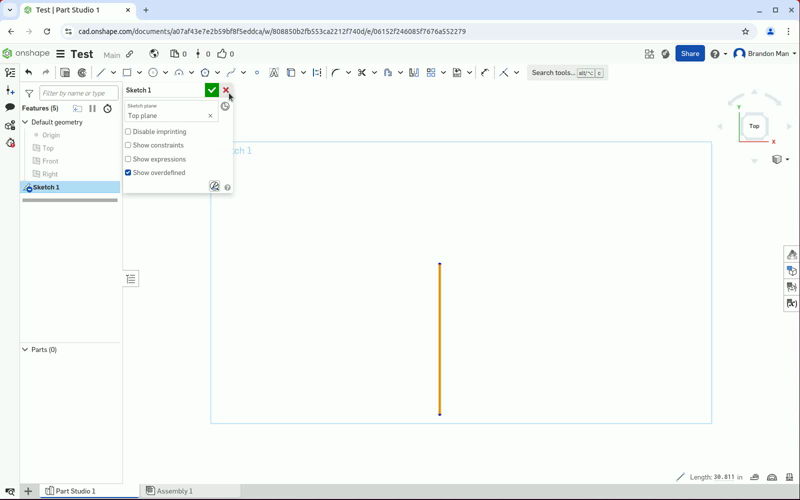
key(shift+h)
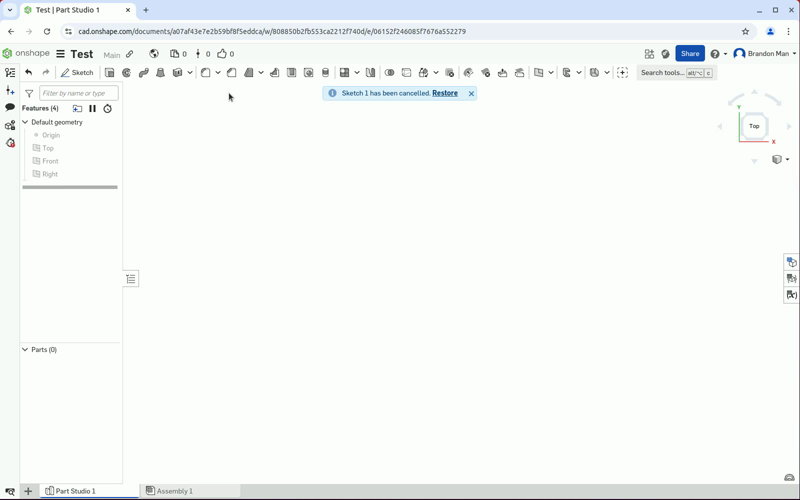
mouse_move(73, 352)
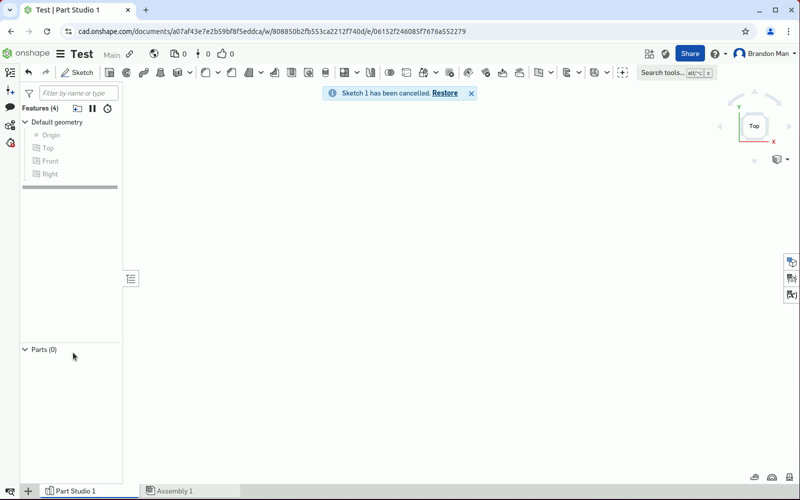
key(y)
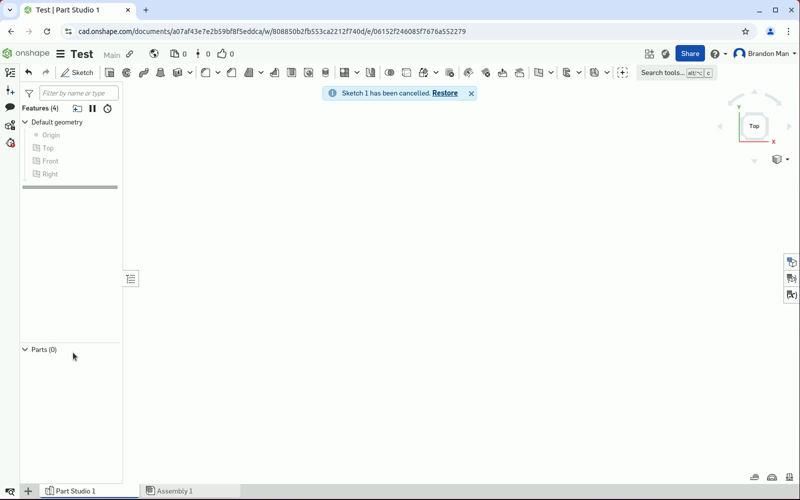
key(shift+p)
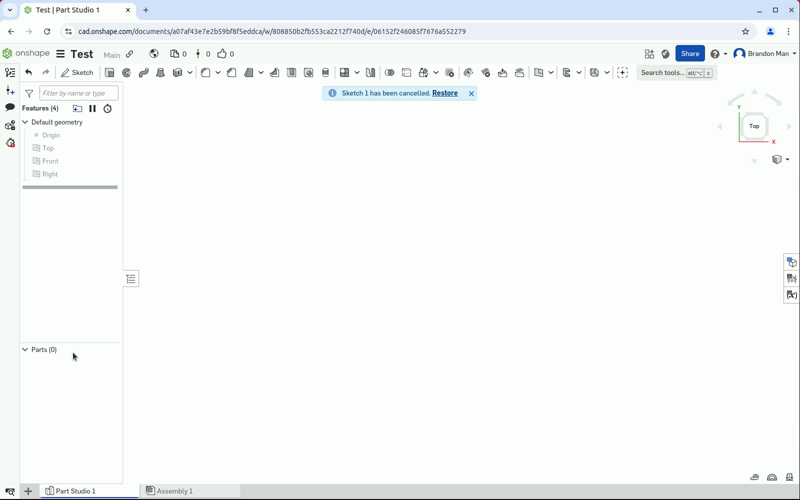
key(space)
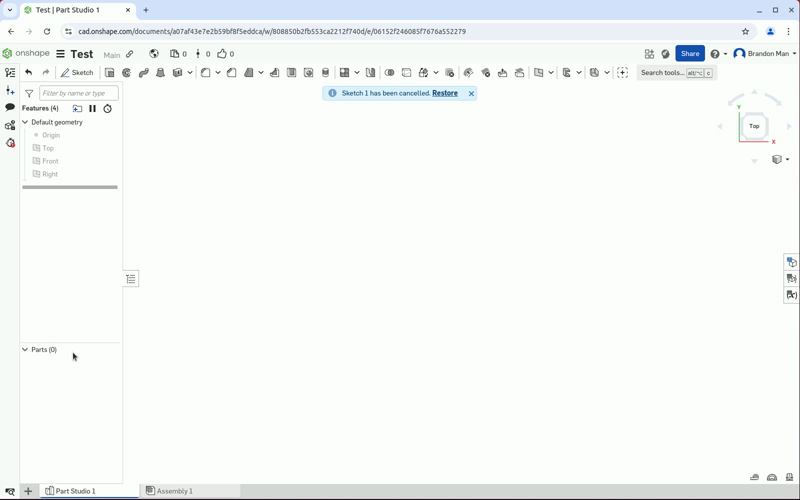
key_down(shift)
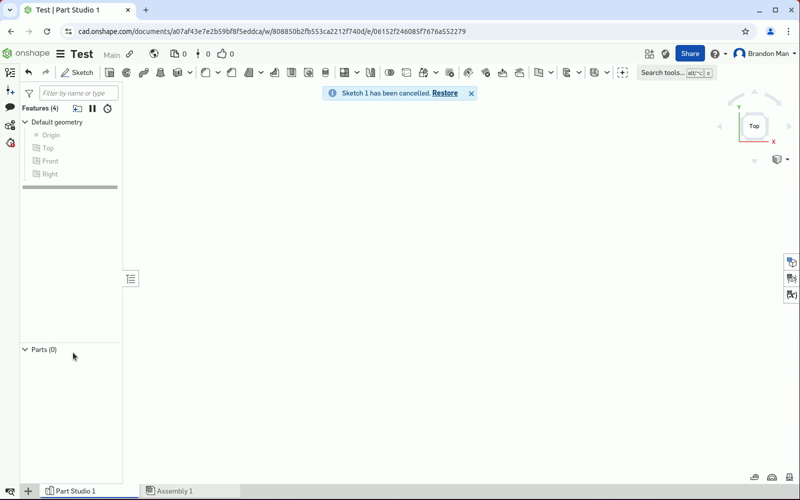
key(up)
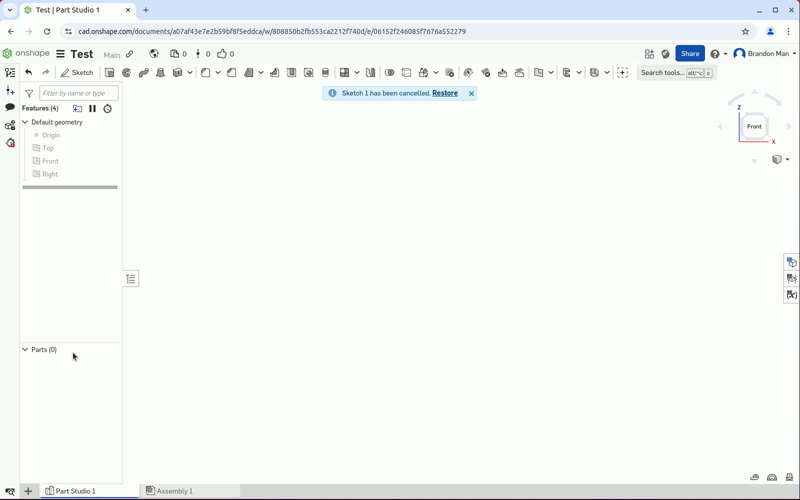
key_up(shift)
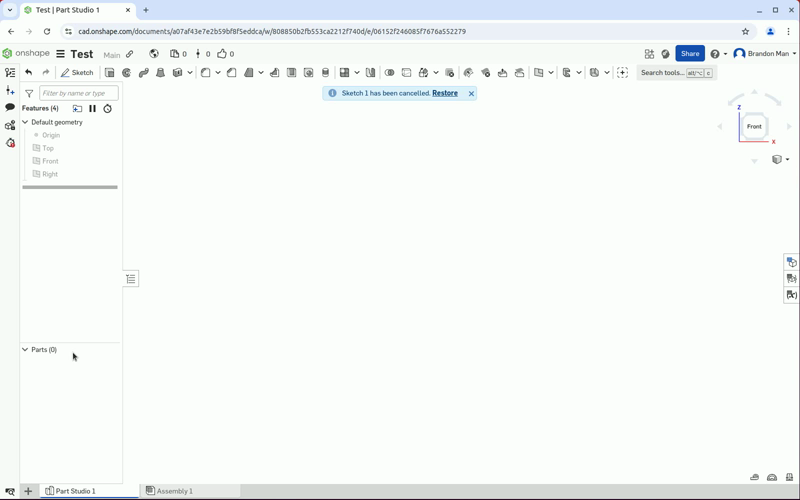
mouse_move(73, 352)
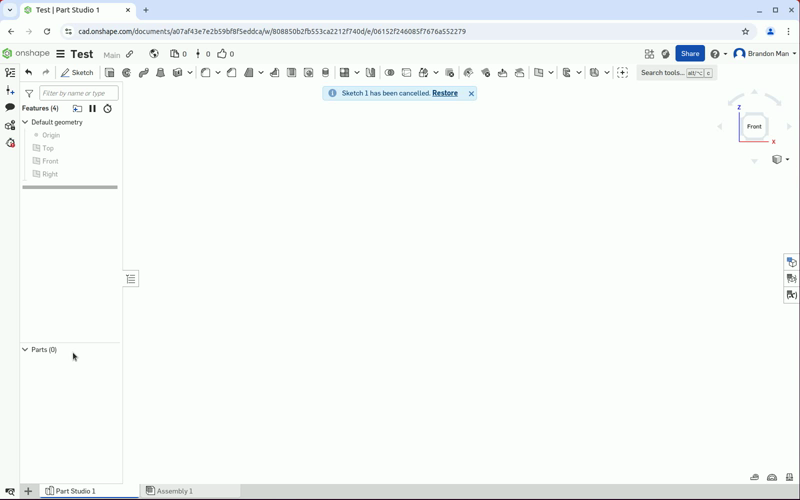
key(shift+y)
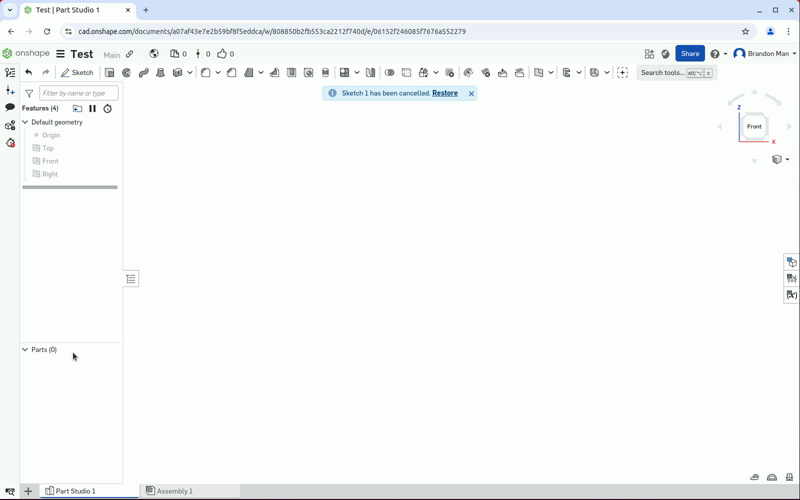
key(shift+s)
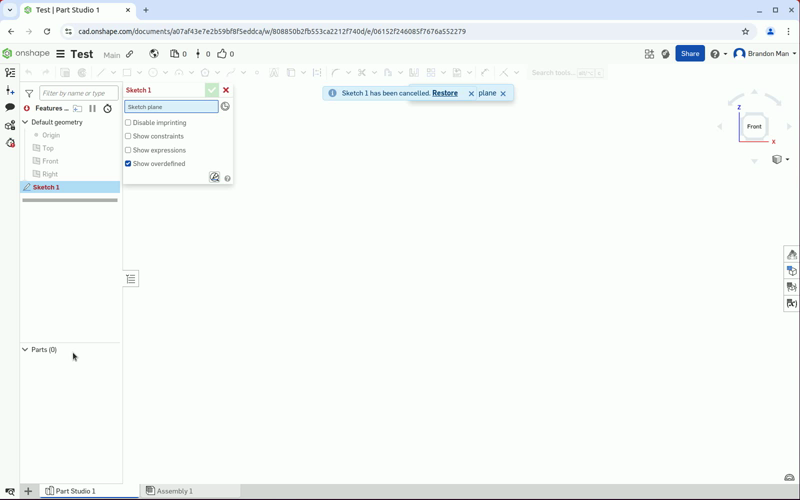
mouse_move(73, 163)
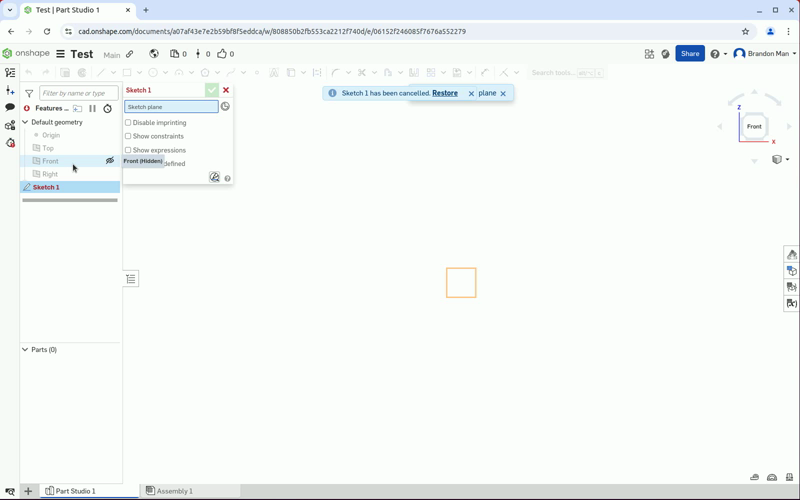
click(73, 163)
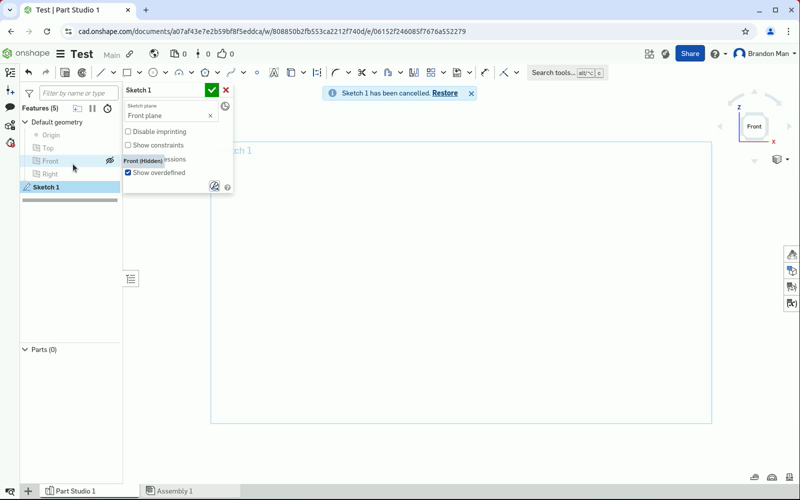
mouse_move(73, 352)
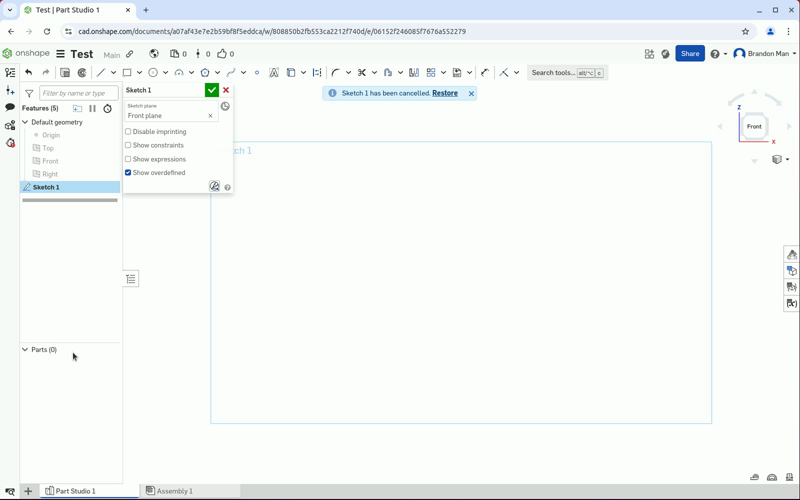
key(y)
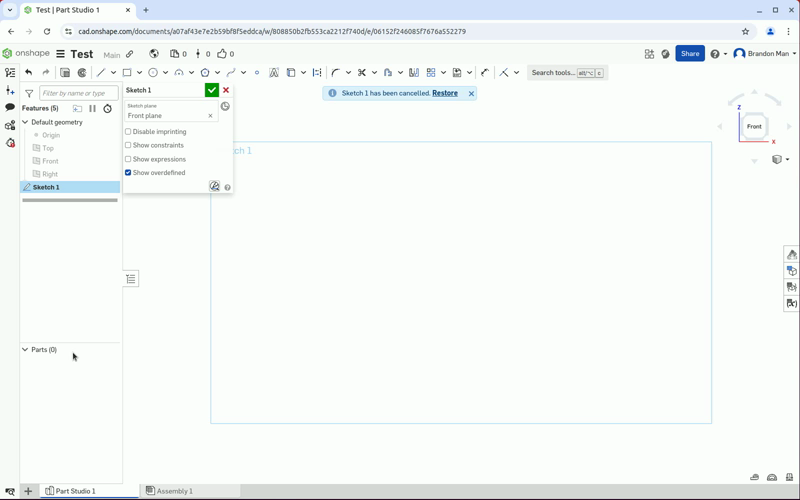
key(l)
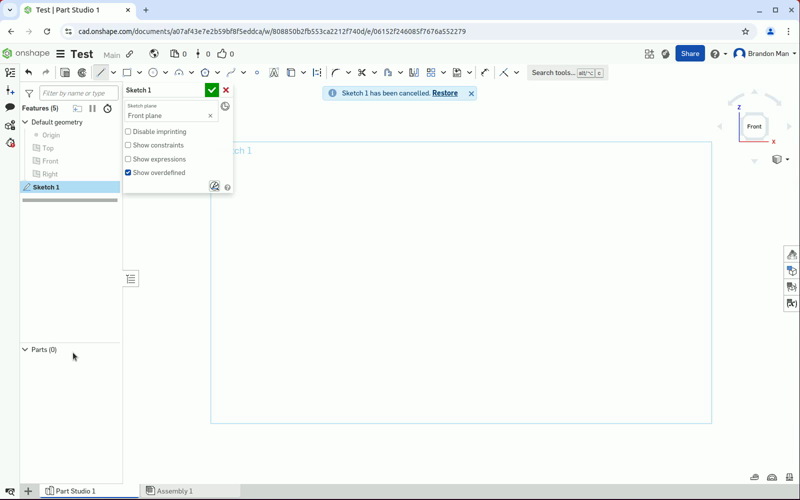
key_down(shift)
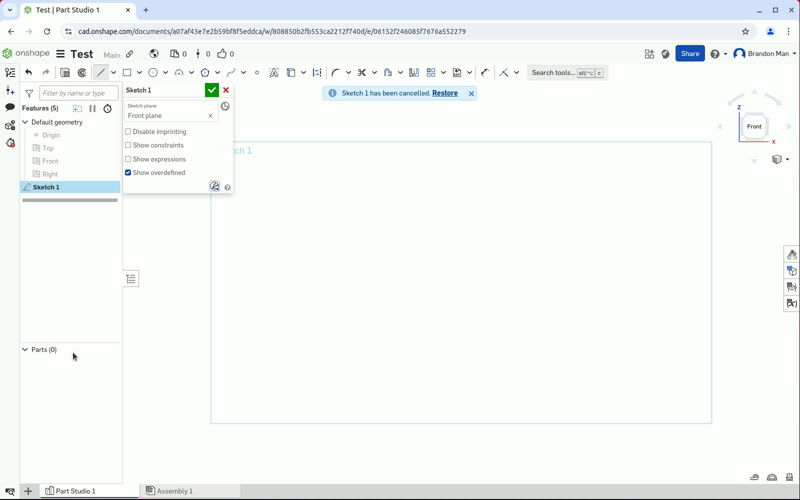
mouse_move(492, 305)
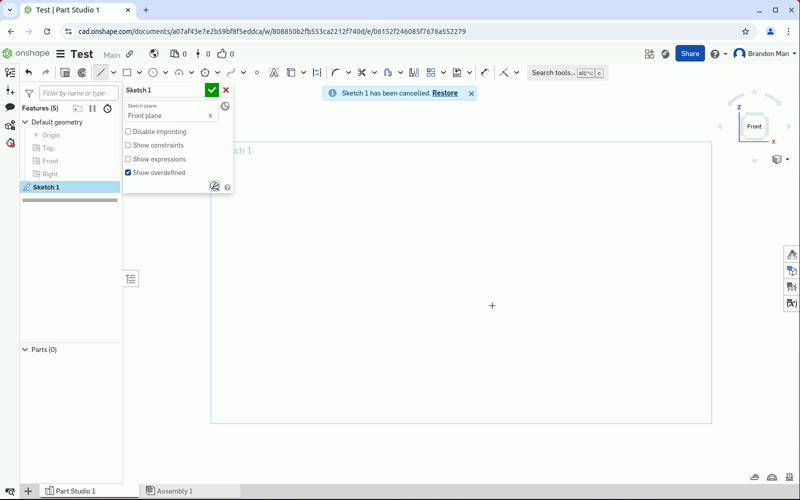
click(492, 305)
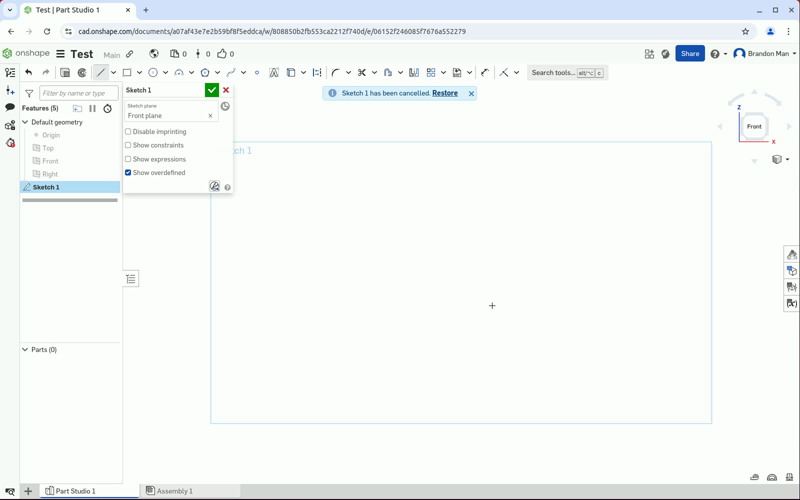
key_up(shift)
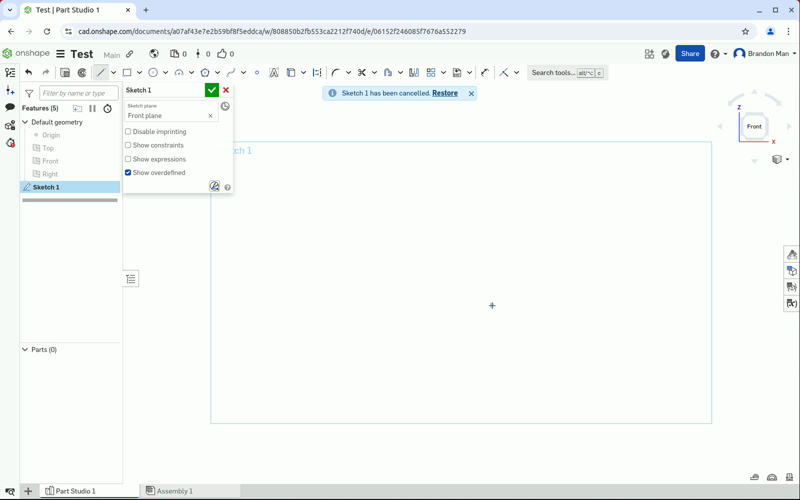
key_down(shift)
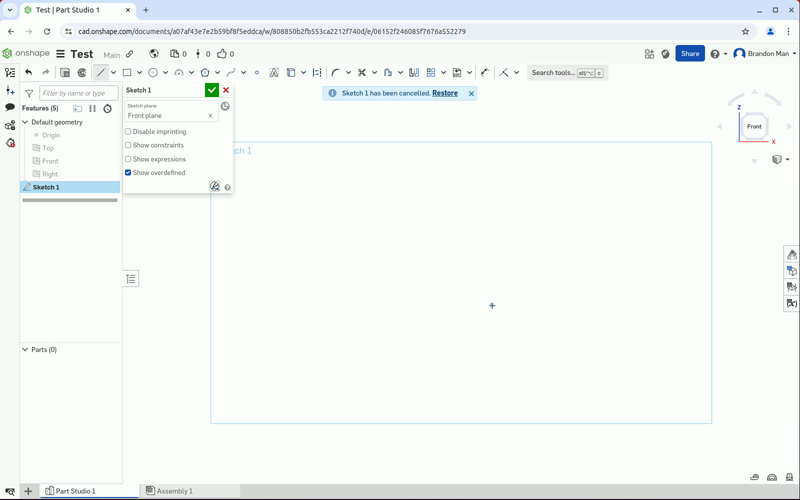
mouse_move(522, 305)
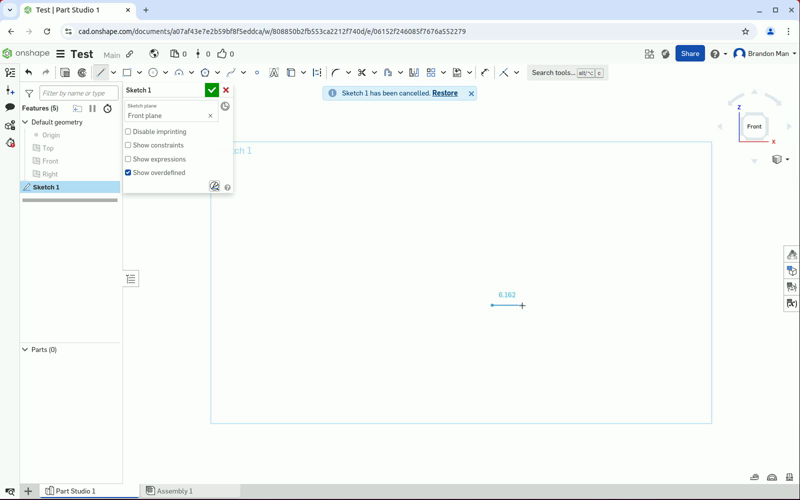
mouse_move(501, 305)
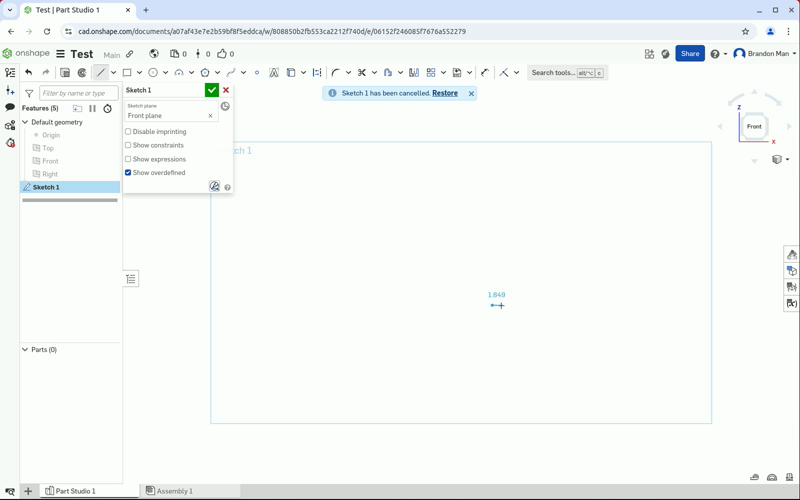
click(501, 305)
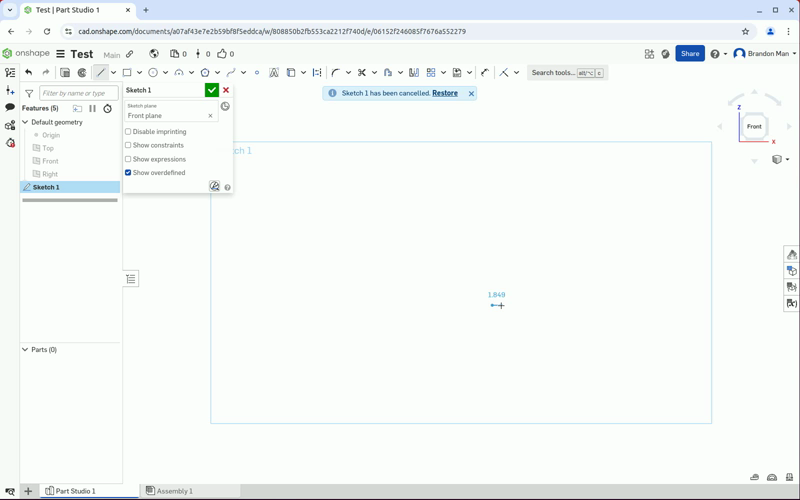
key_up(shift)
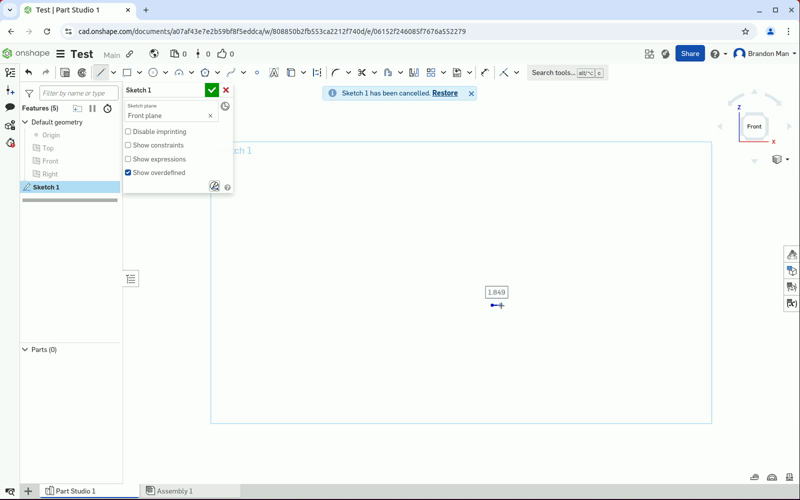
key(esc)
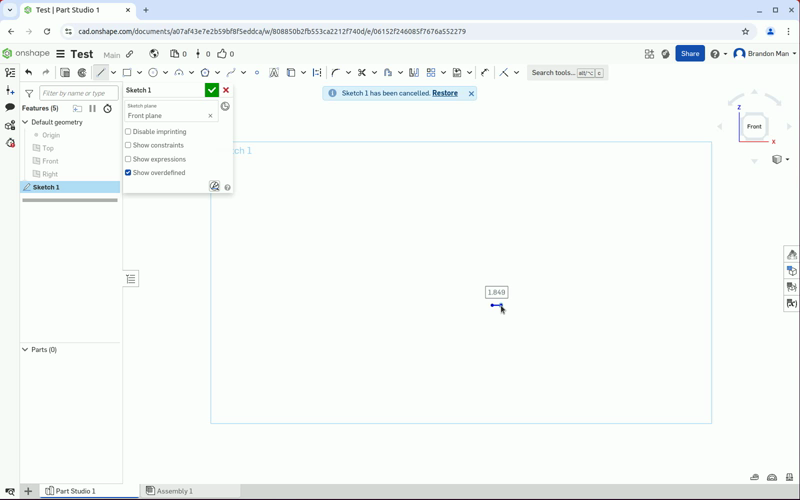
key(a)
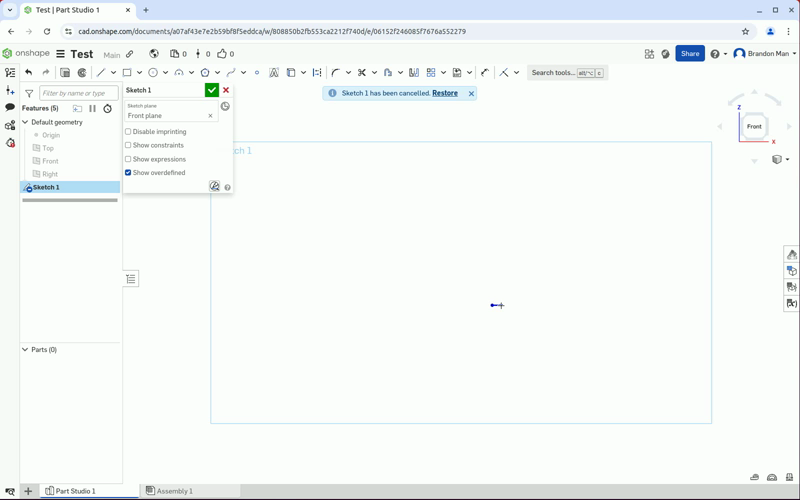
mouse_move(501, 305)
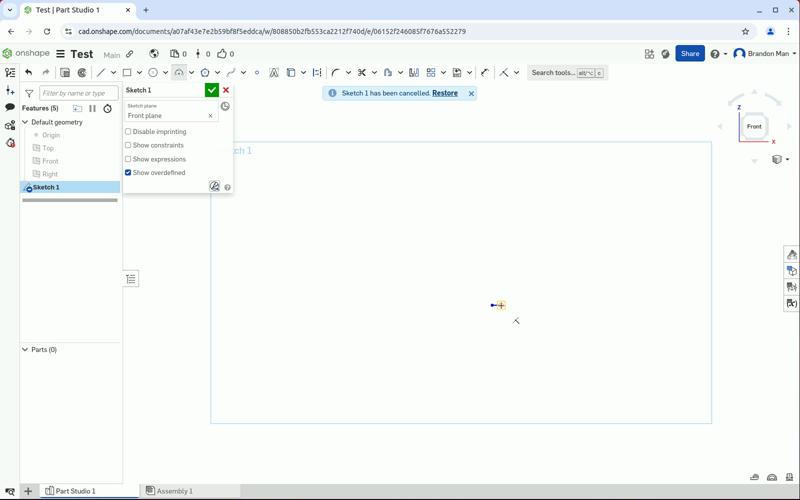
click(501, 305)
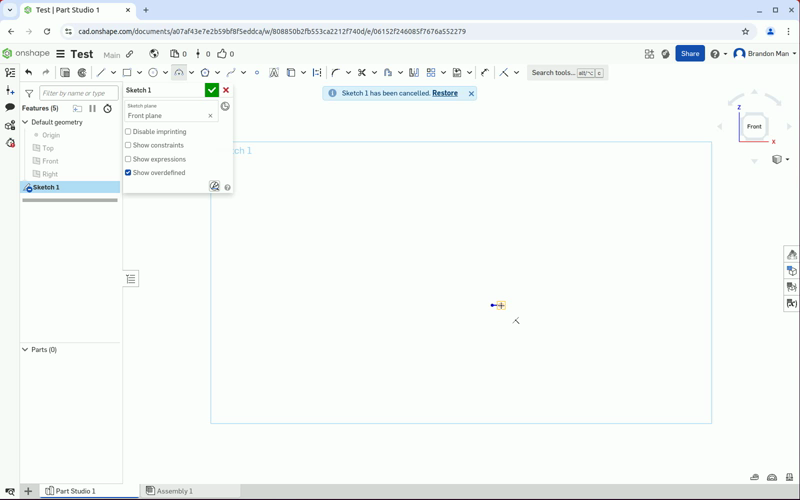
key_down(shift)
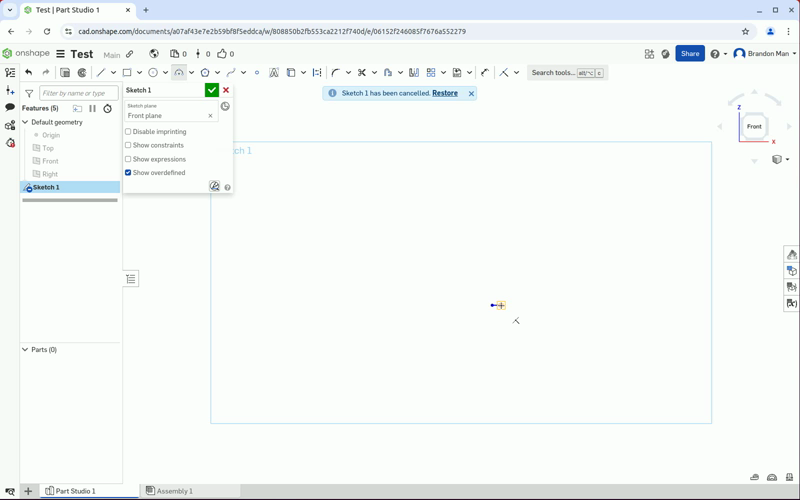
mouse_move(508, 312)
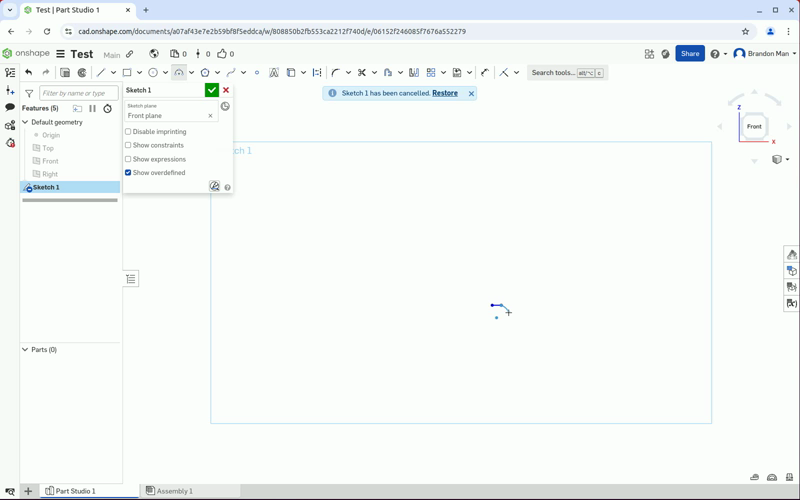
click(508, 312)
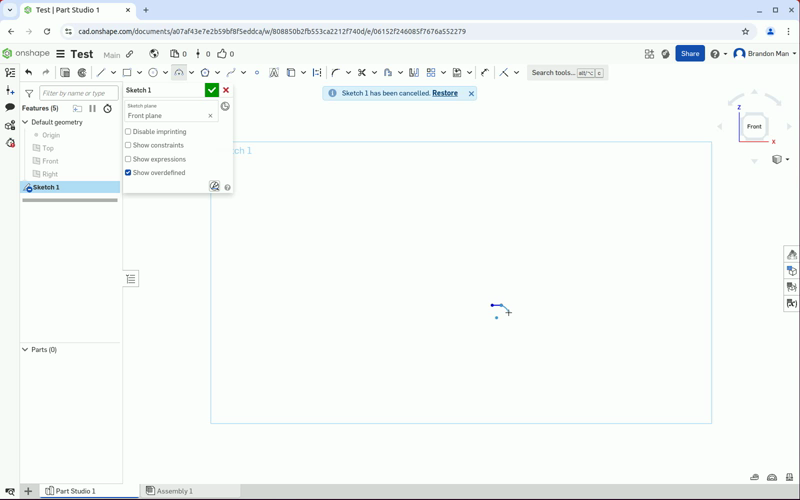
mouse_move(506, 307)
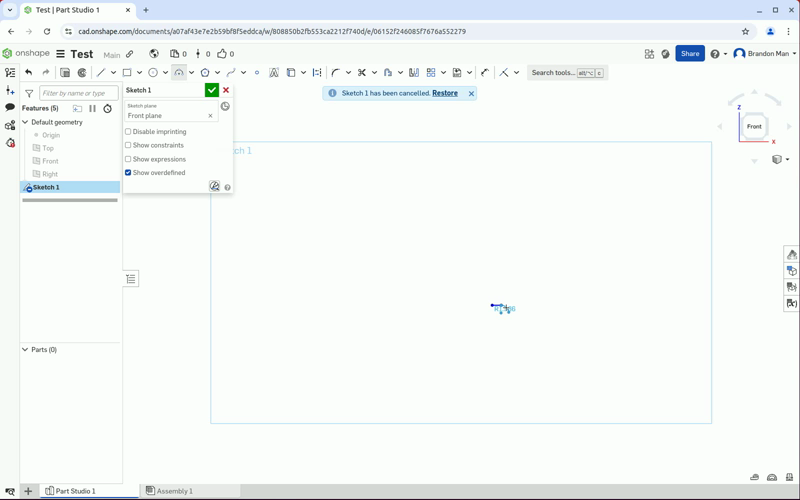
click(506, 307)
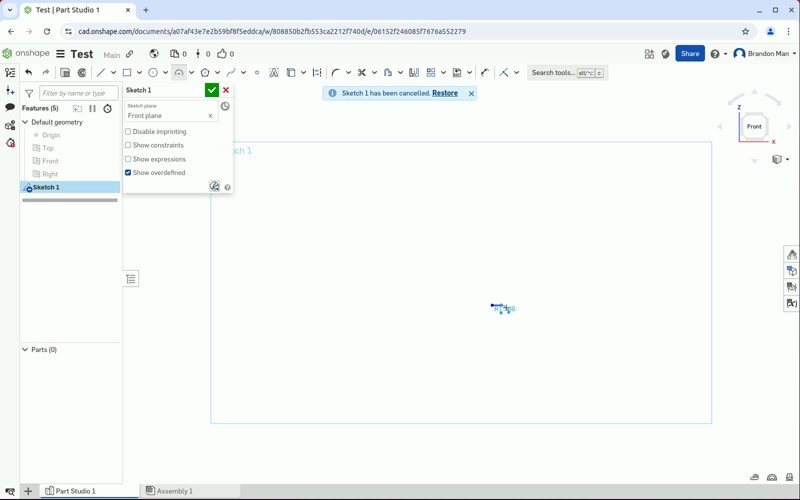
key_up(shift)
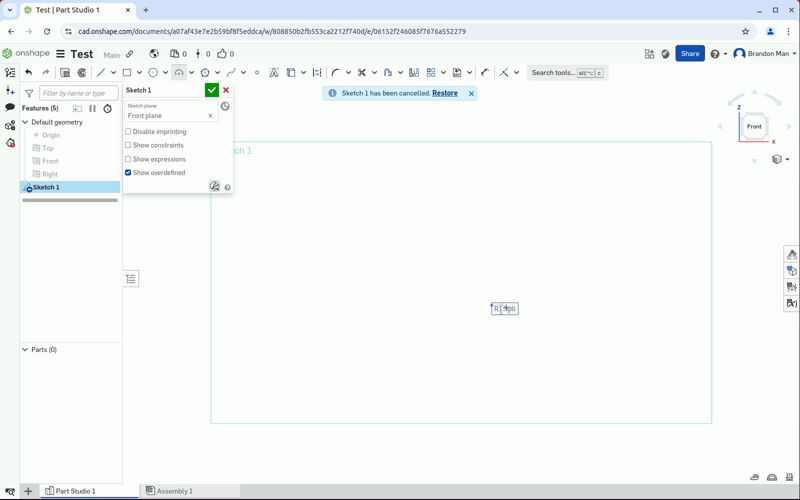
mouse_move(508, 312)
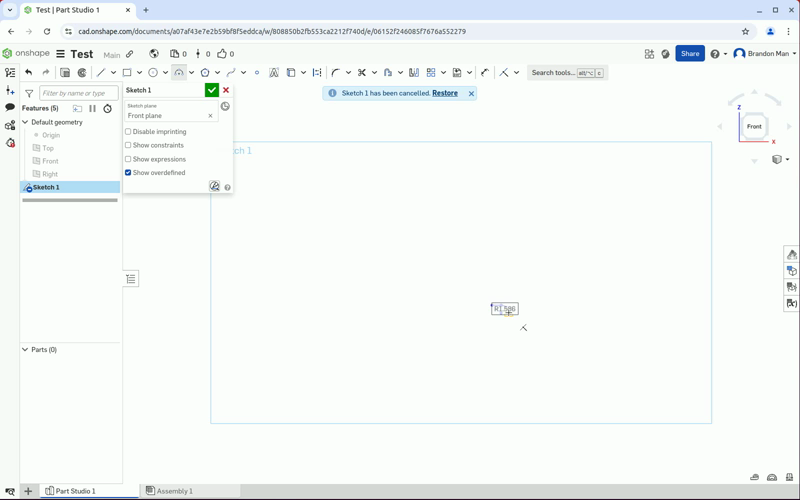
click(508, 312)
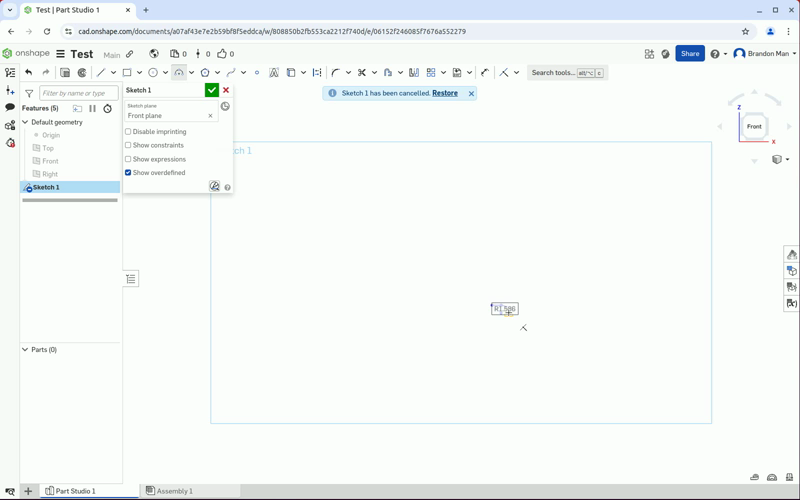
key_down(shift)
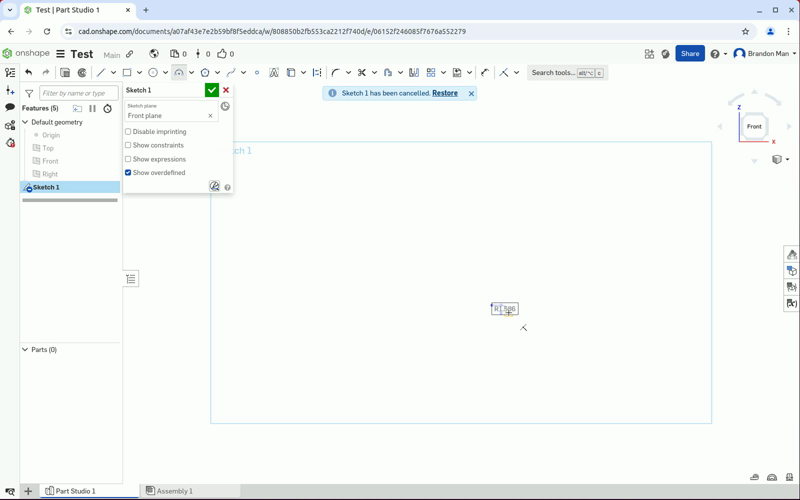
mouse_move(519, 335)
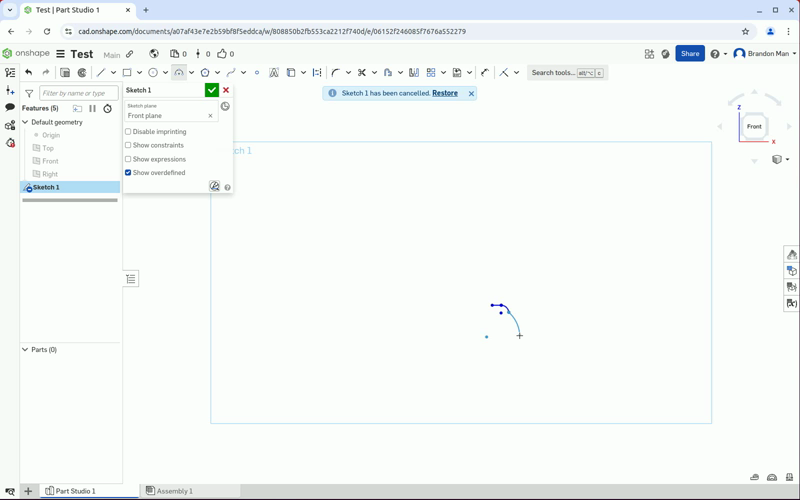
click(519, 335)
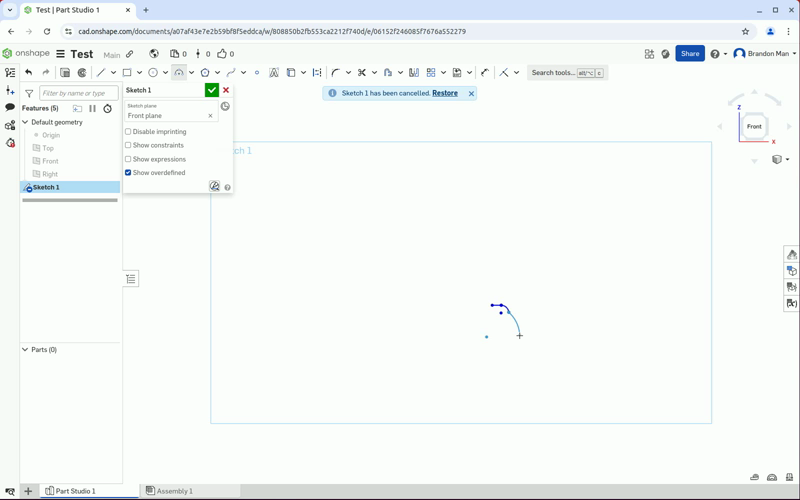
mouse_move(512, 324)
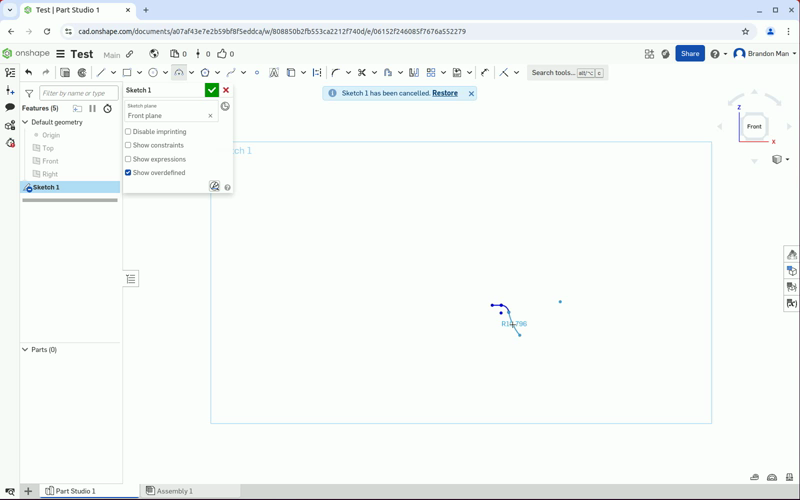
click(512, 324)
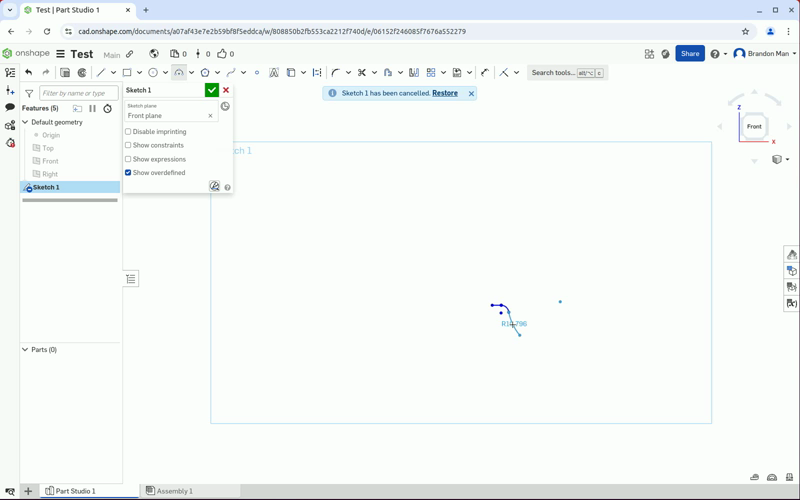
key_up(shift)
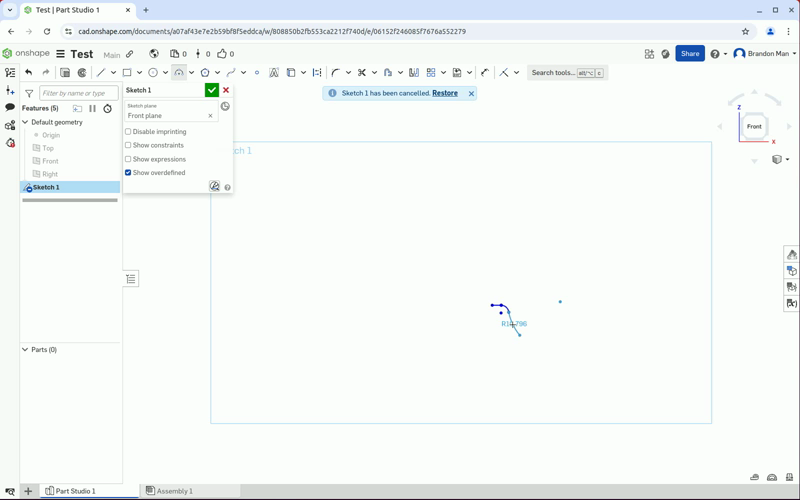
key(esc)
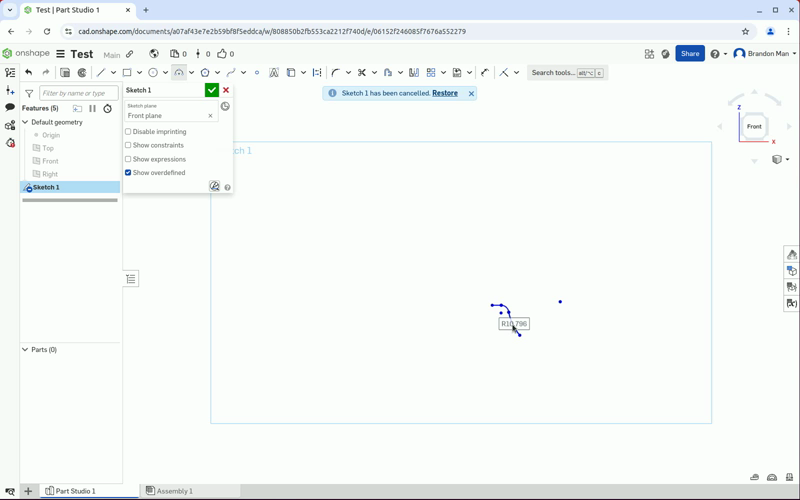
key(l)
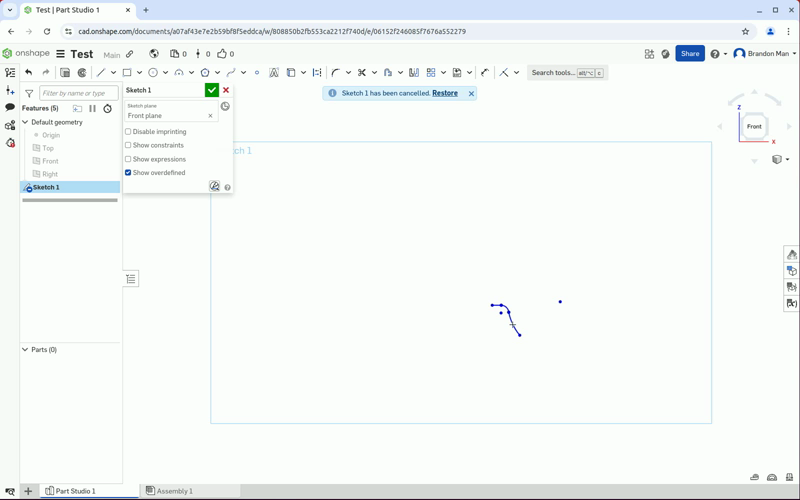
mouse_move(519, 335)
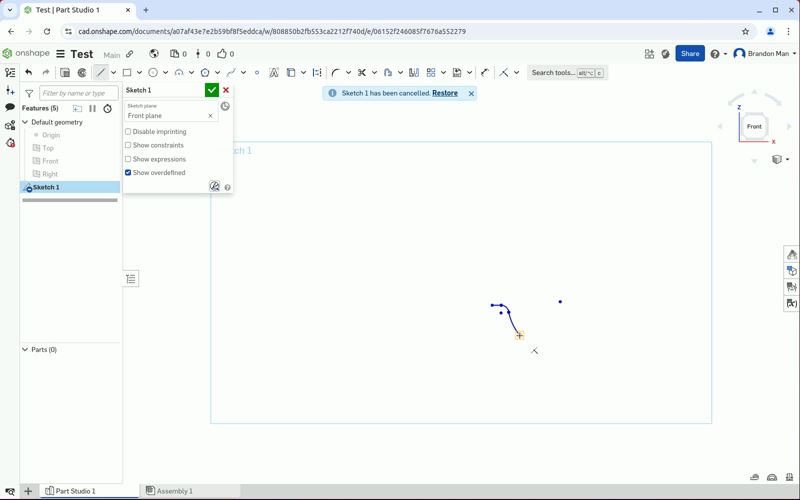
click(519, 335)
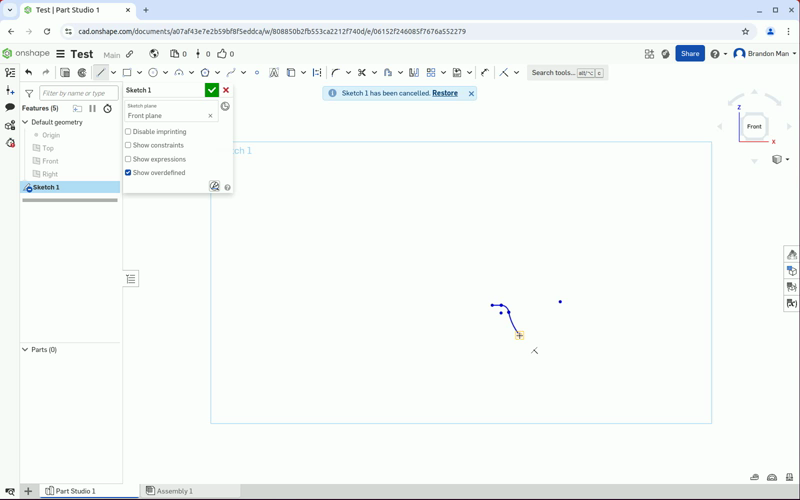
key_down(shift)
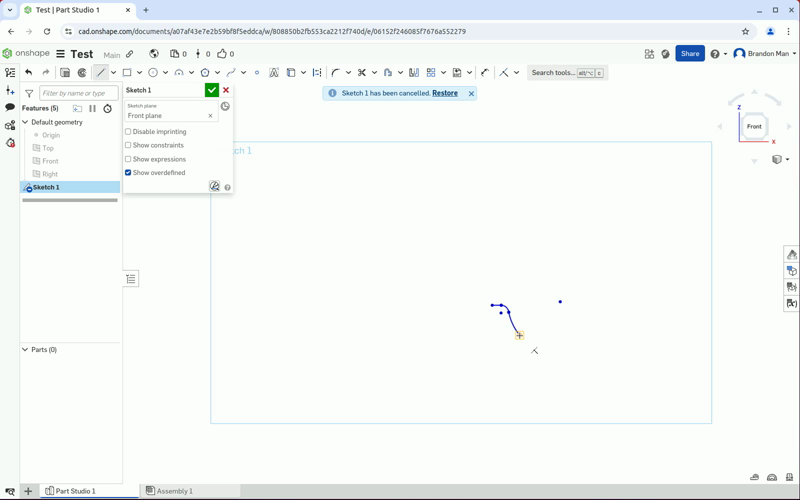
mouse_move(549, 335)
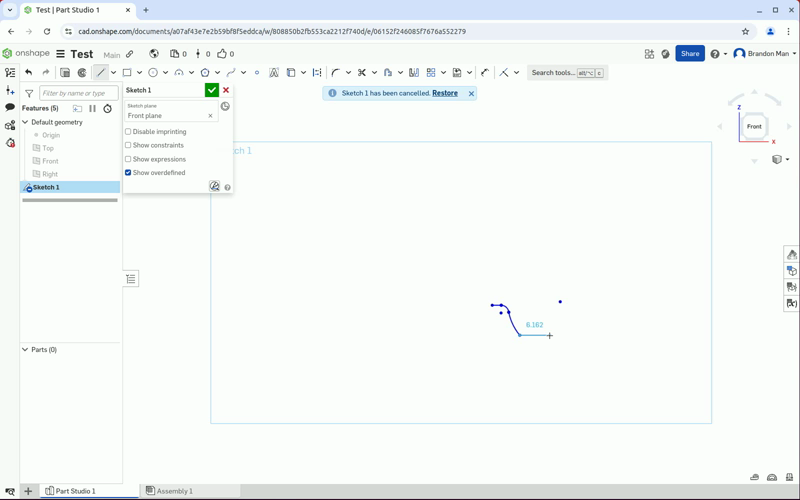
mouse_move(528, 335)
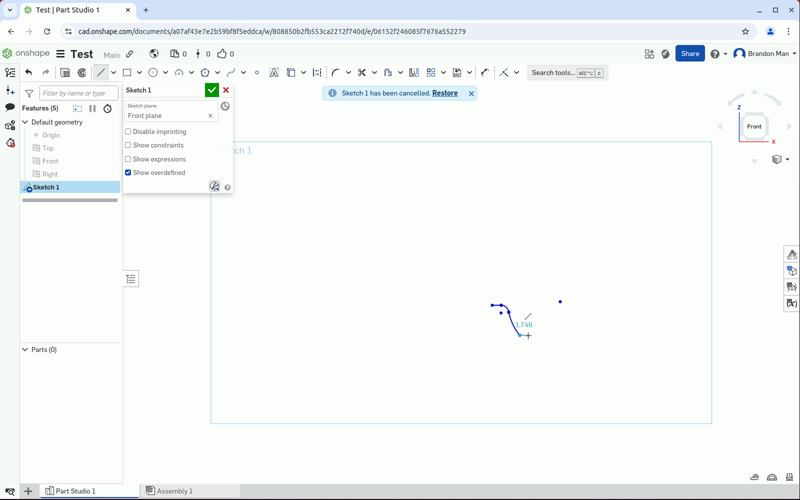
click(528, 335)
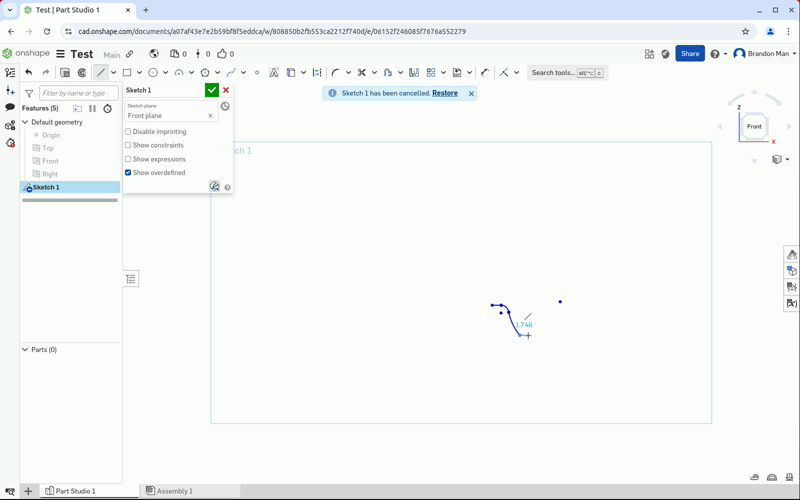
key_up(shift)
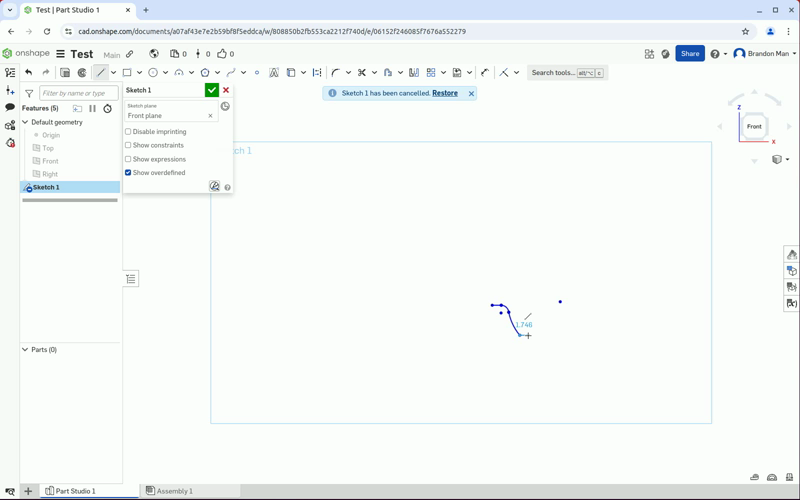
key_down(shift)
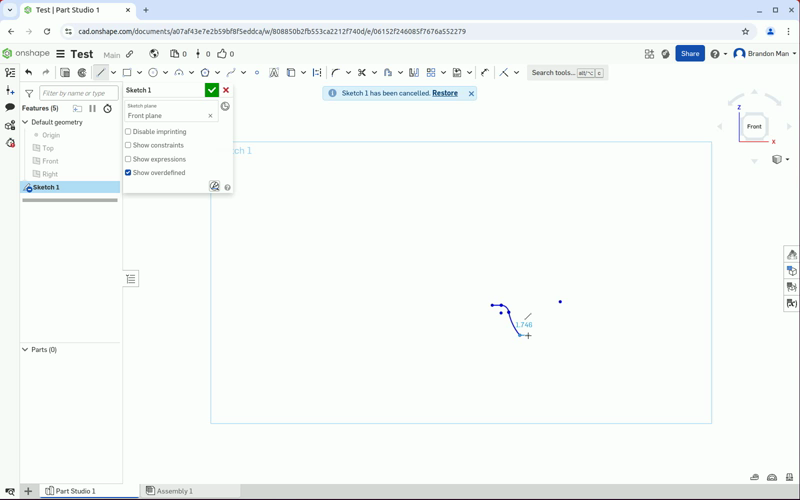
mouse_move(573, 282)
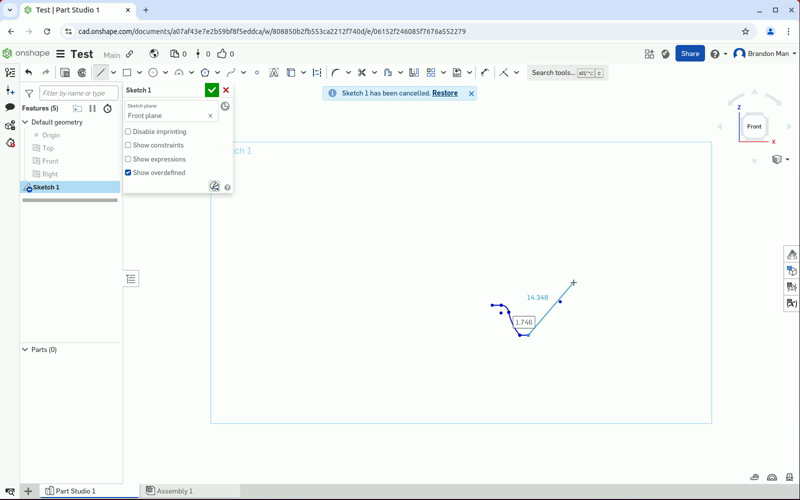
click(573, 282)
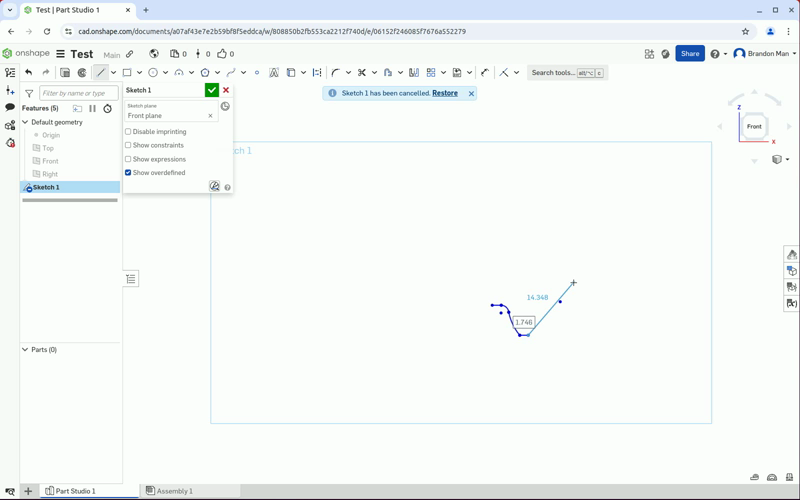
key_up(shift)
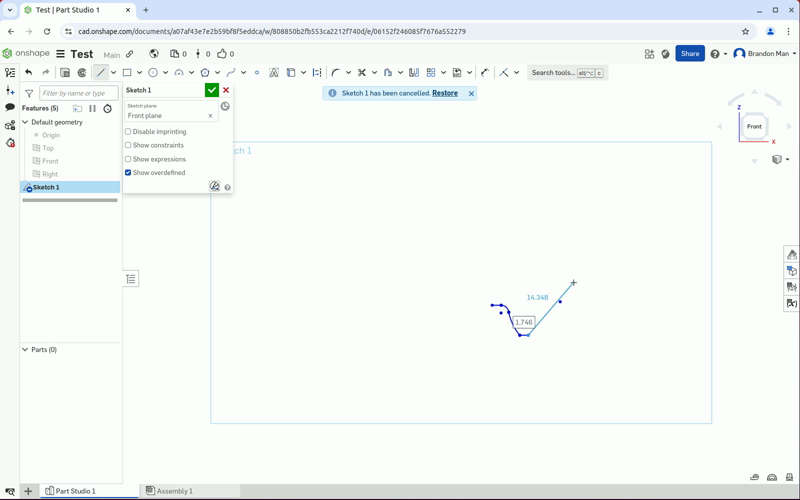
key_down(shift)
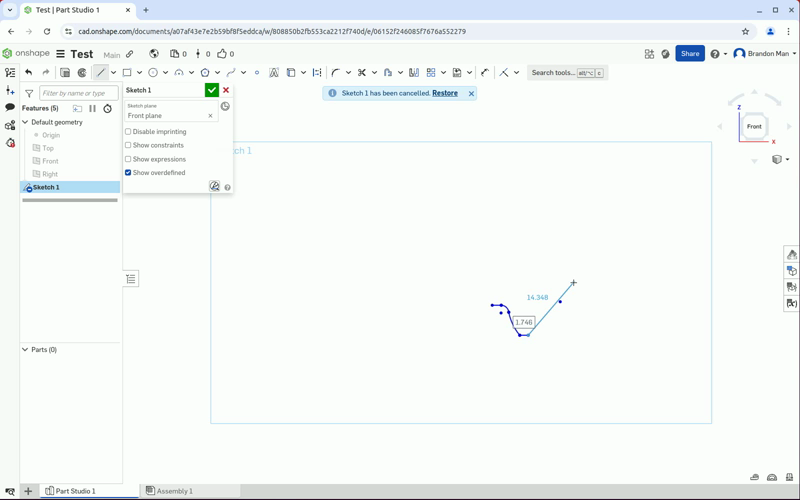
mouse_move(589, 282)
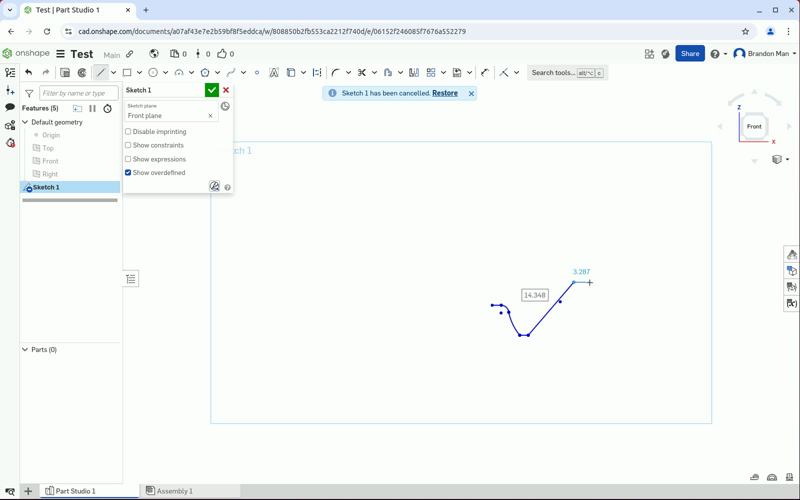
mouse_move(573, 252)
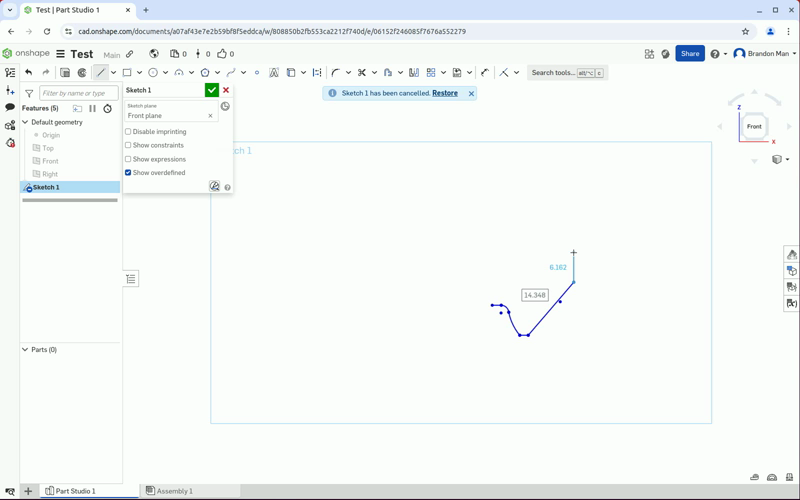
click(573, 252)
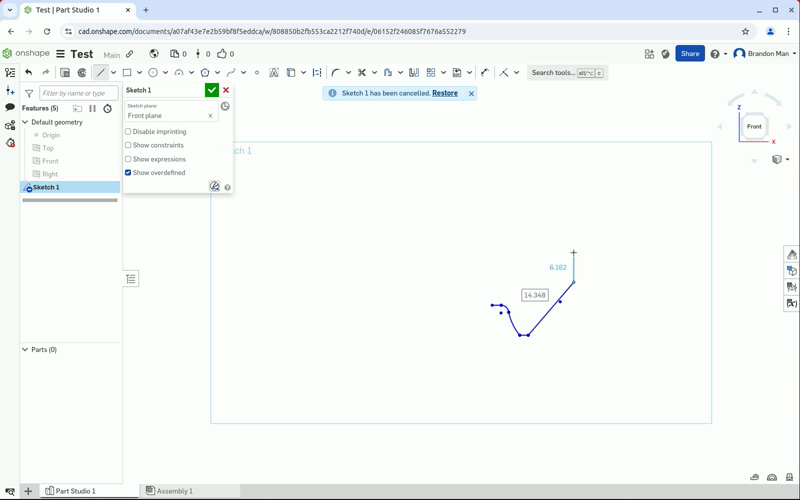
key_up(shift)
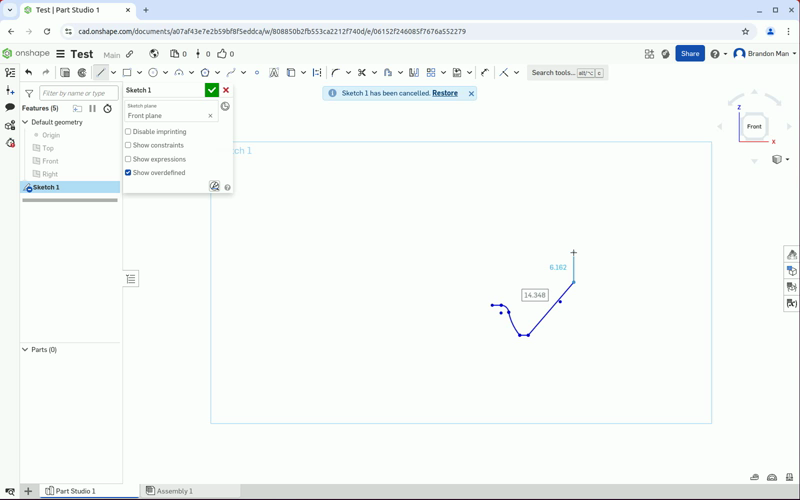
key_down(shift)
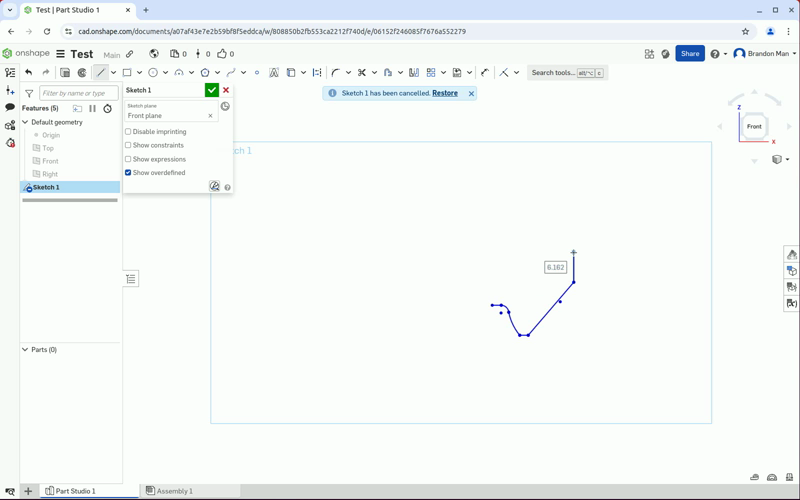
mouse_move(589, 252)
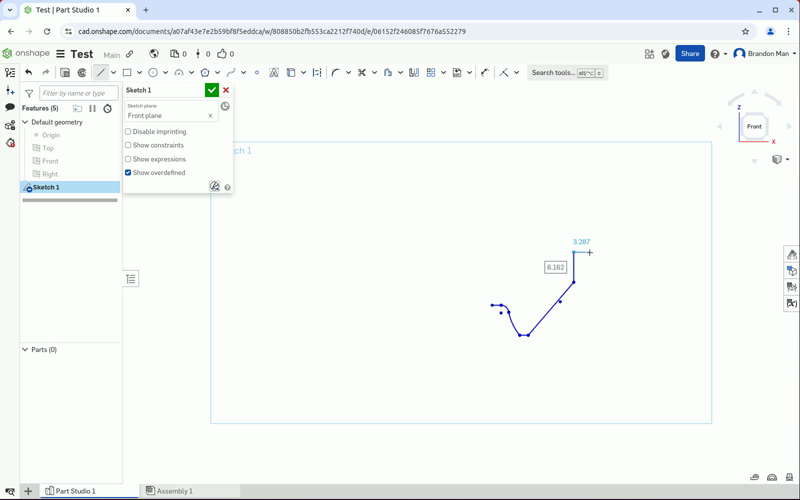
mouse_move(565, 244)
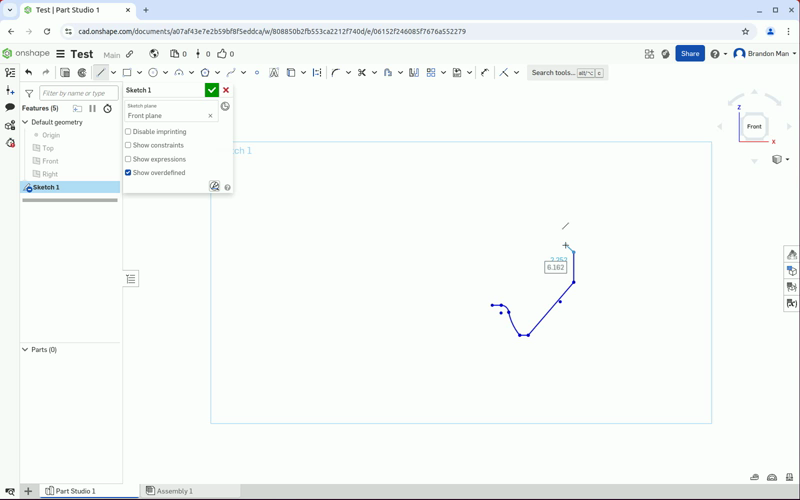
click(565, 244)
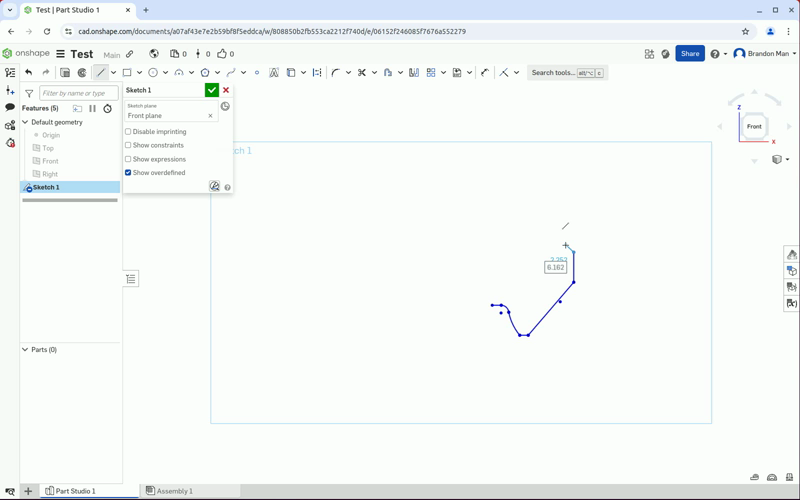
key_up(shift)
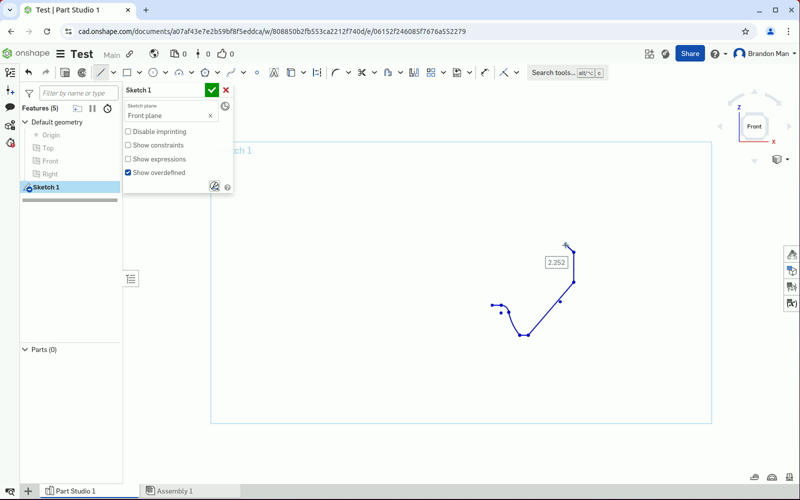
key_down(shift)
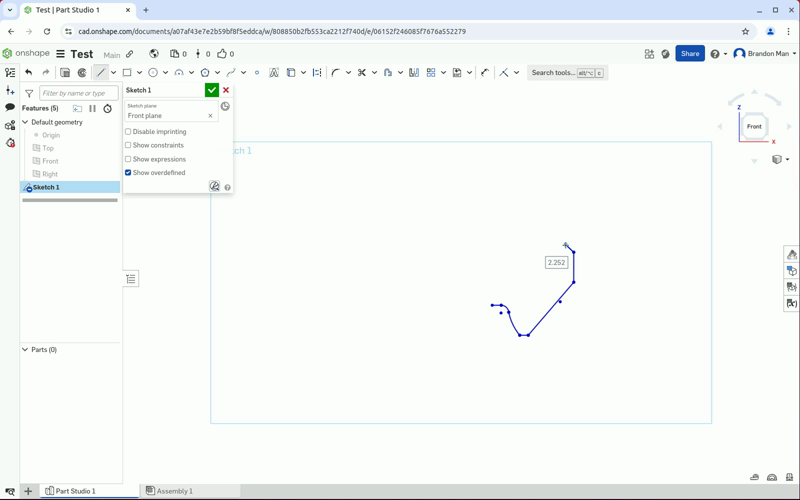
mouse_move(589, 244)
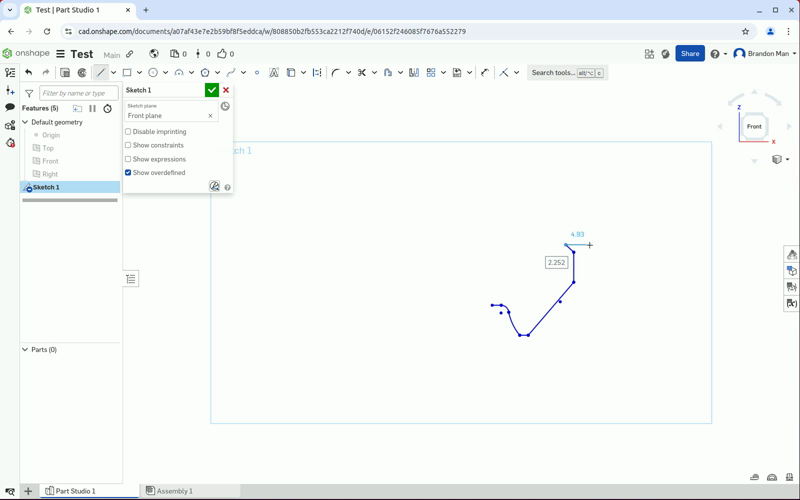
mouse_move(528, 244)
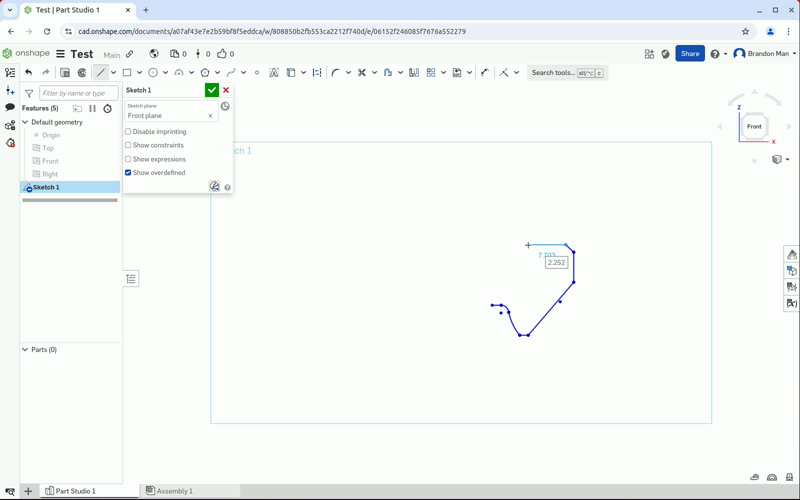
click(528, 244)
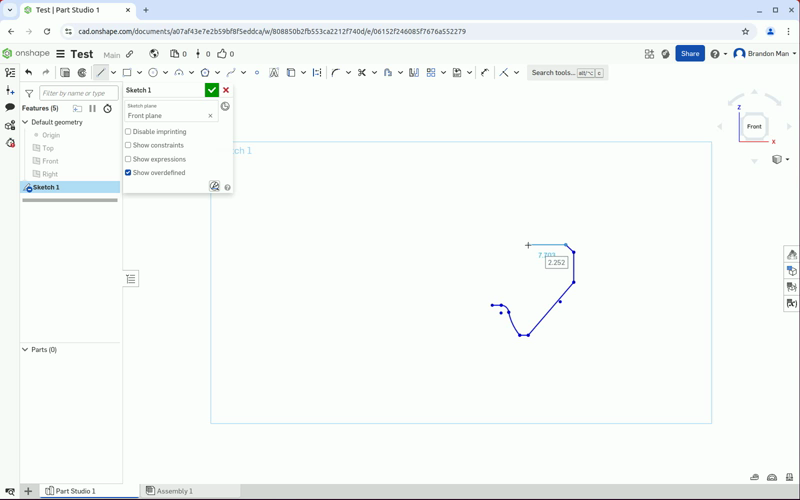
key_up(shift)
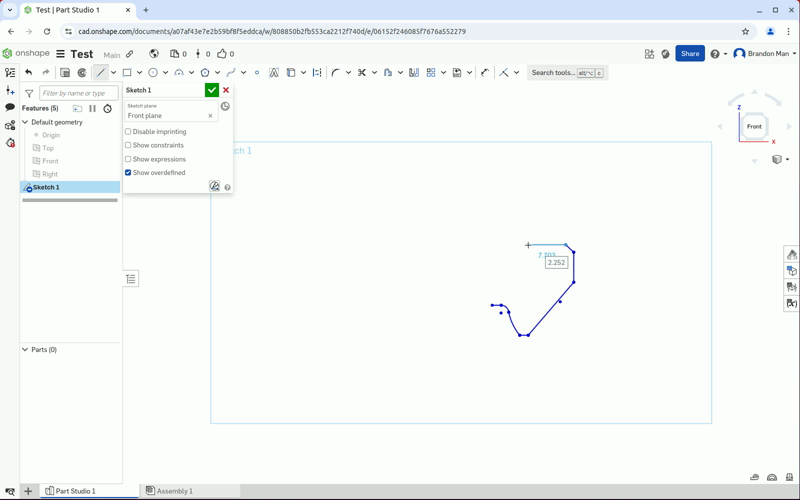
key(esc)
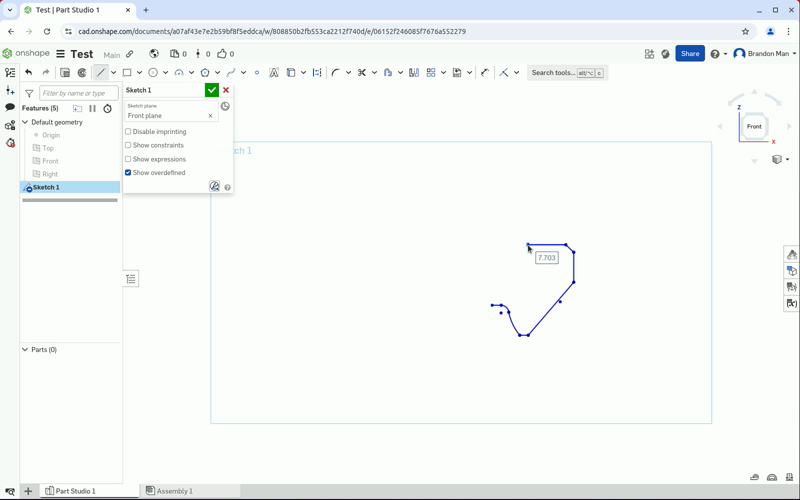
key(a)
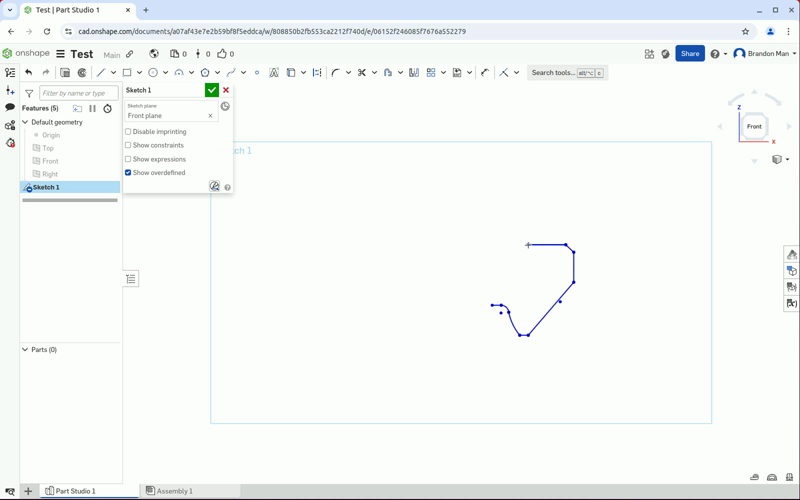
mouse_move(528, 244)
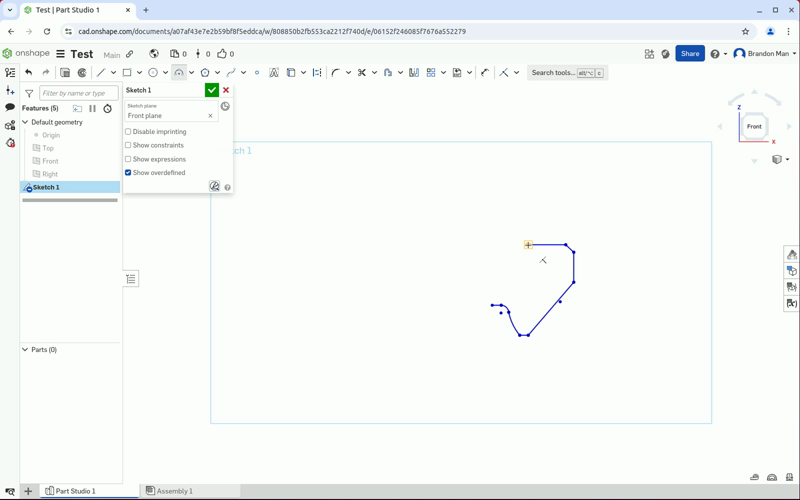
click(528, 244)
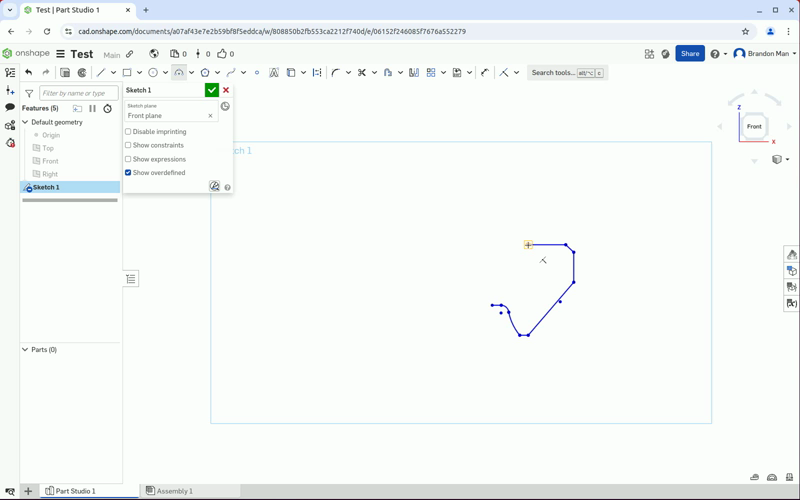
key_down(shift)
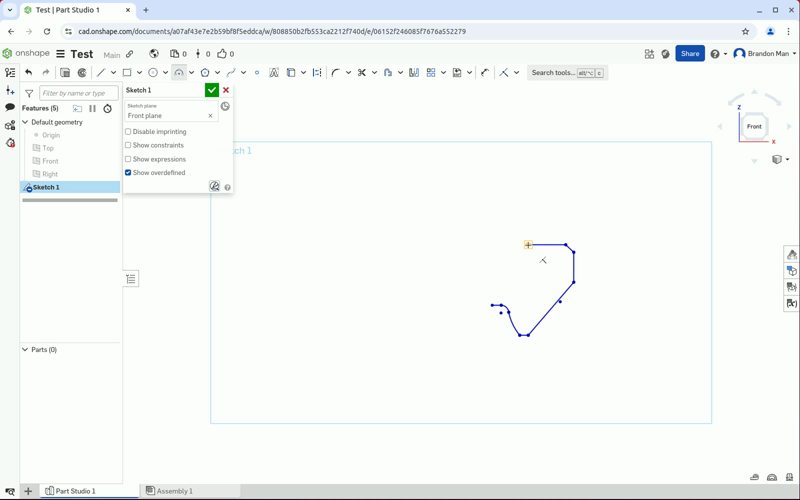
mouse_move(495, 261)
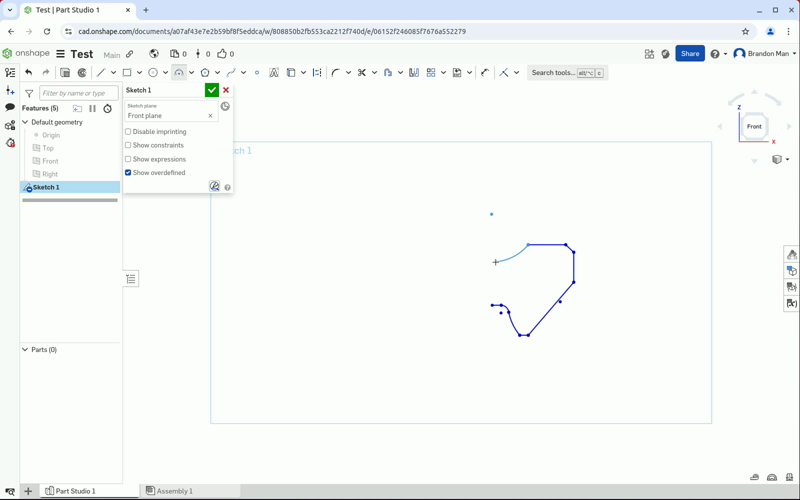
click(495, 261)
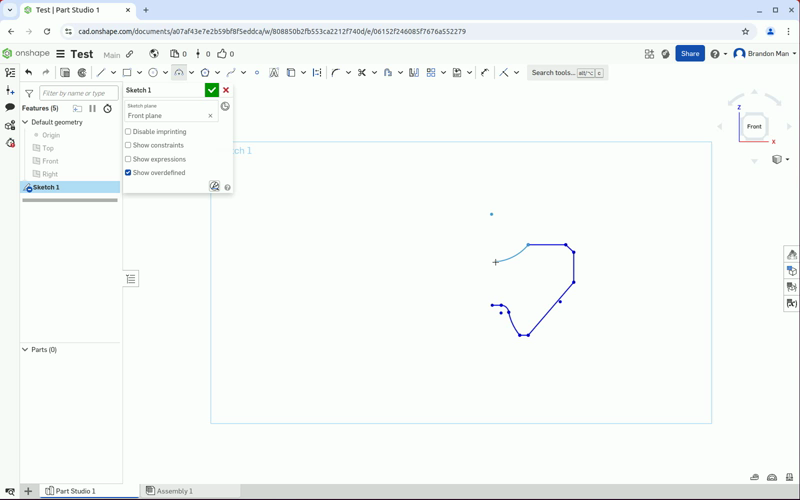
mouse_move(515, 258)
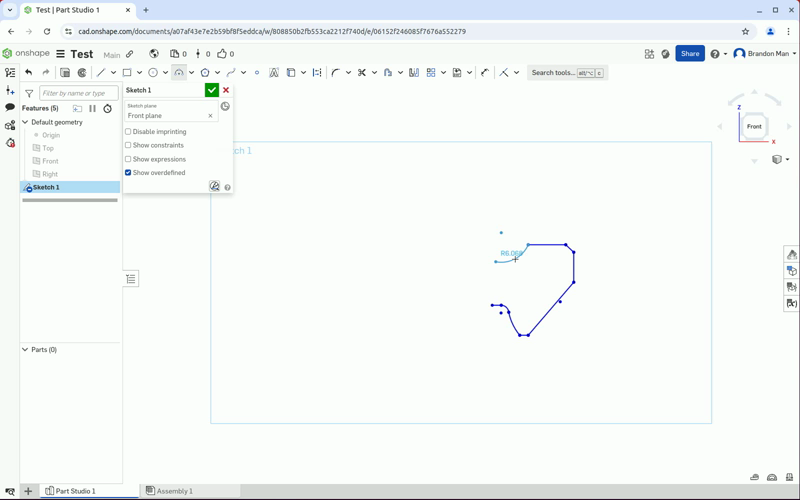
click(515, 258)
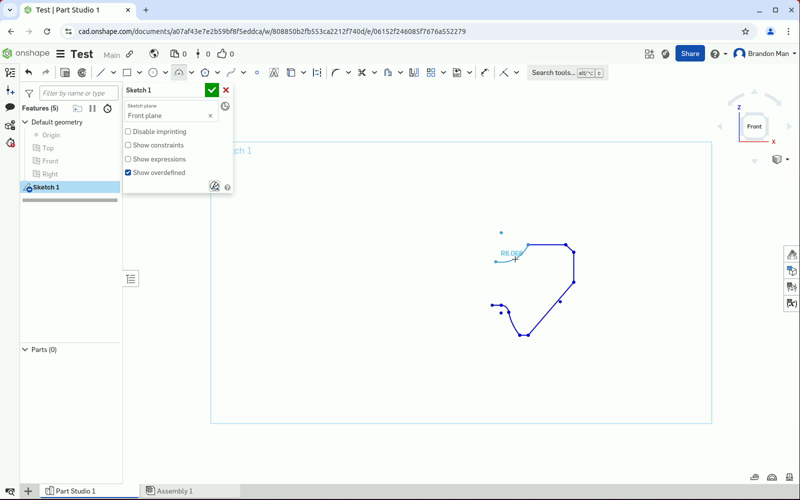
key_up(shift)
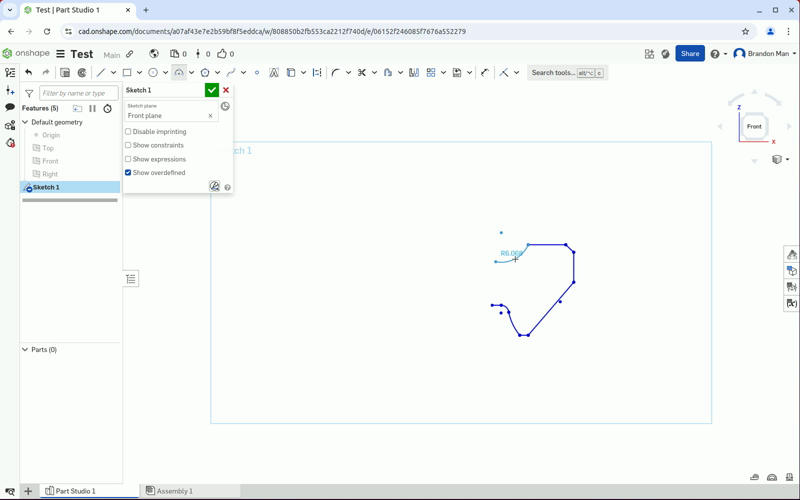
key(esc)
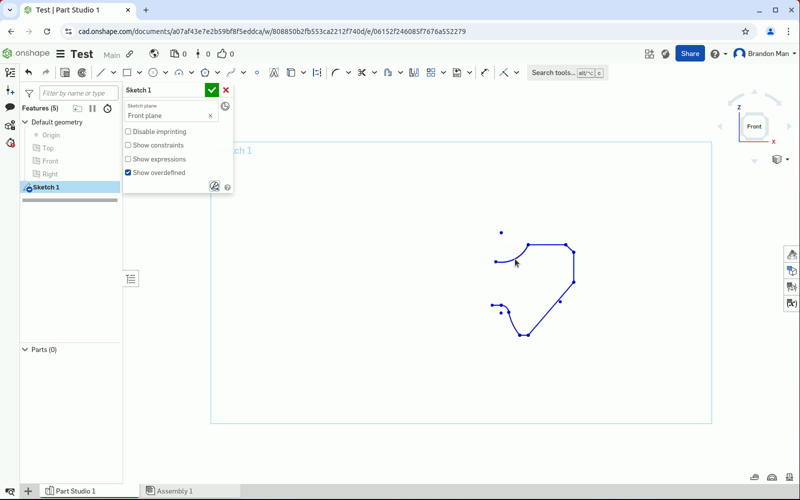
key(l)
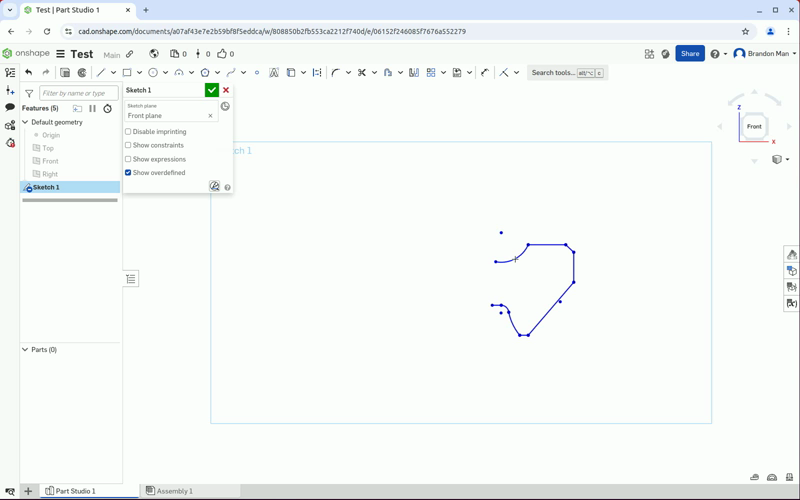
mouse_move(495, 261)
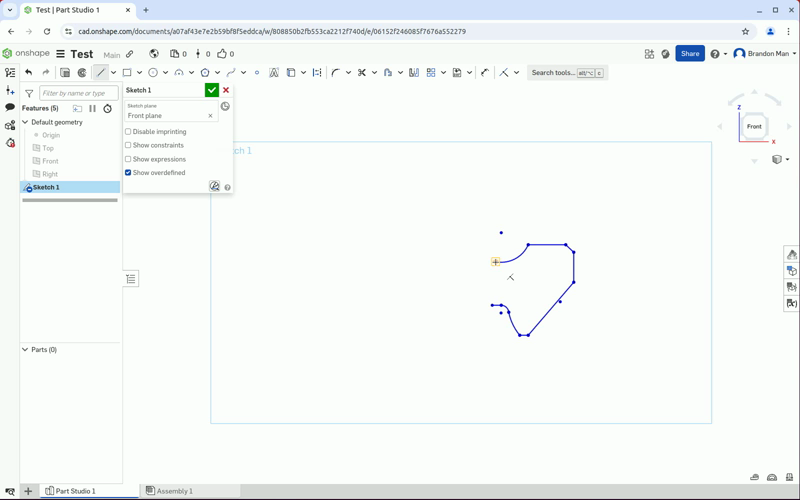
click(495, 261)
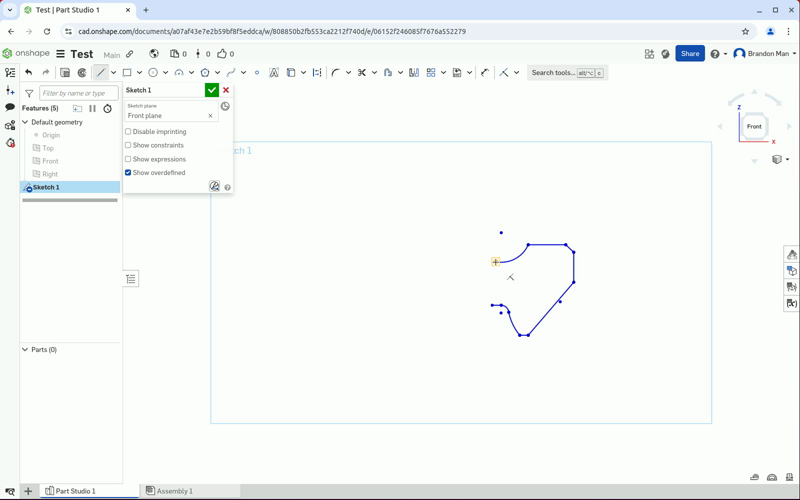
key_down(shift)
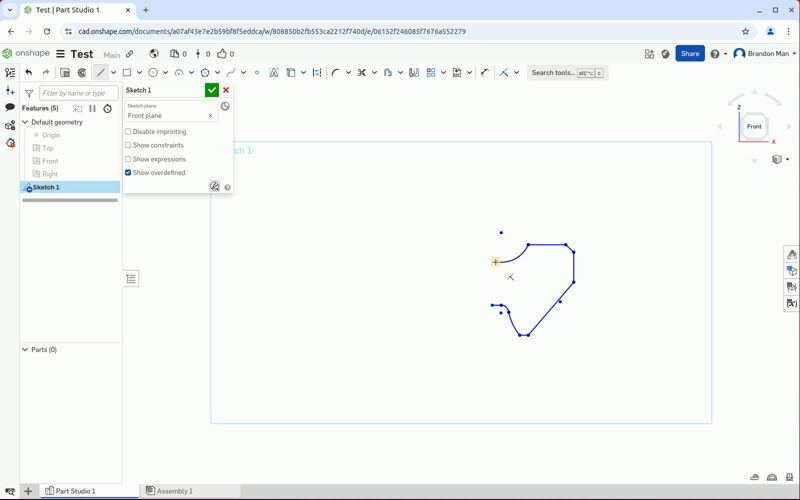
mouse_move(525, 261)
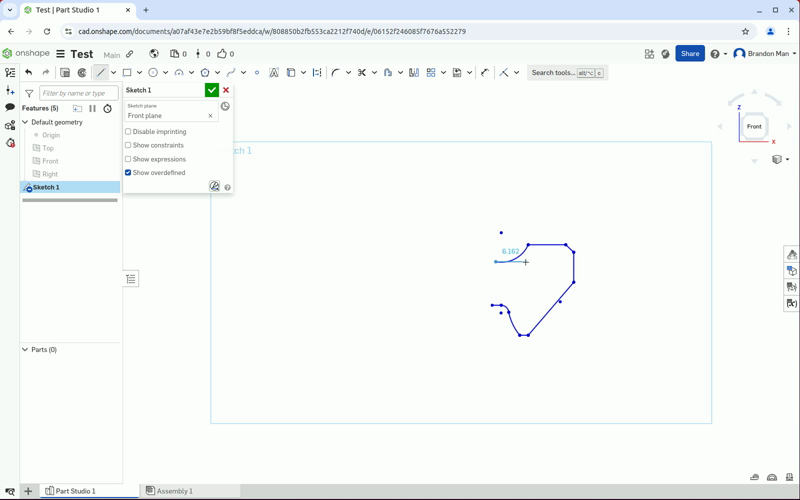
mouse_move(492, 260)
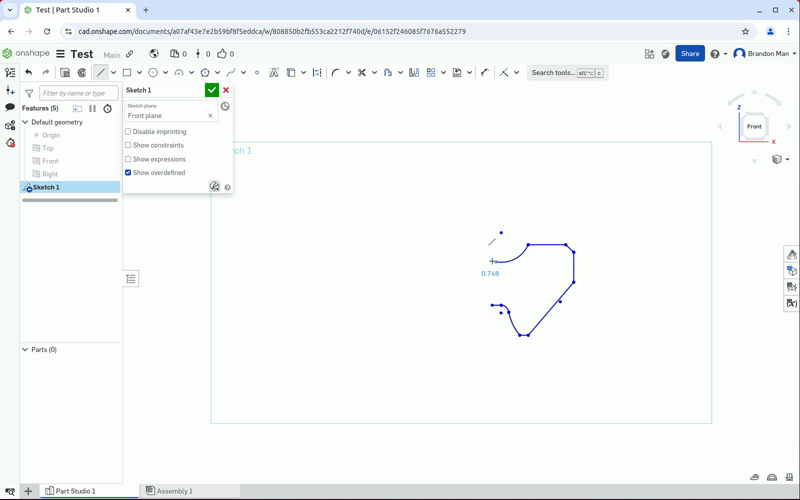
scroll(6)
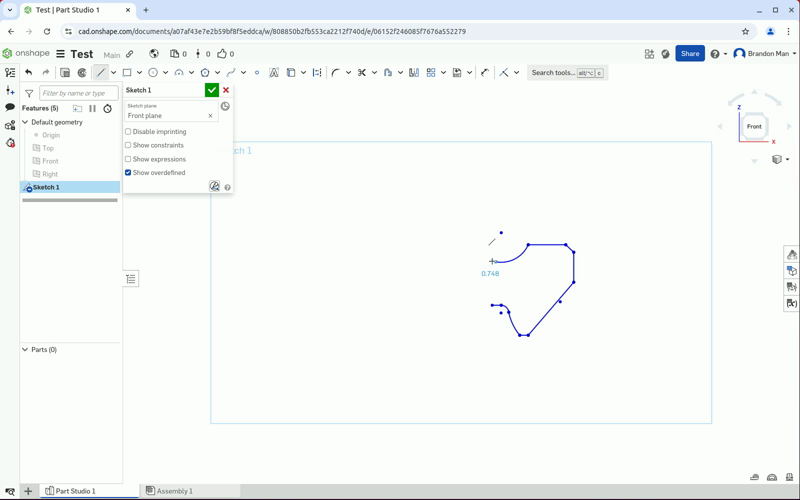
scroll(6)
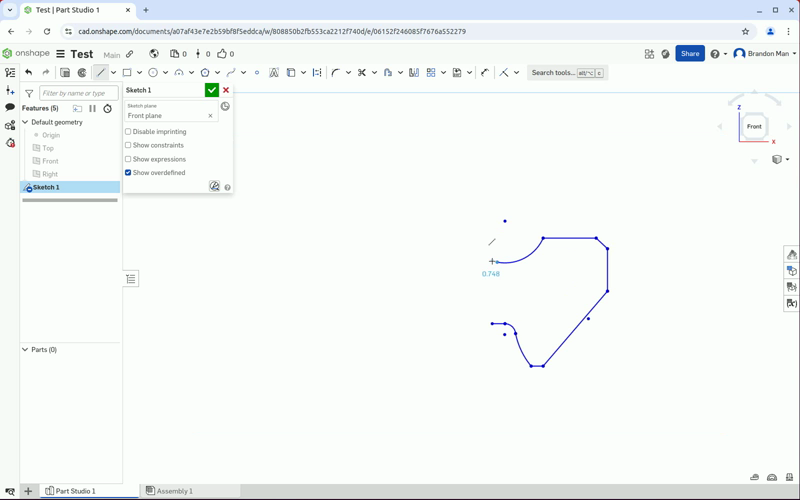
scroll(6)
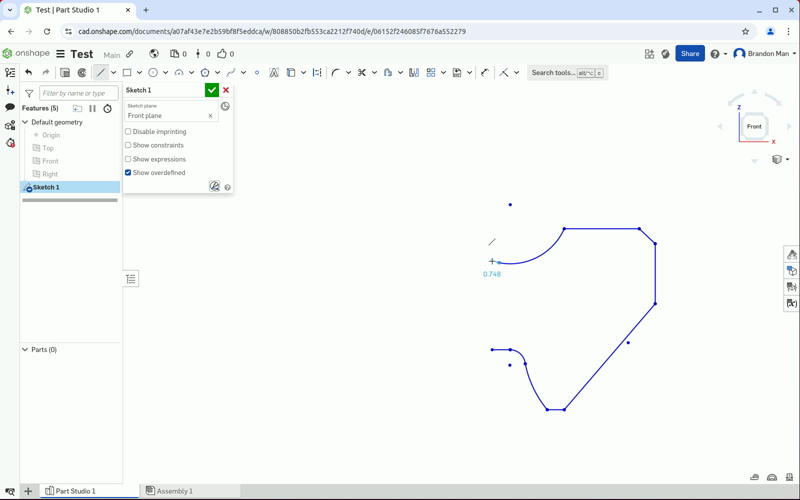
scroll(6)
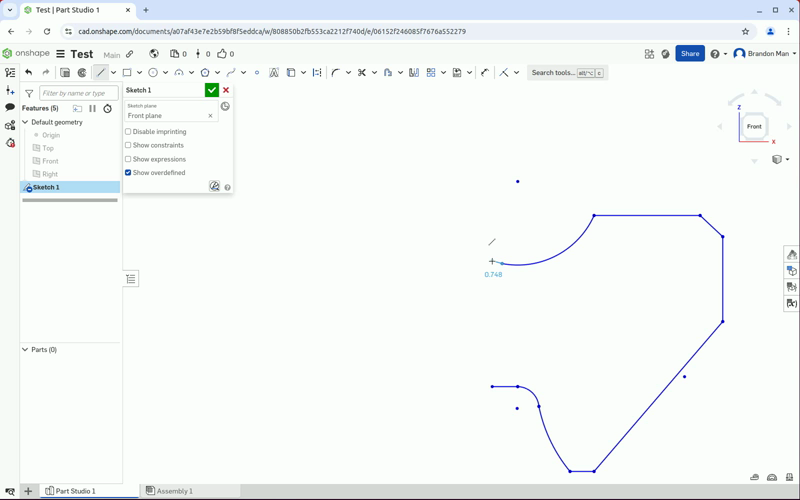
scroll(6)
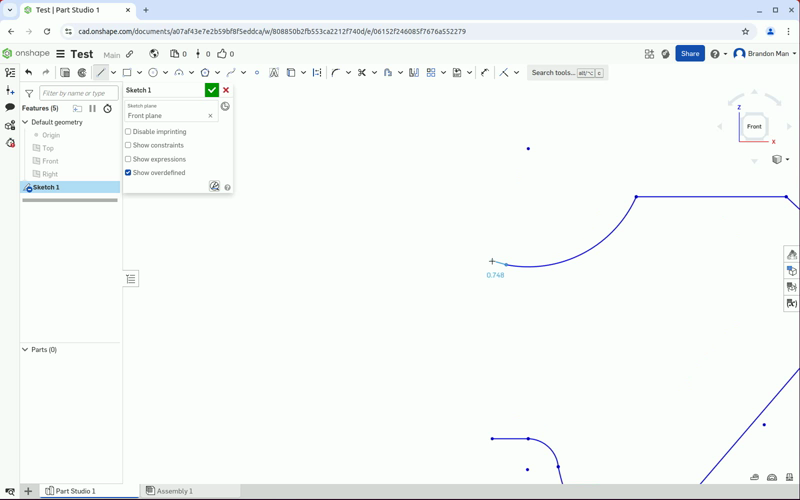
scroll(6)
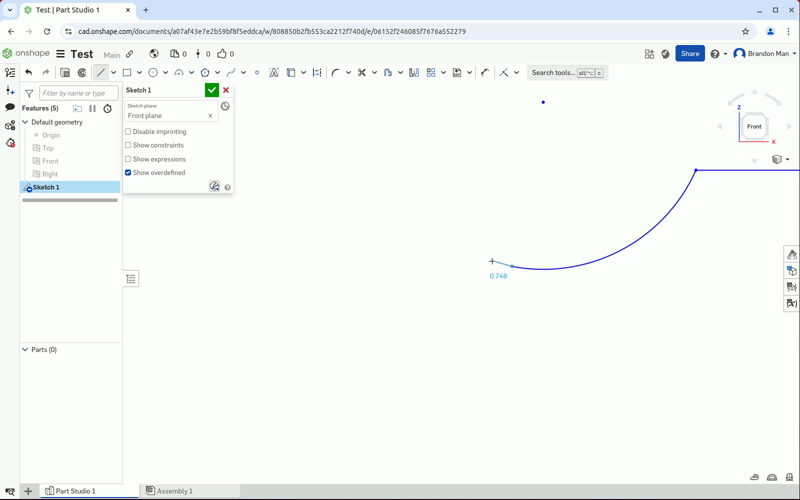
scroll(6)
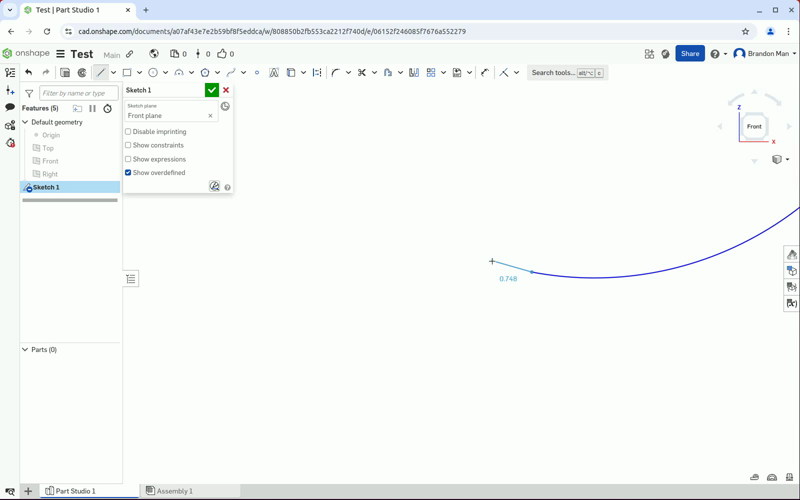
click(492, 260)
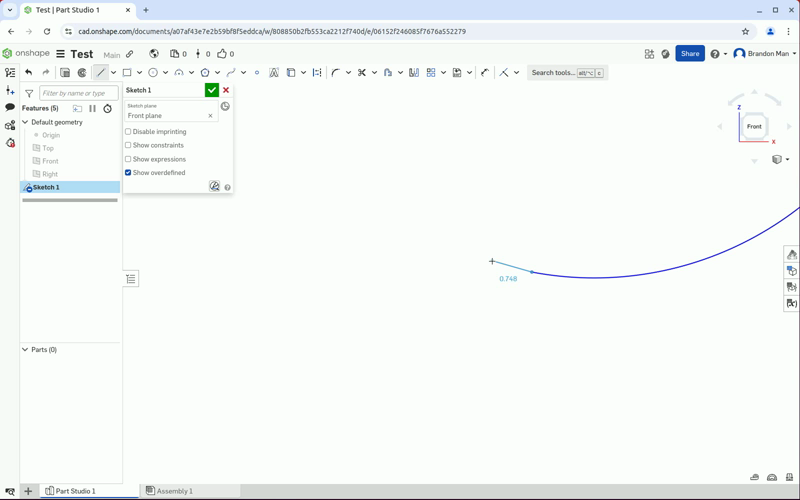
scroll(-6)
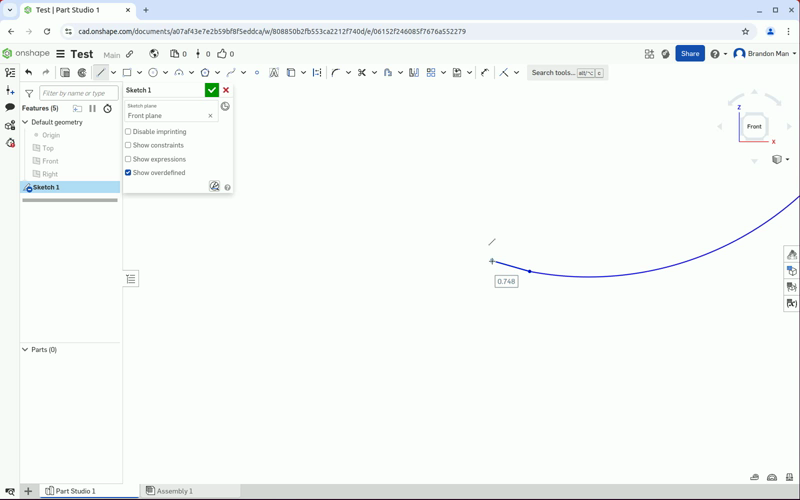
scroll(-6)
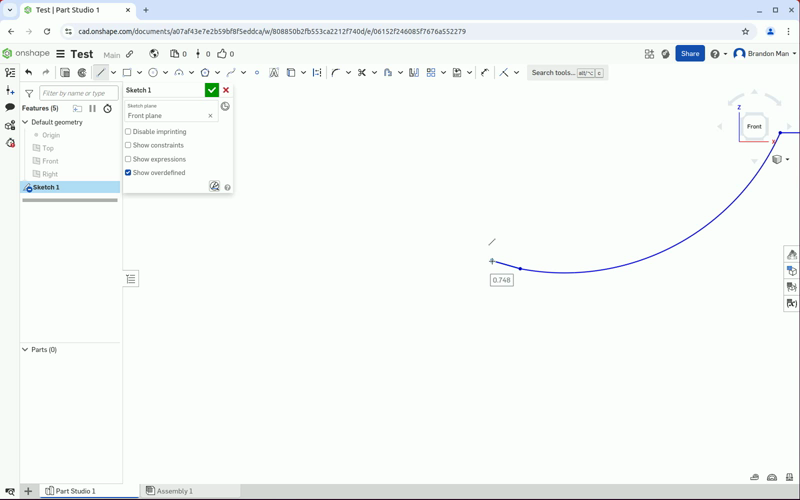
scroll(-6)
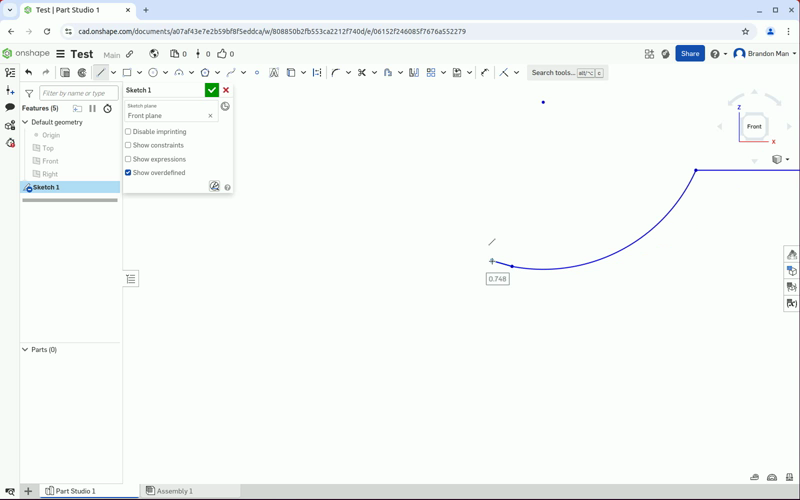
scroll(-6)
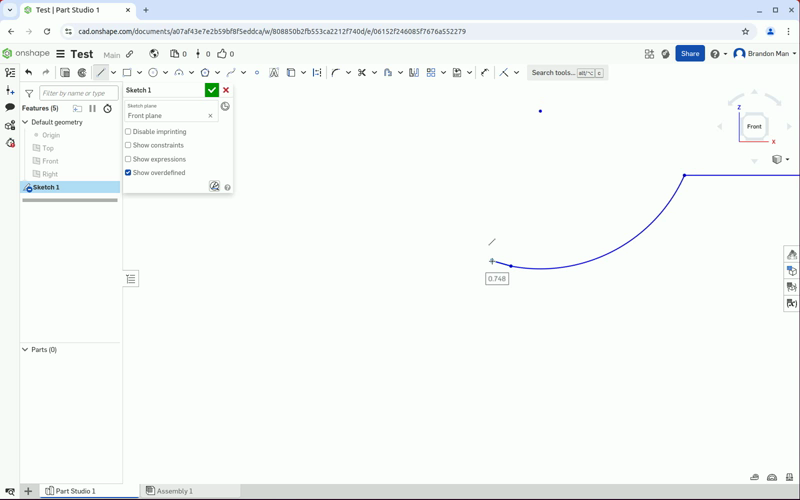
scroll(-6)
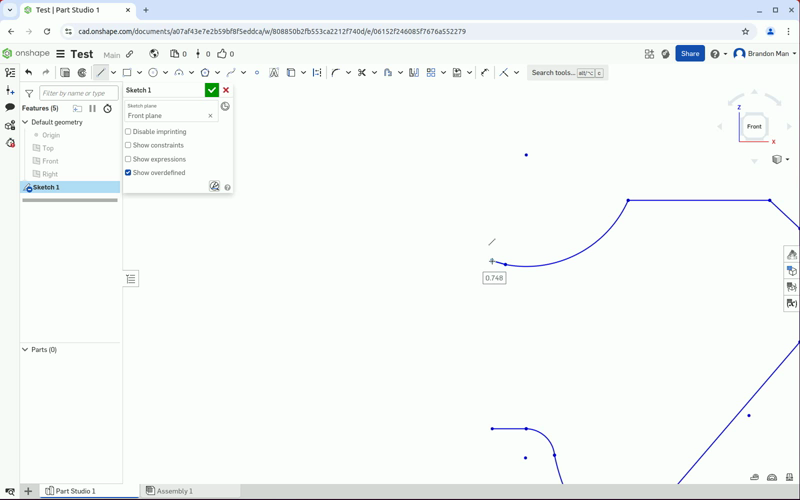
scroll(-6)
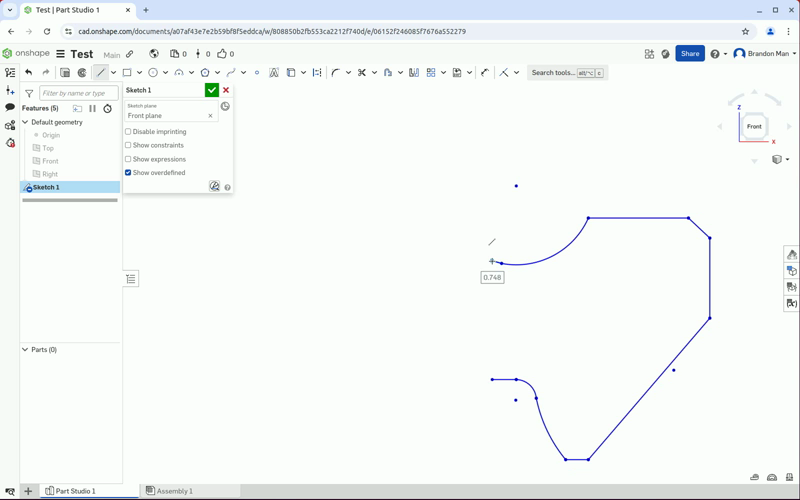
scroll(-6)
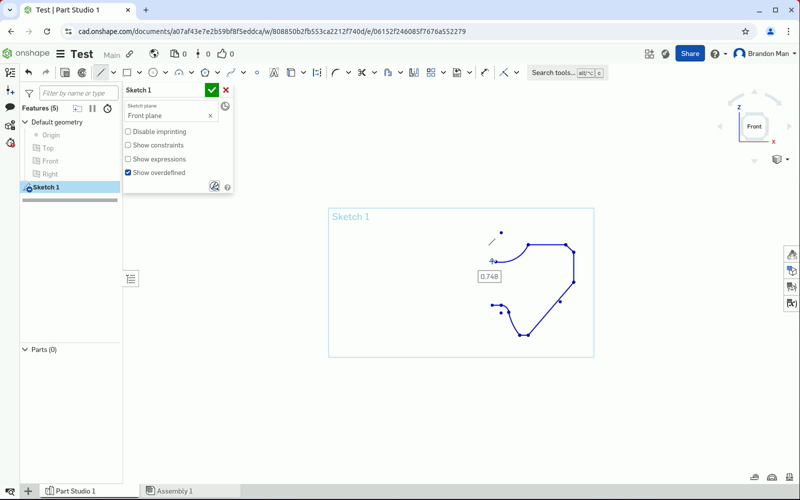
key_up(shift)
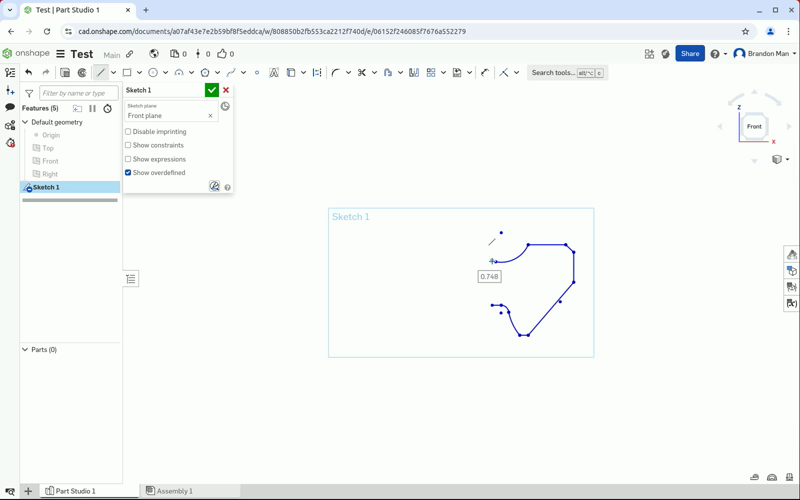
mouse_move(522, 260)
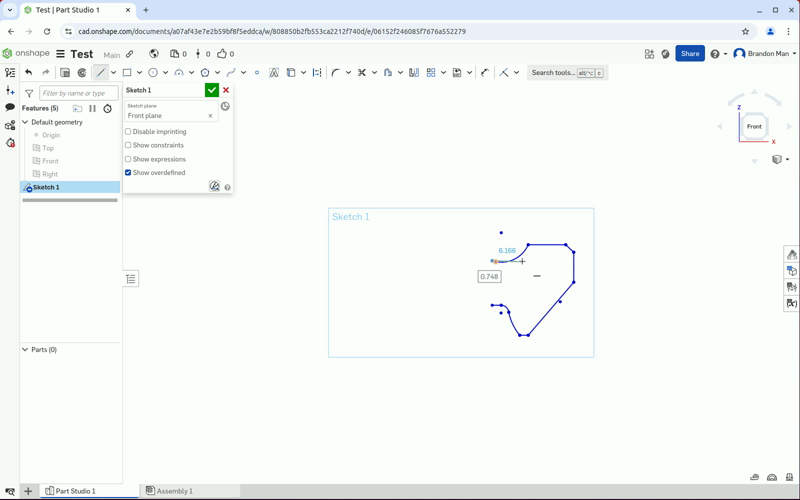
key_down(shift)
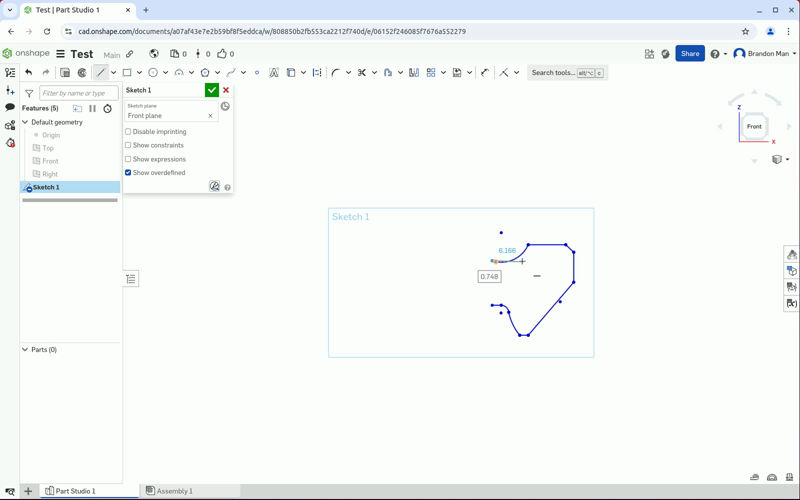
mouse_move(492, 305)
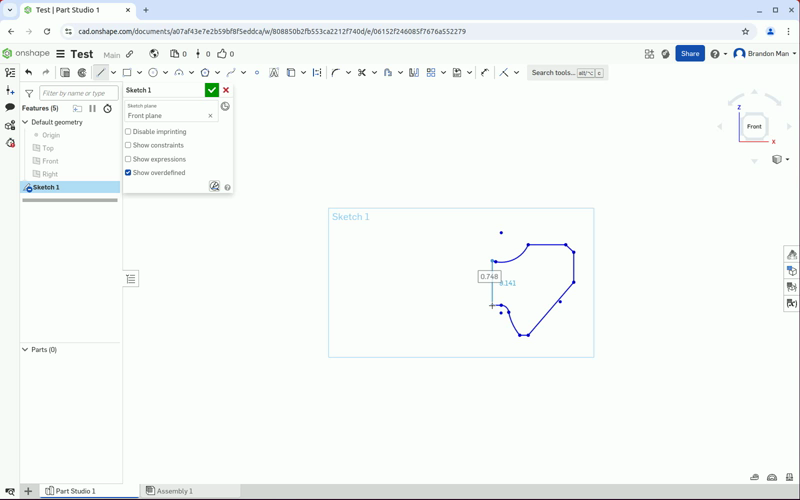
key_up(shift)
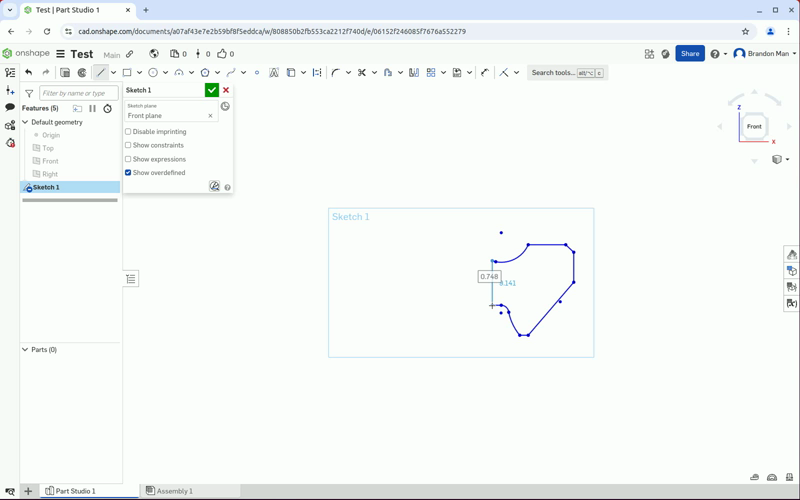
click(492, 305)
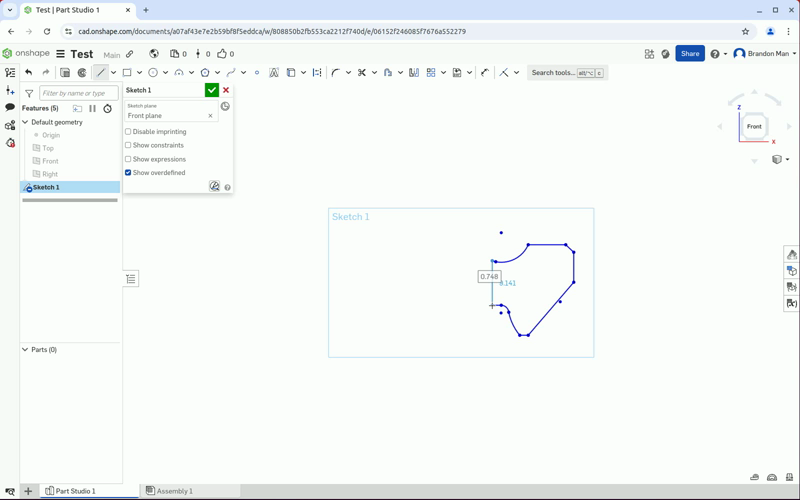
key(esc)
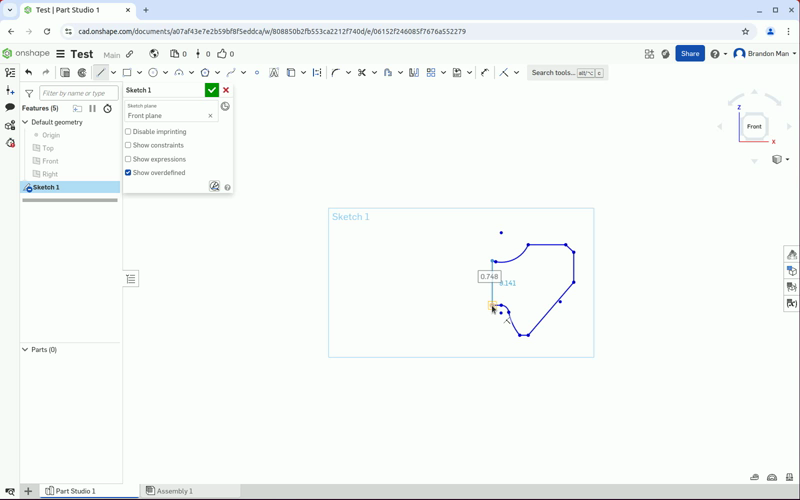
mouse_move(519, 293)
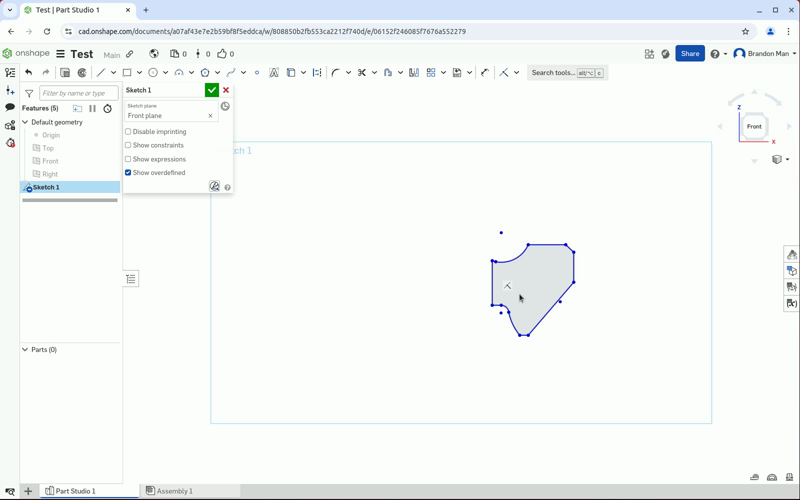
click(519, 293)
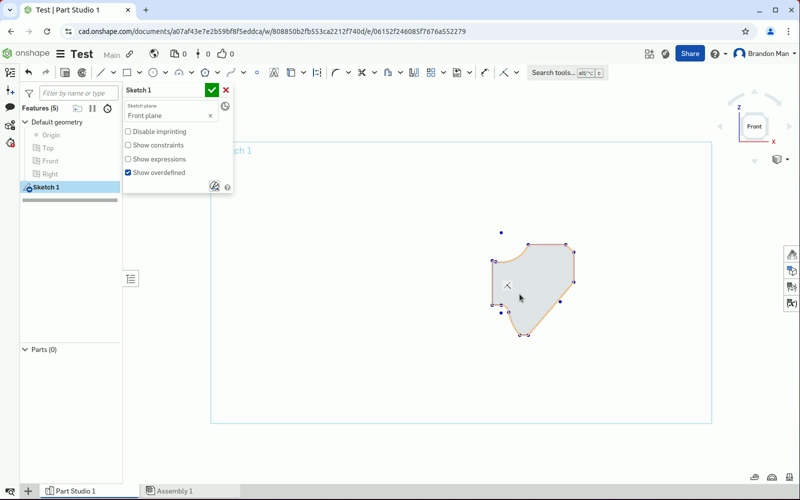
mouse_move(73, 352)
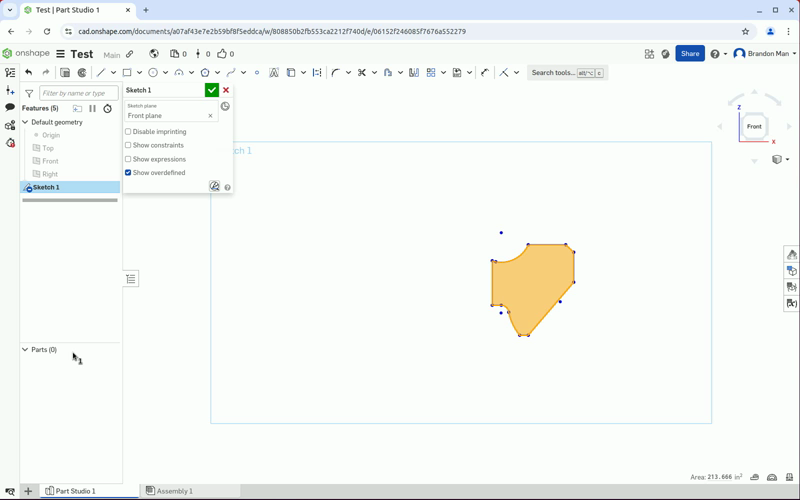
key(shift+y)
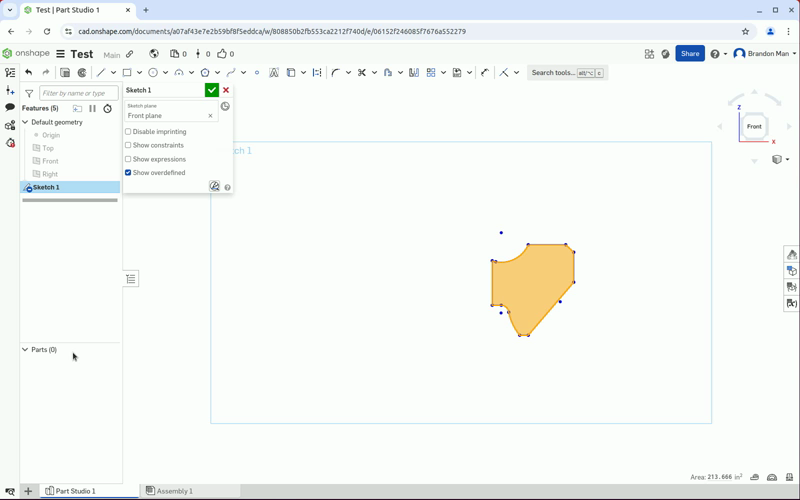
key(shift+e)
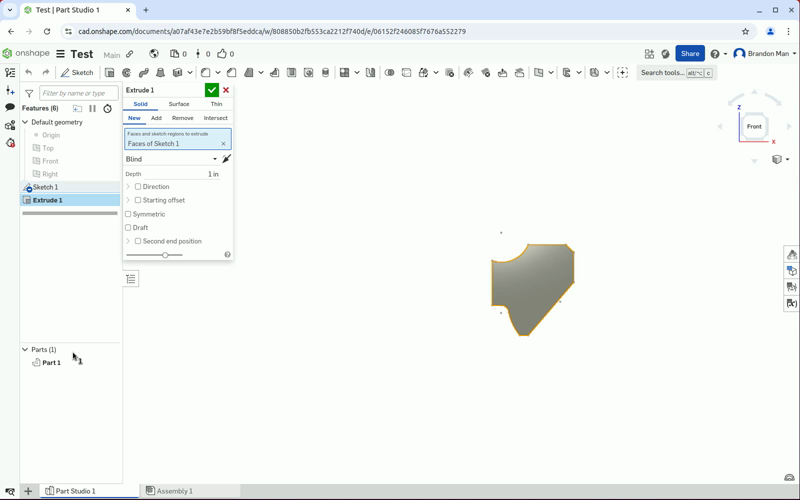
mouse_move(143, 106)
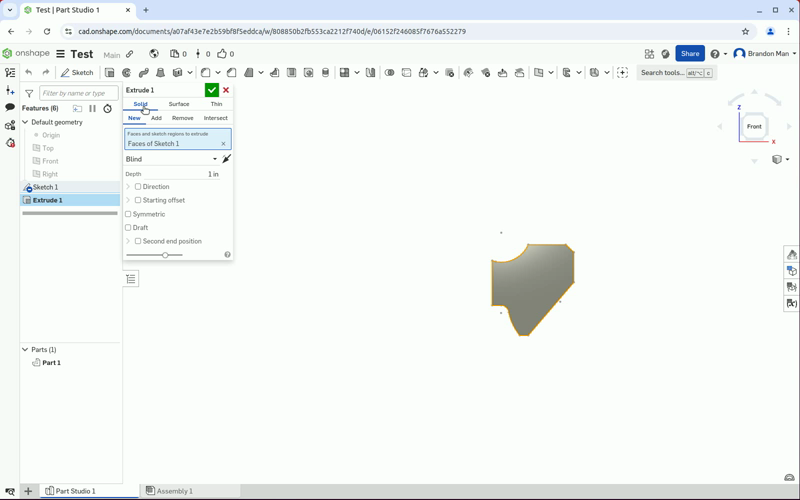
click(143, 106)
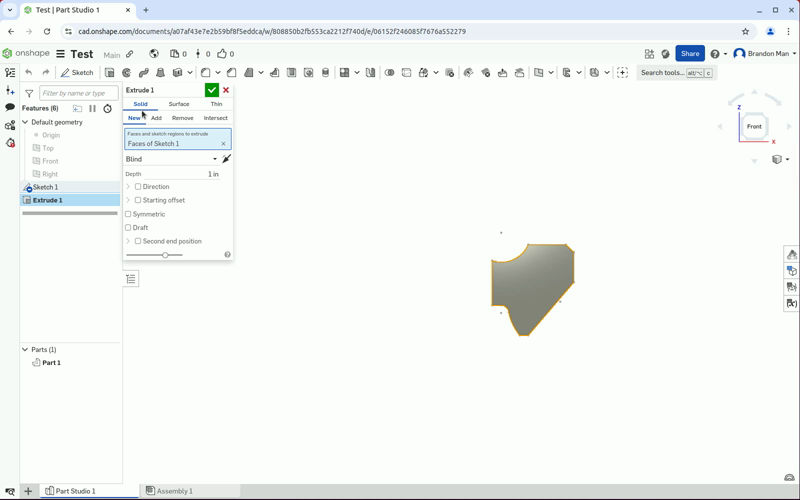
mouse_move(137, 120)
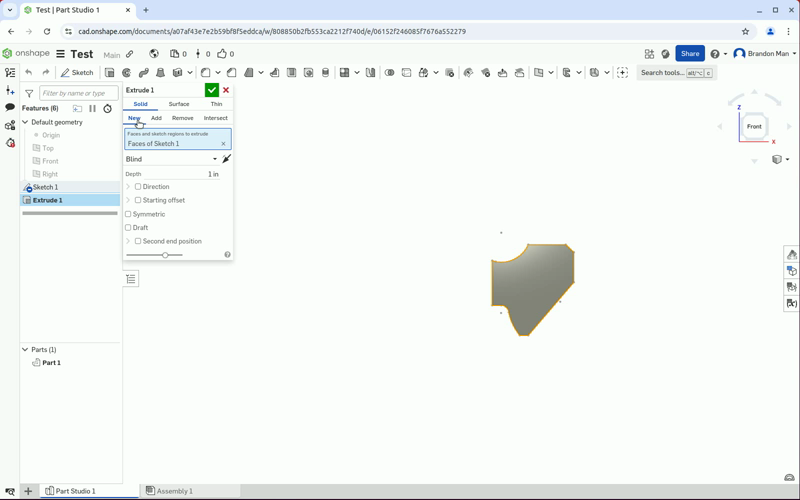
click(137, 120)
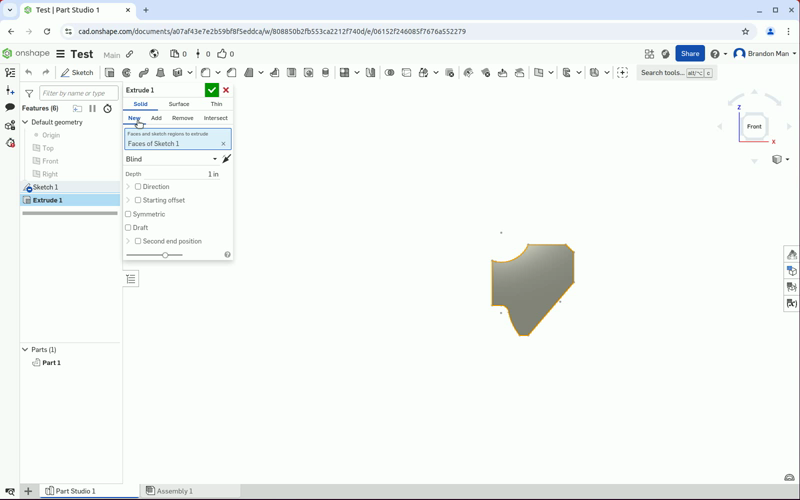
key(tab, 4)
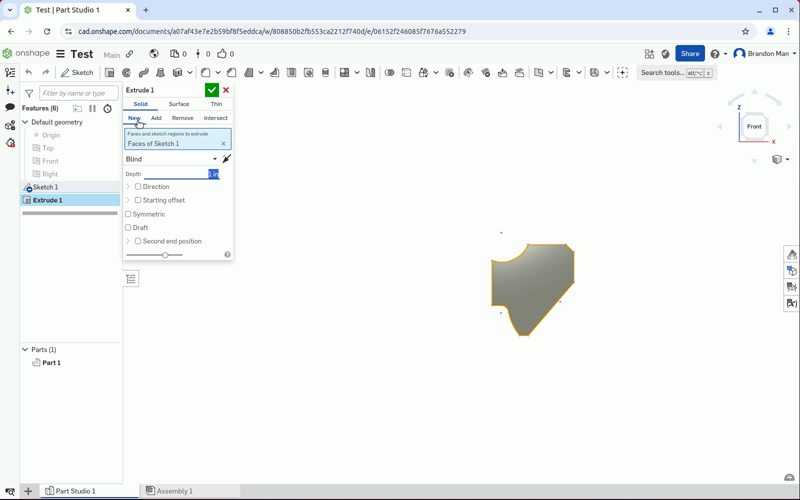
text(14.202)
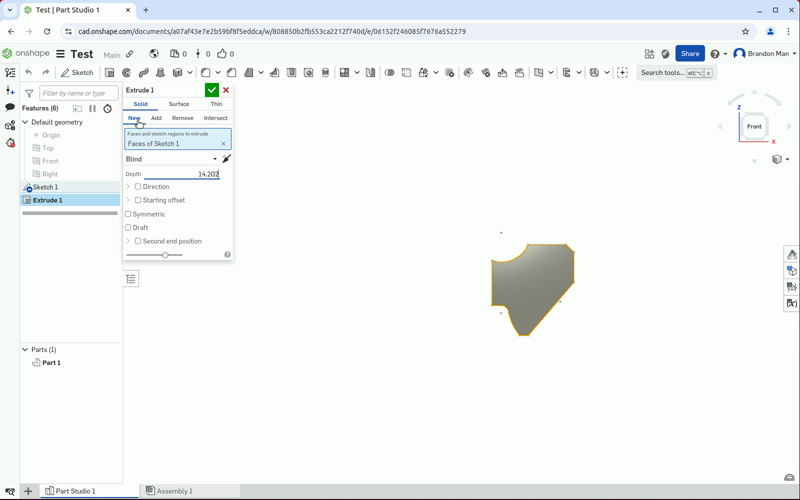
key(enter)
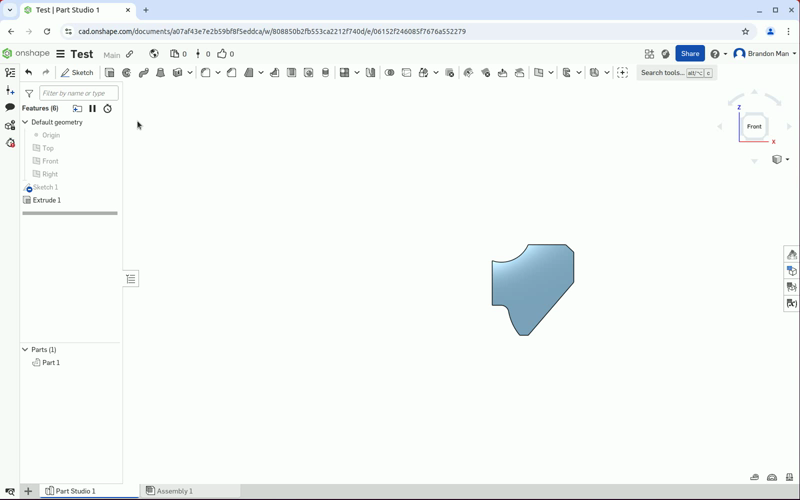
key(shift+h)
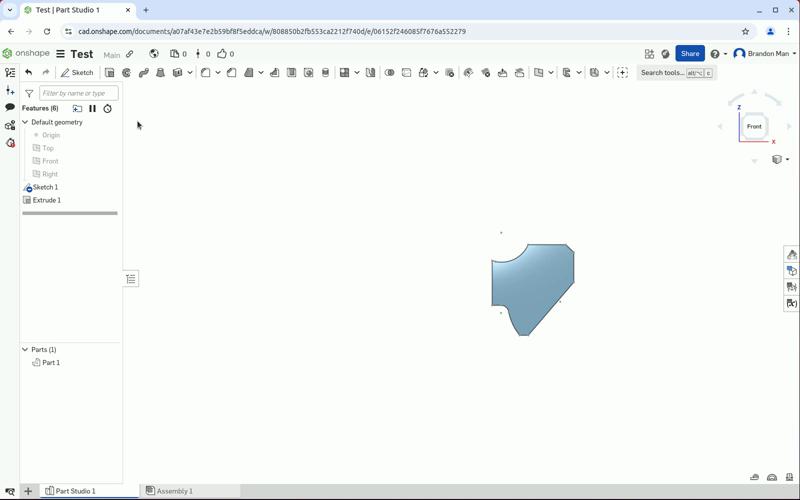
key(shift+h)
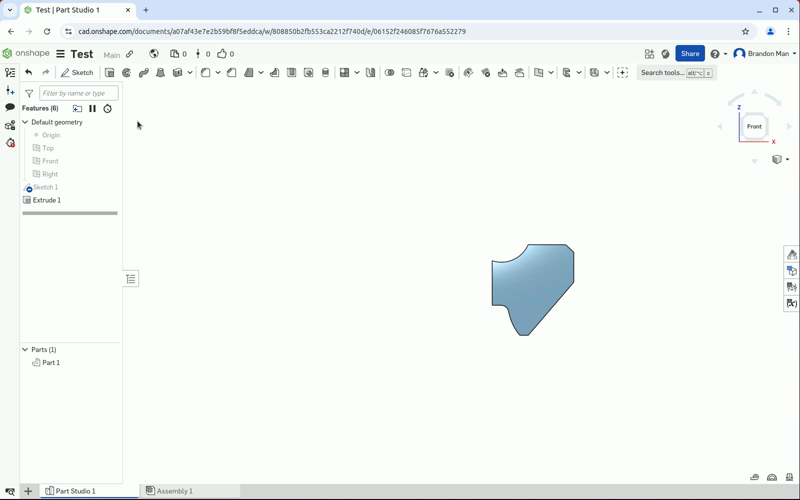
mouse_move(73, 189)
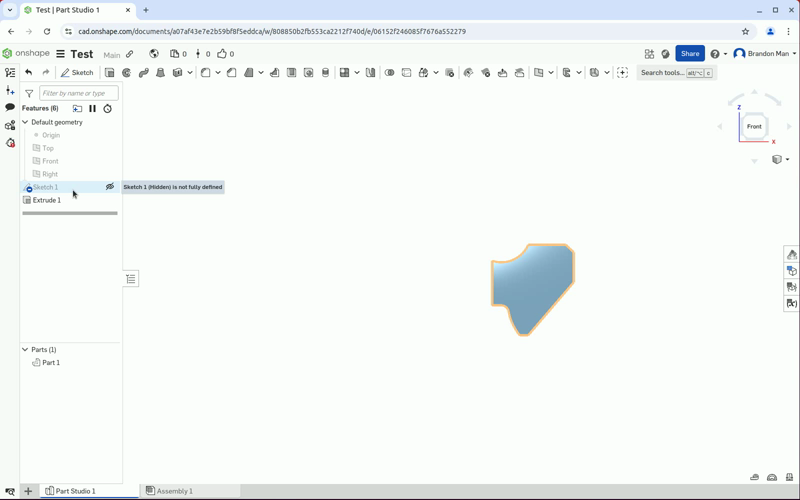
click(73, 189)
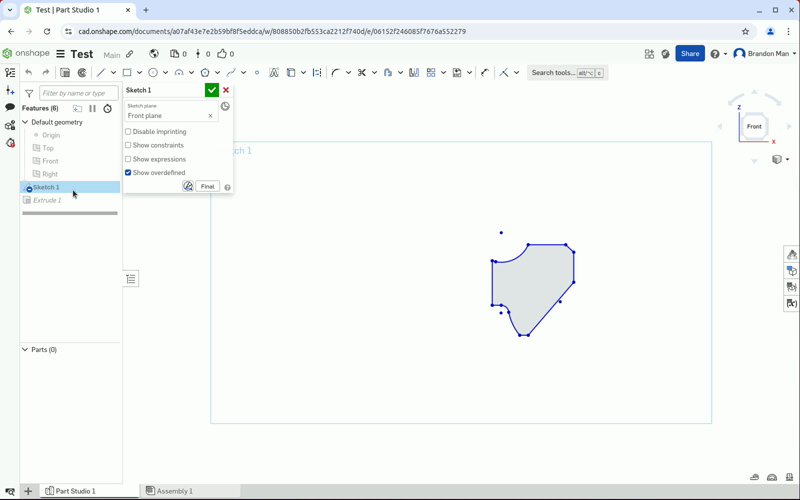
mouse_move(229, 92)
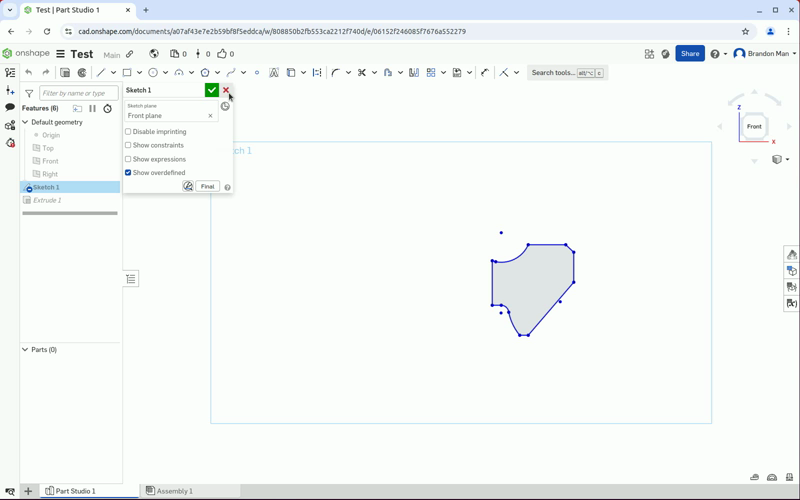
click(229, 92)
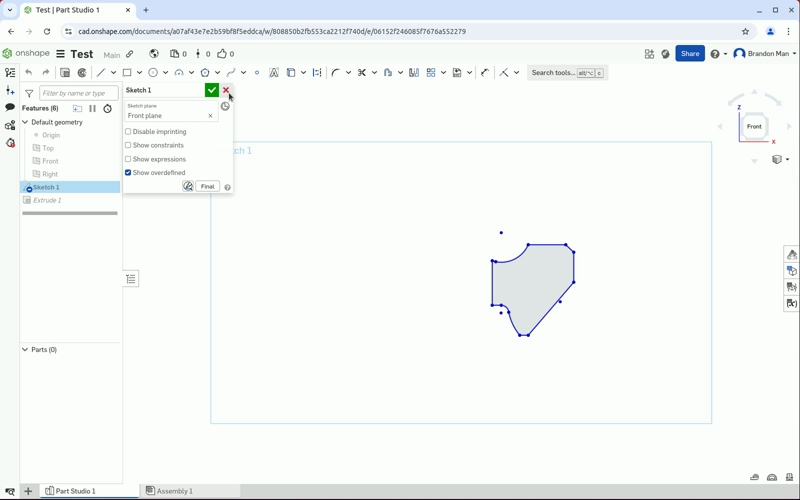
key(shift+s)
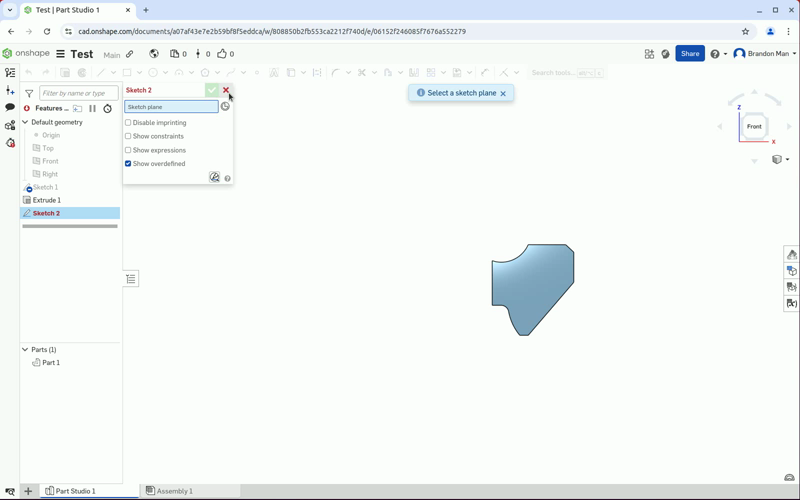
mouse_move(73, 163)
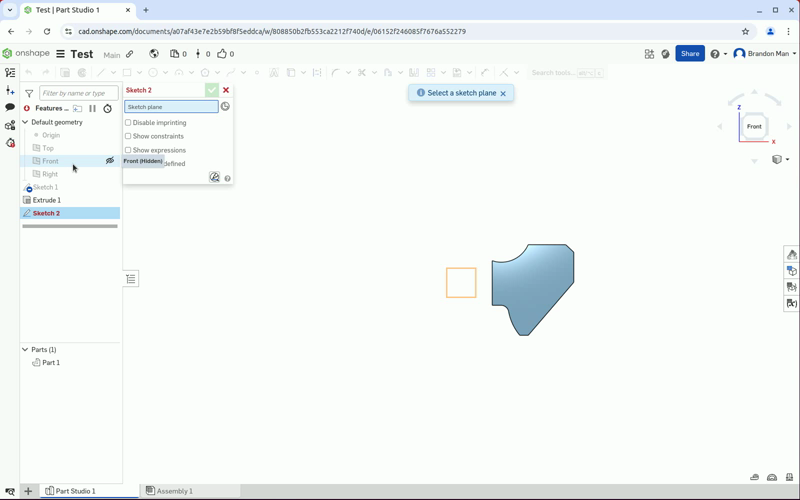
click(73, 163)
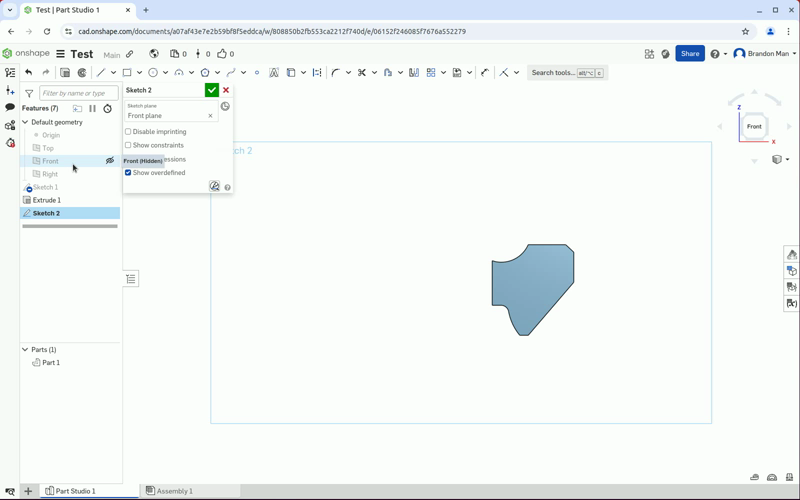
mouse_move(73, 352)
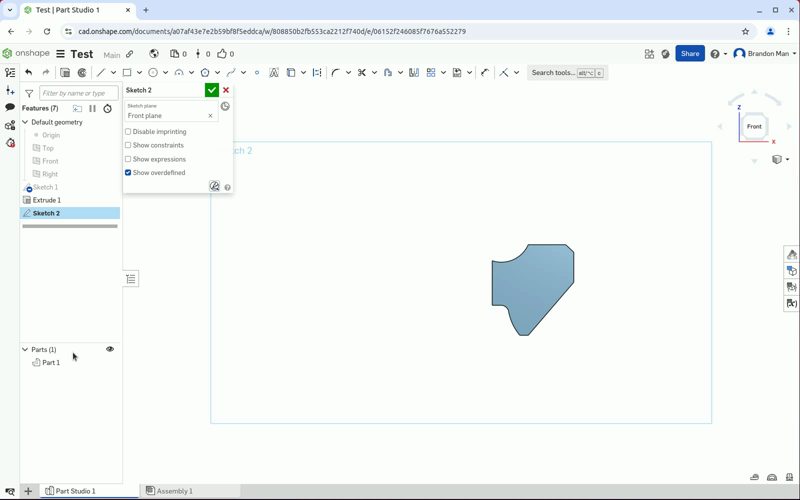
key(y)
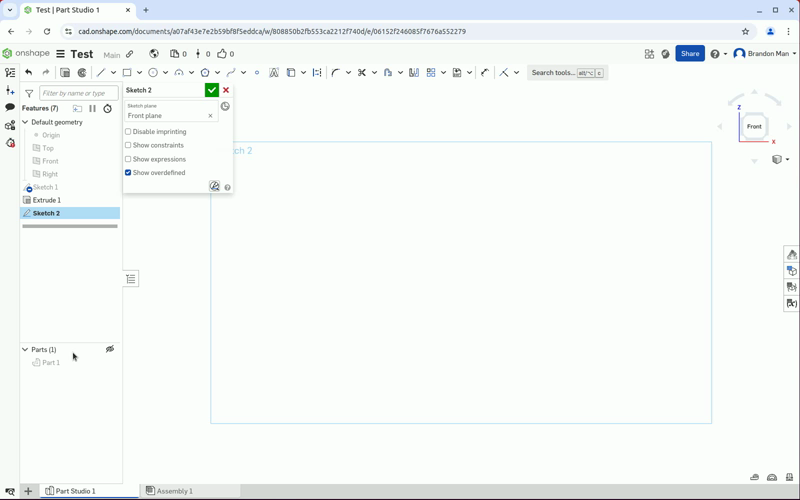
key(l)
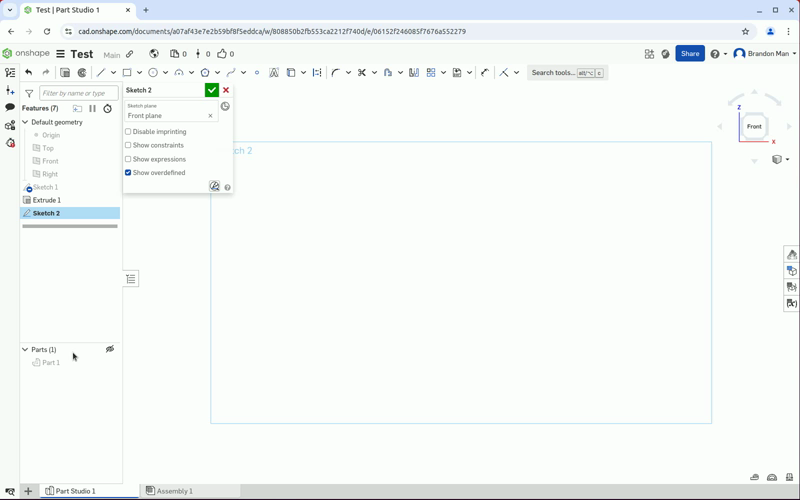
key_down(shift)
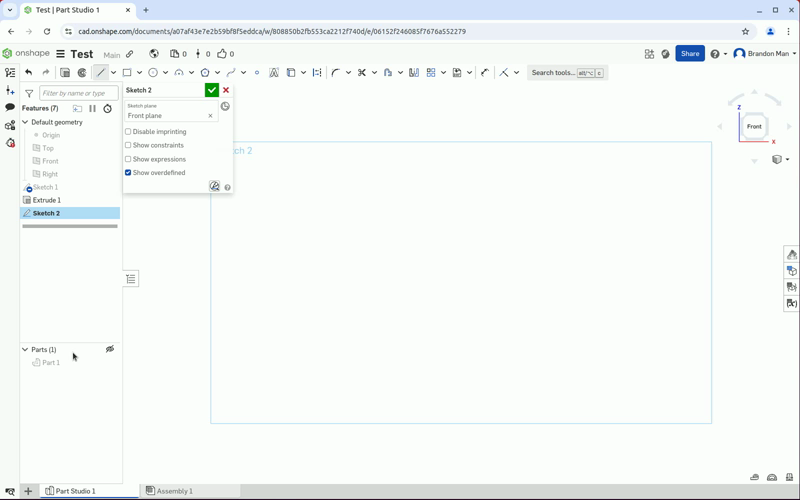
mouse_move(438, 293)
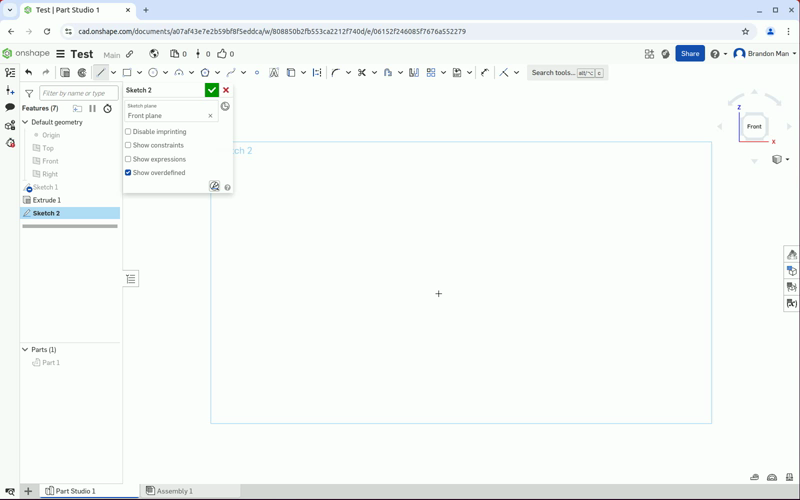
click(438, 293)
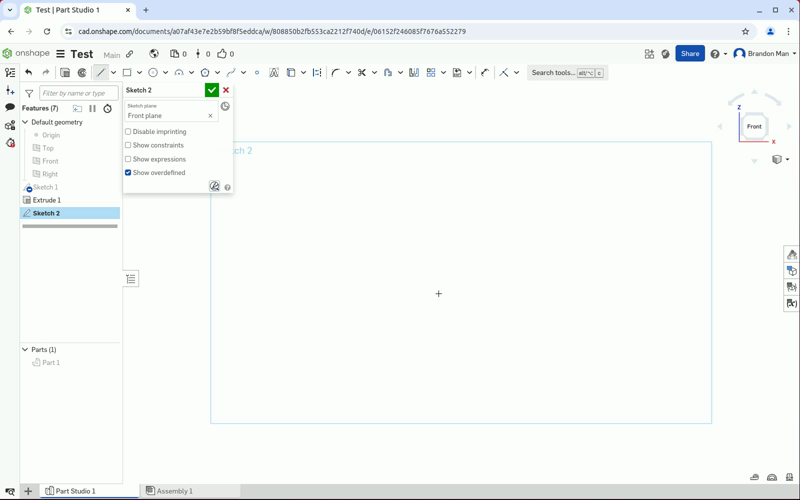
key_up(shift)
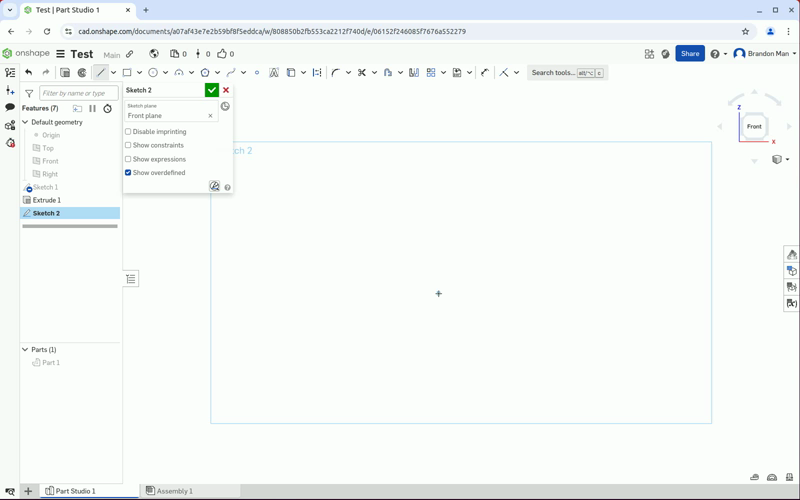
key_down(shift)
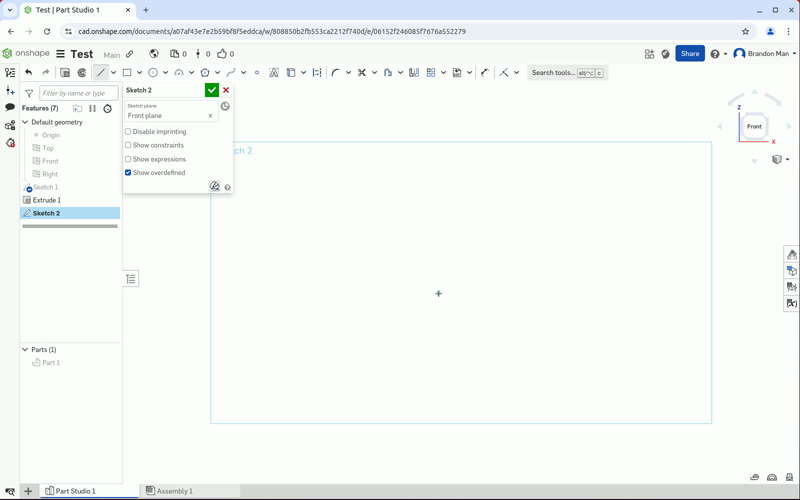
mouse_move(468, 293)
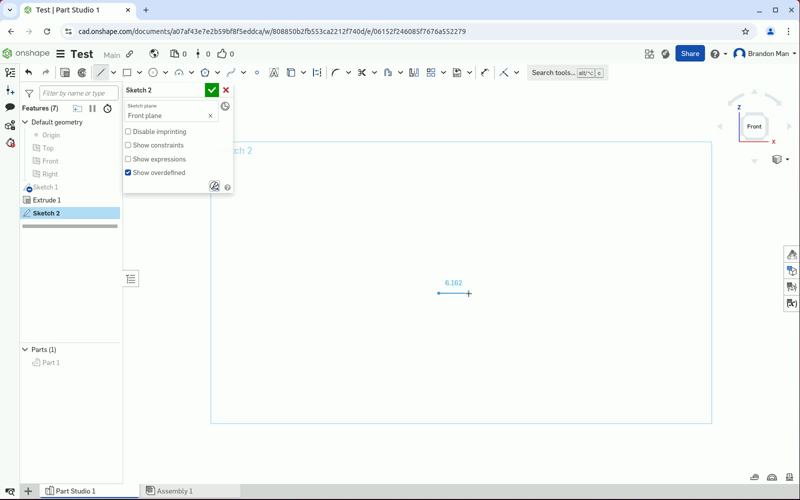
mouse_move(449, 304)
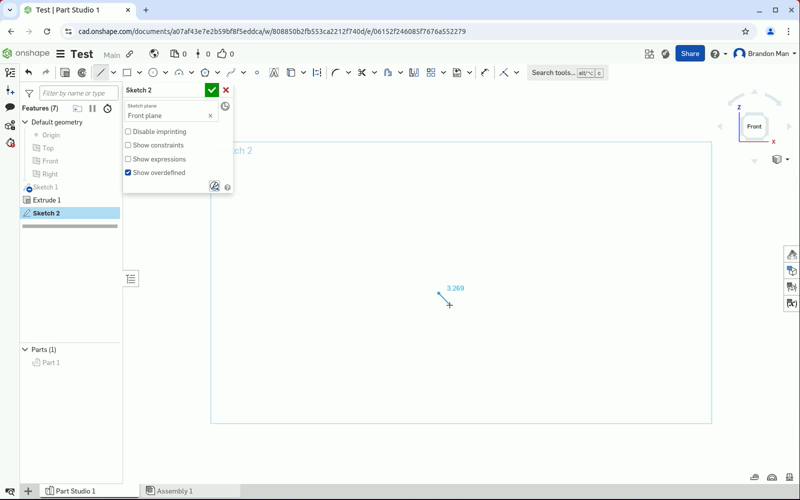
click(449, 304)
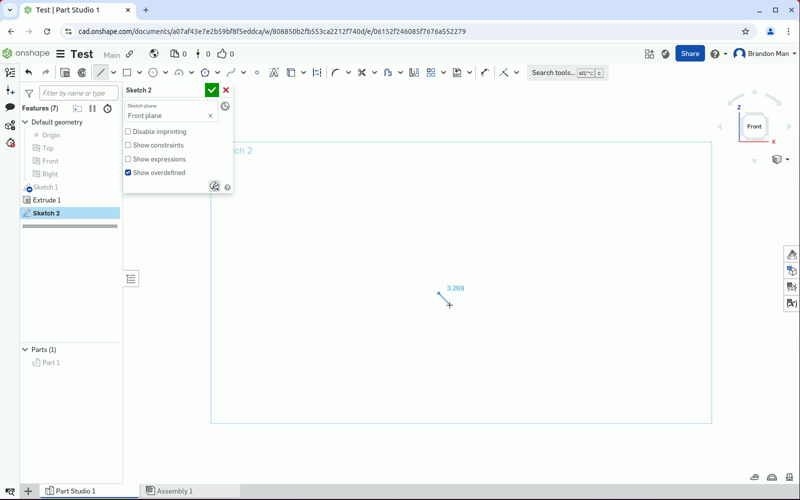
key_up(shift)
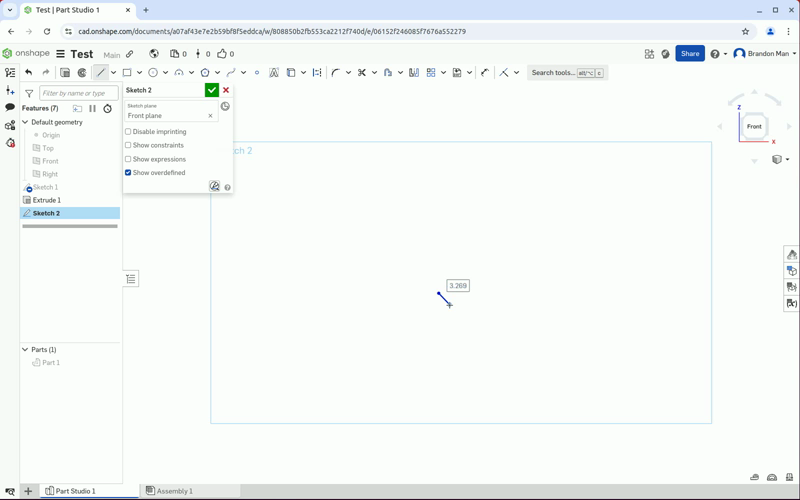
key_down(shift)
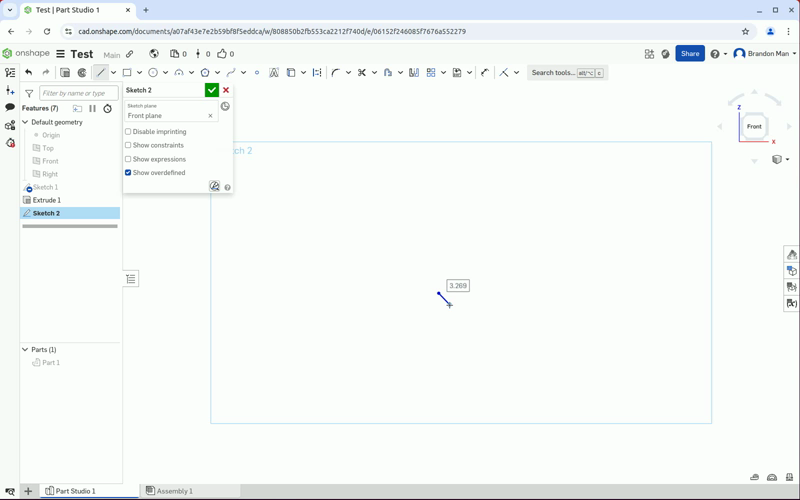
mouse_move(479, 304)
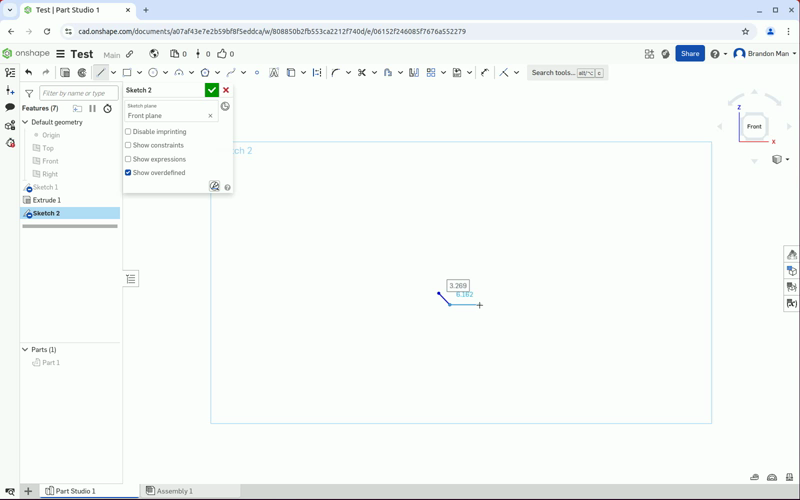
mouse_move(492, 304)
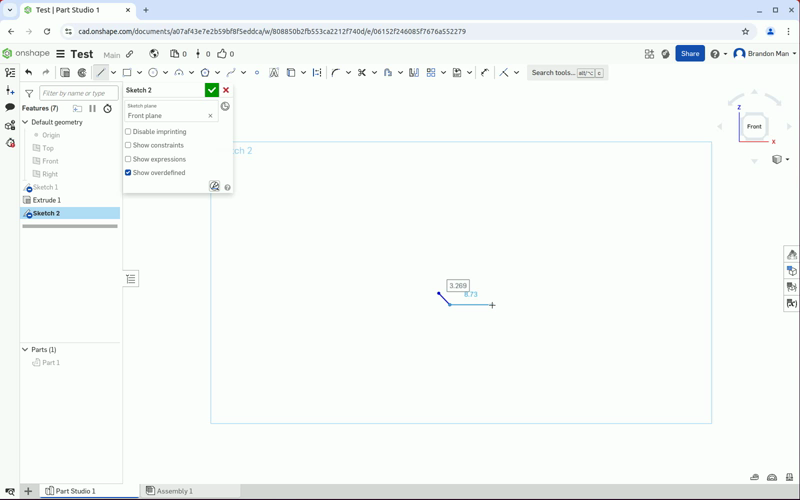
click(492, 304)
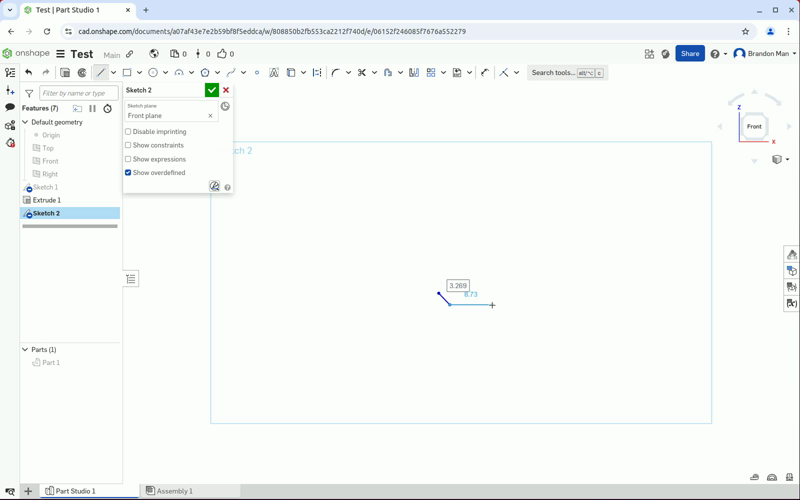
key_up(shift)
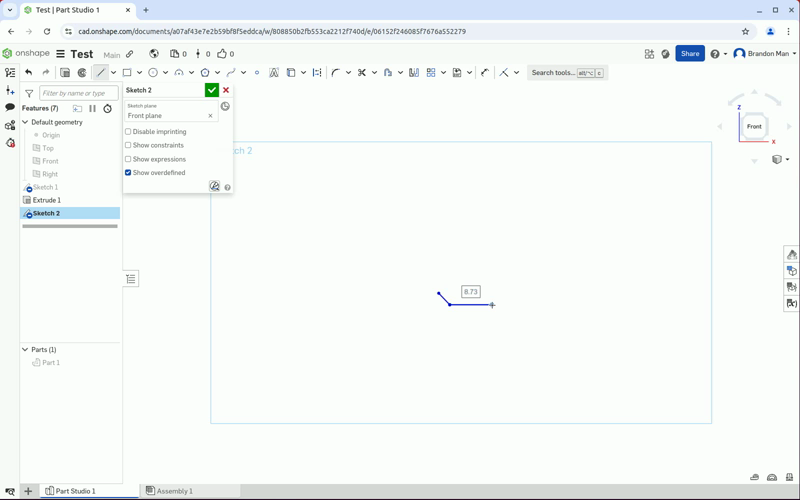
key_down(shift)
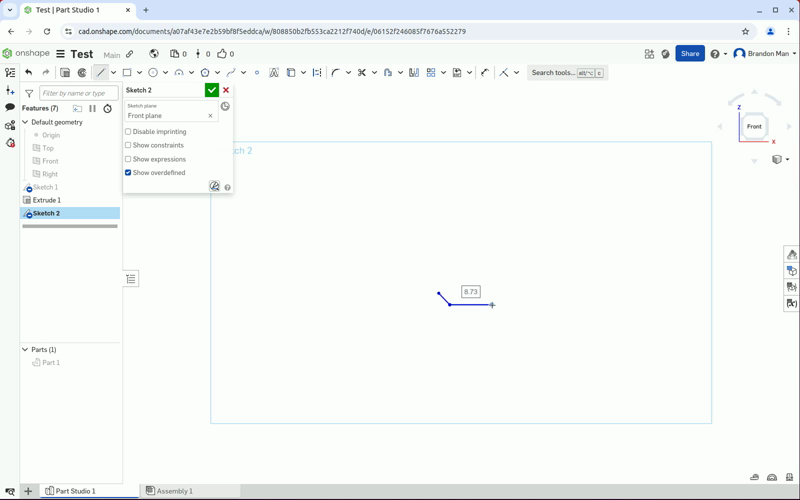
mouse_move(522, 304)
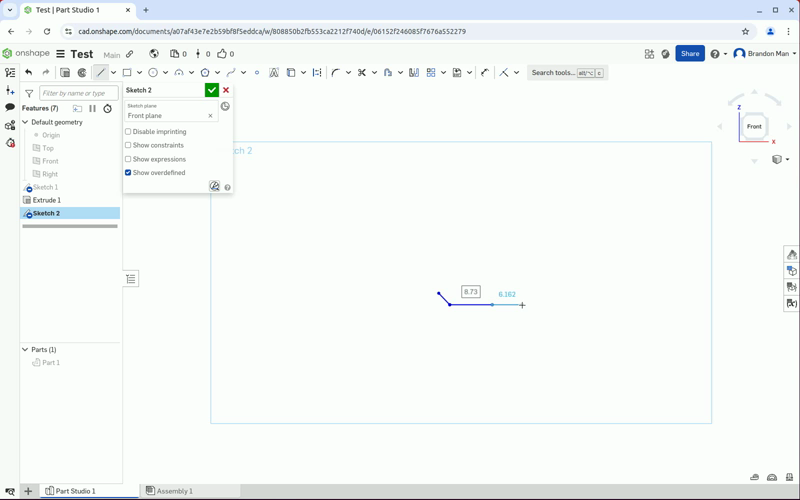
mouse_move(492, 259)
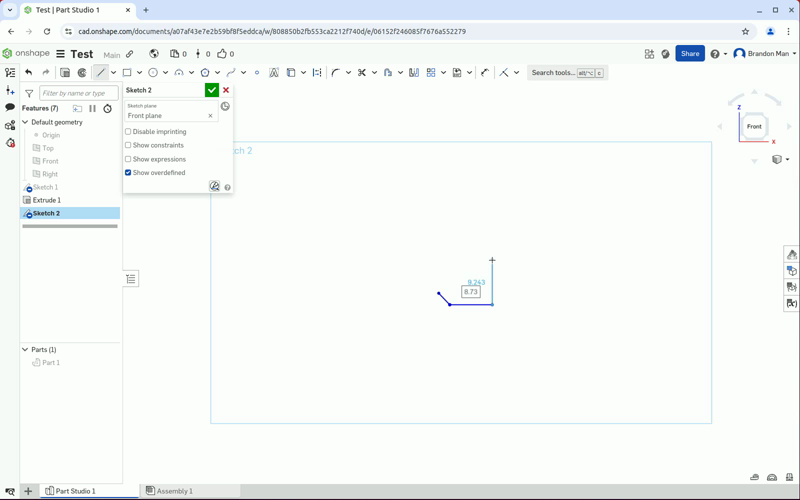
click(492, 259)
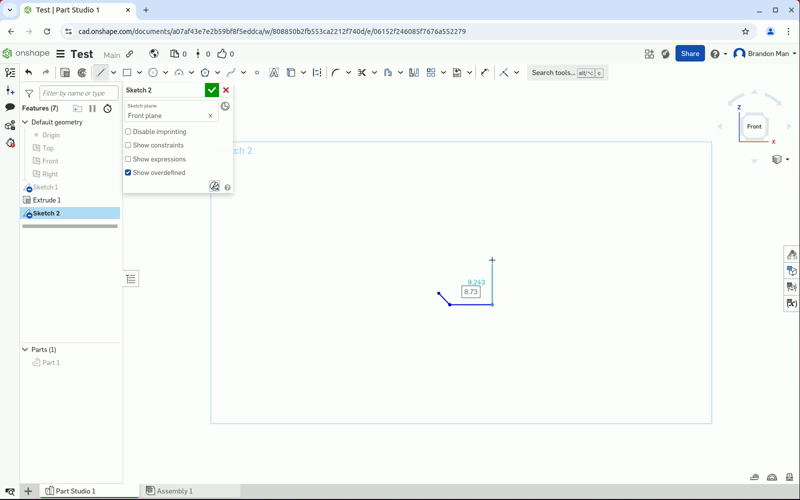
key_up(shift)
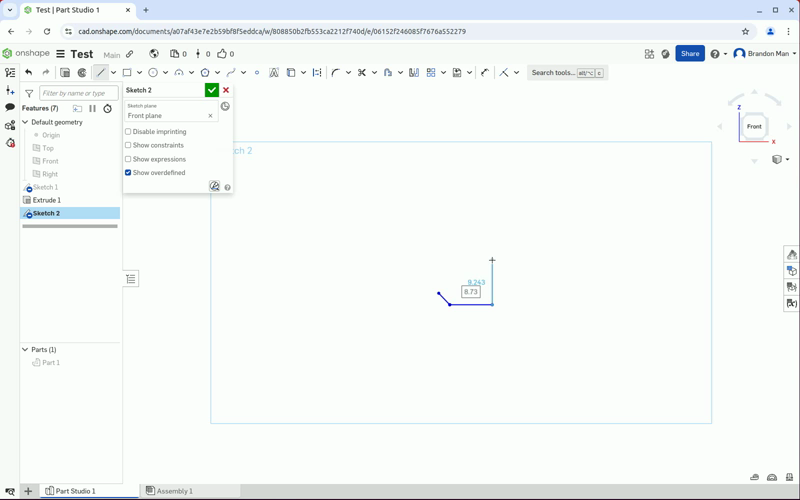
key_down(shift)
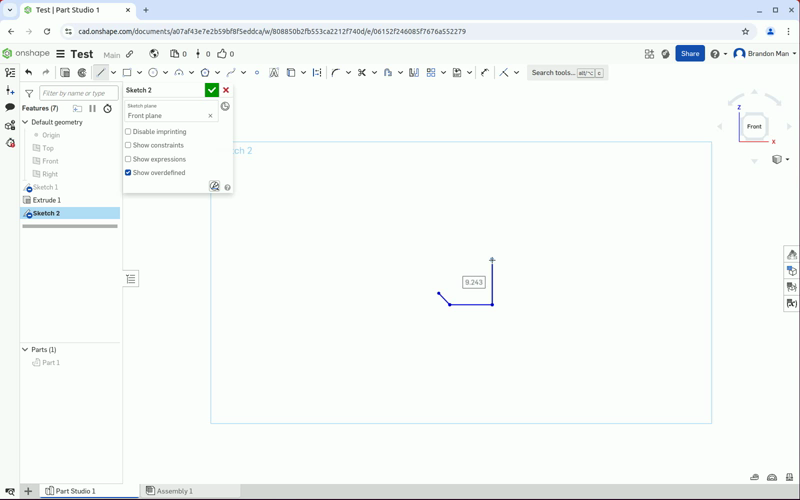
mouse_move(522, 259)
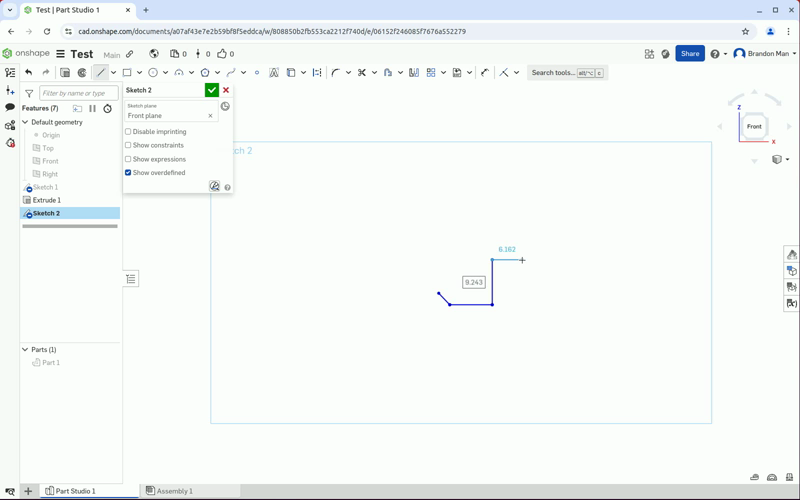
mouse_move(460, 254)
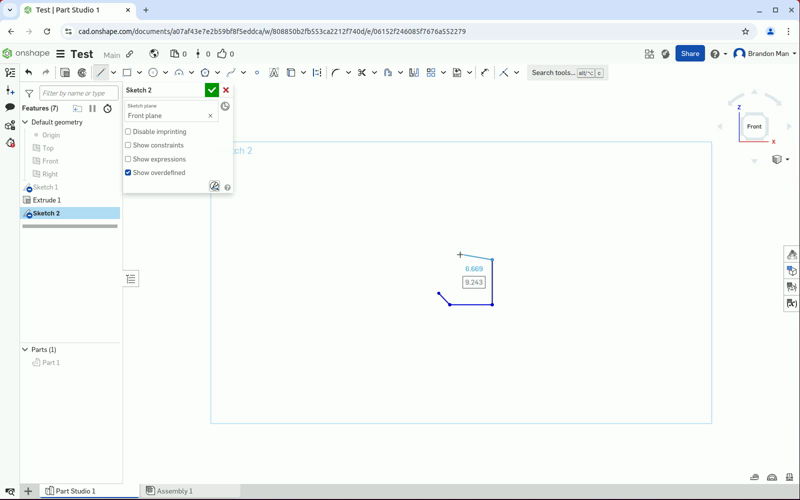
click(460, 254)
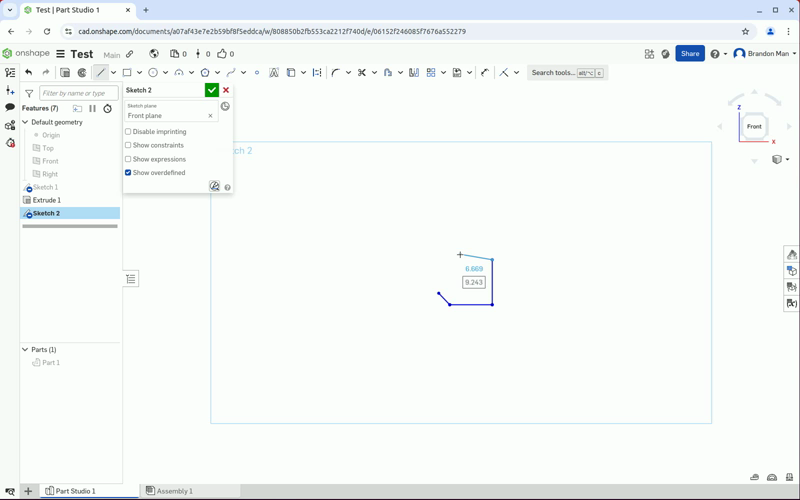
key_up(shift)
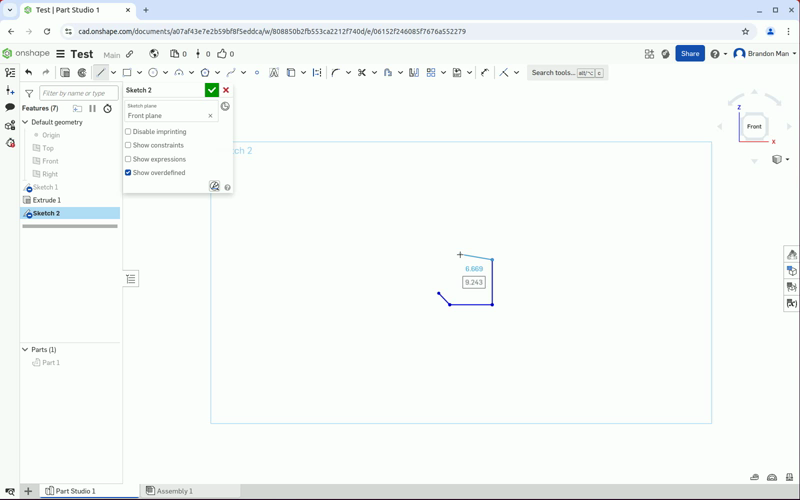
key_down(shift)
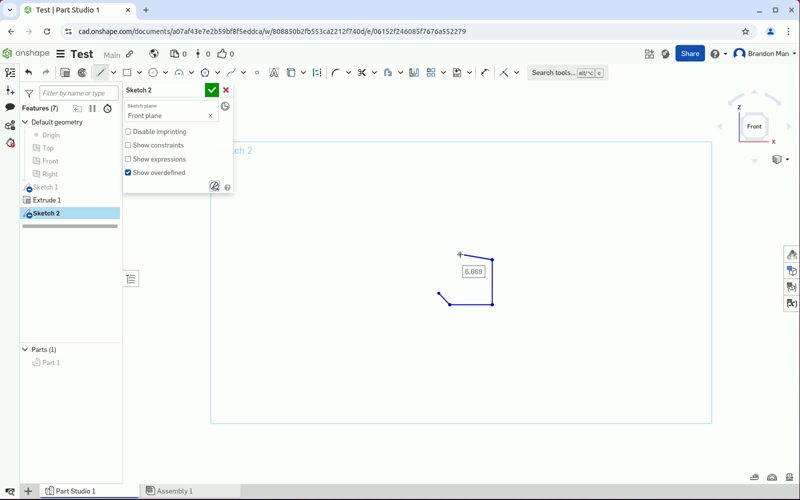
mouse_move(490, 254)
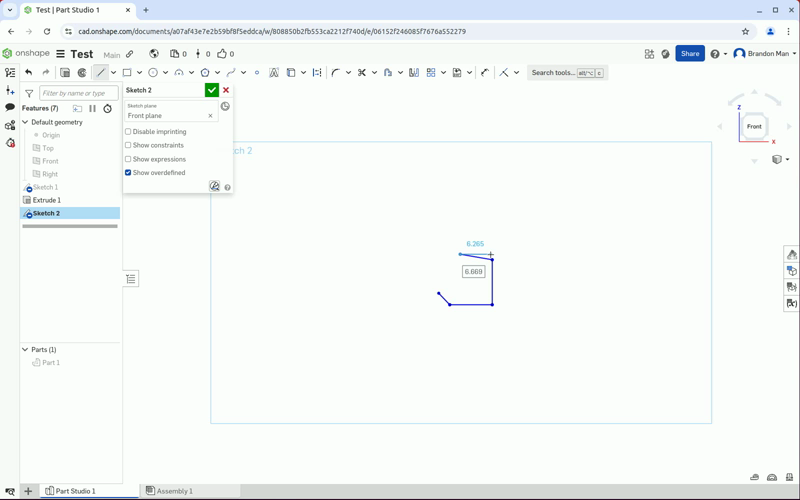
mouse_move(449, 254)
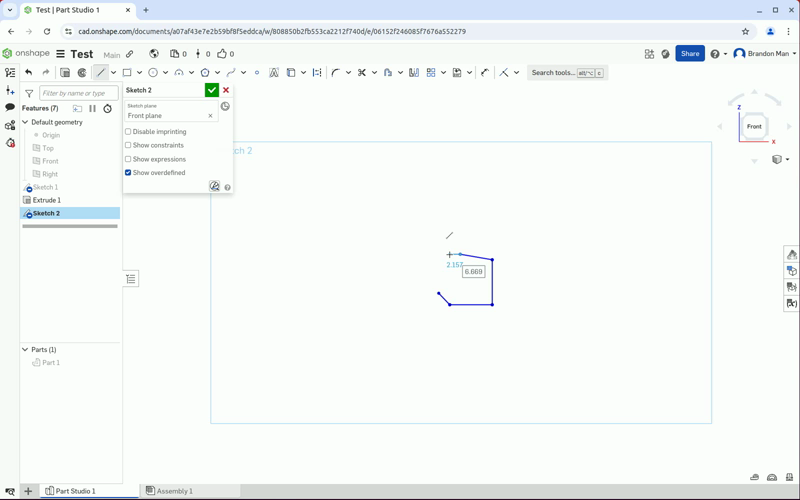
click(449, 254)
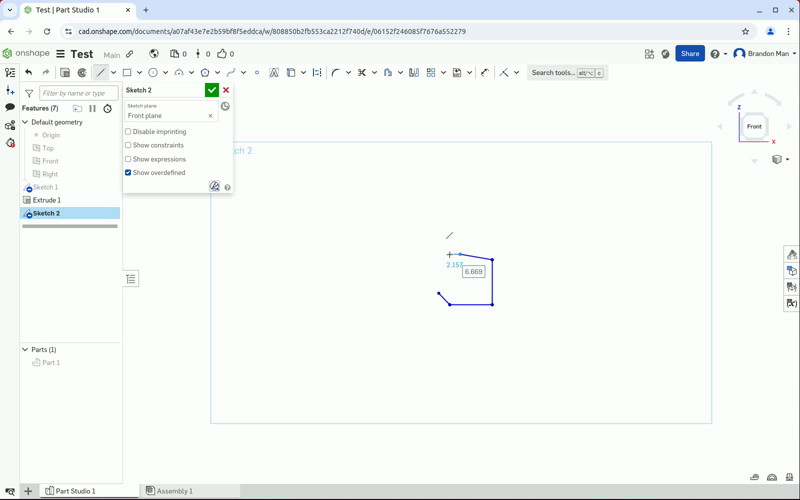
key_up(shift)
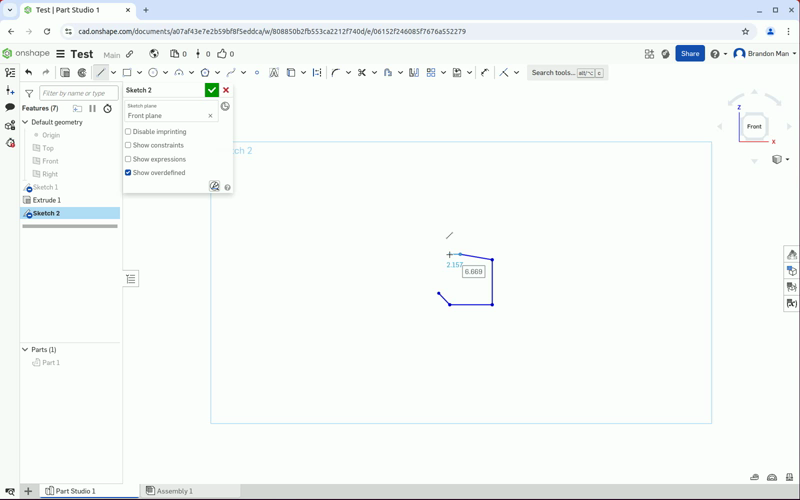
key_down(shift)
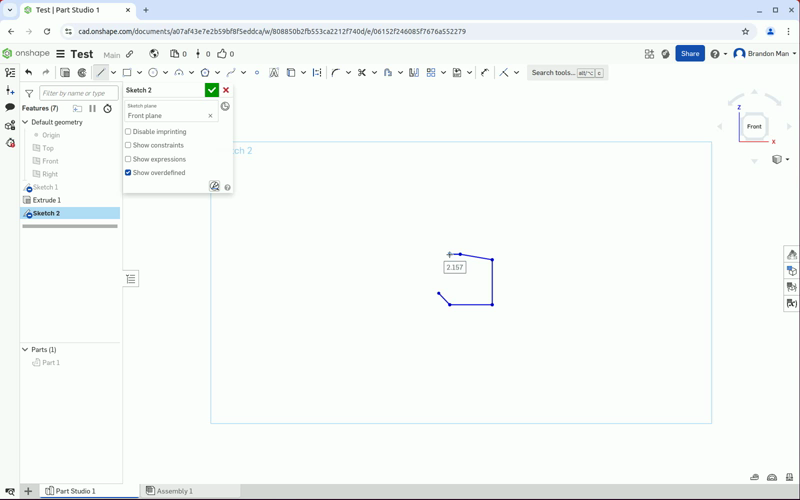
mouse_move(479, 254)
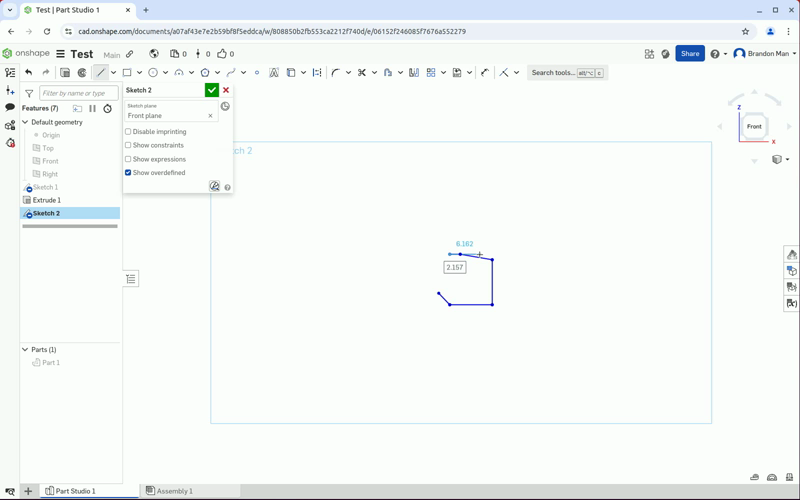
mouse_move(438, 265)
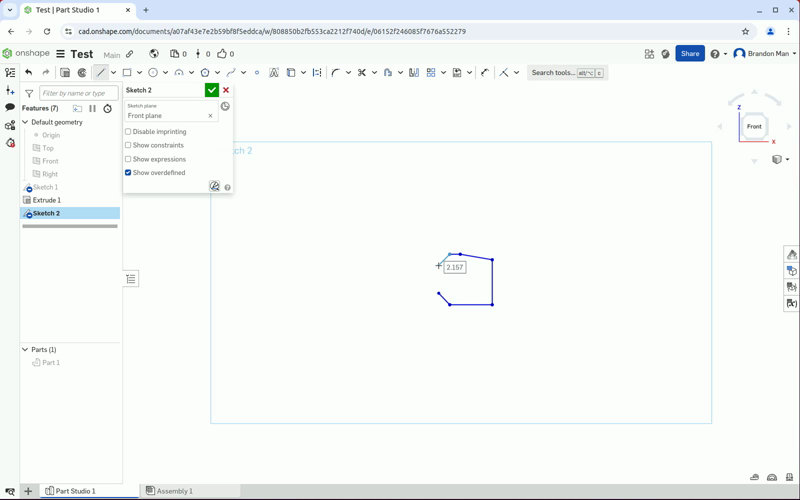
click(438, 265)
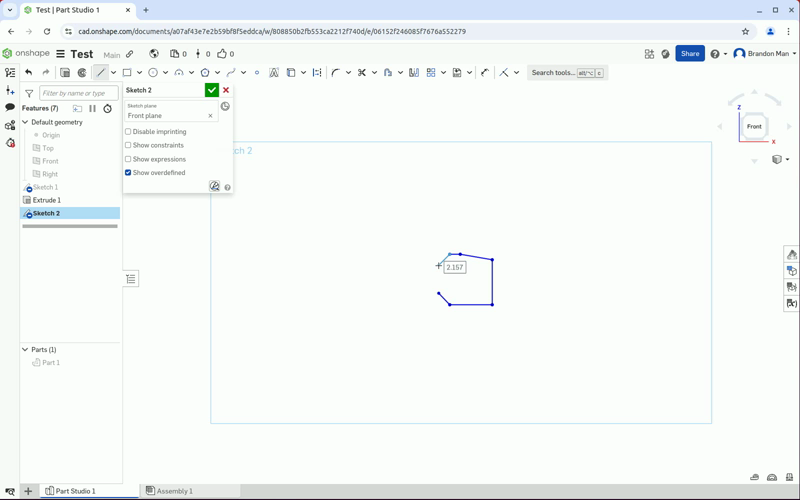
key_up(shift)
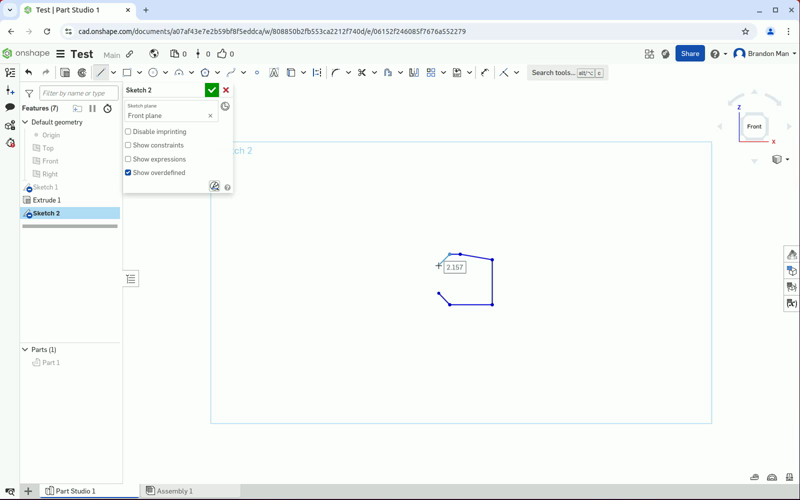
mouse_move(468, 265)
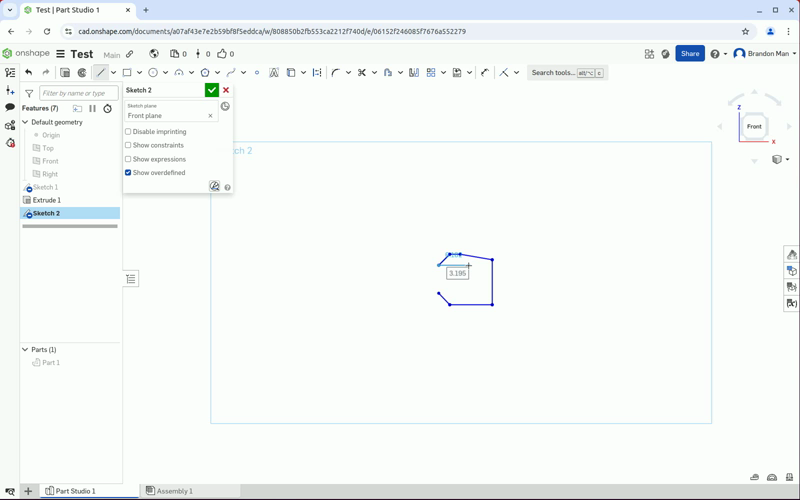
key_down(shift)
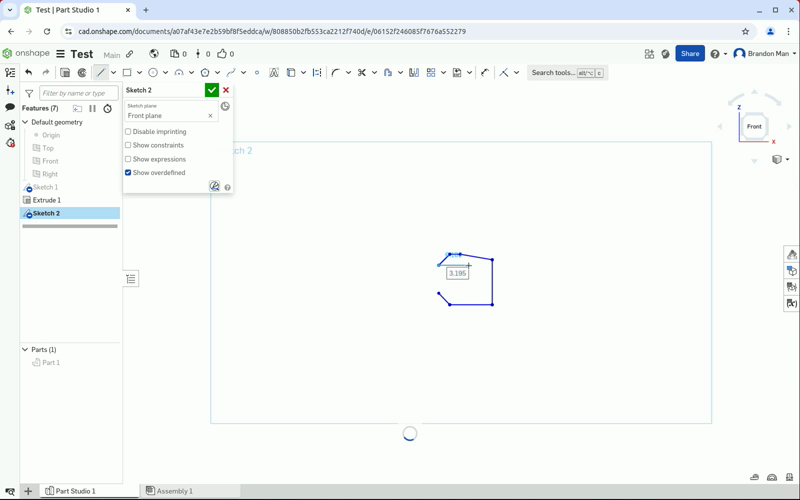
mouse_move(438, 293)
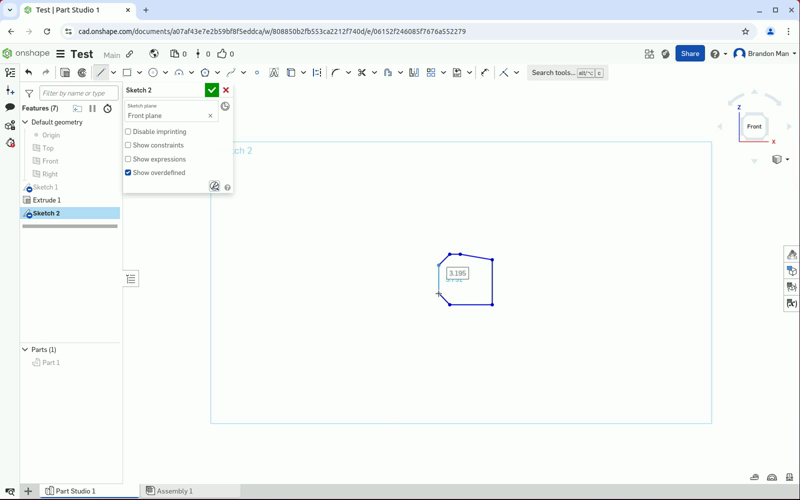
key_up(shift)
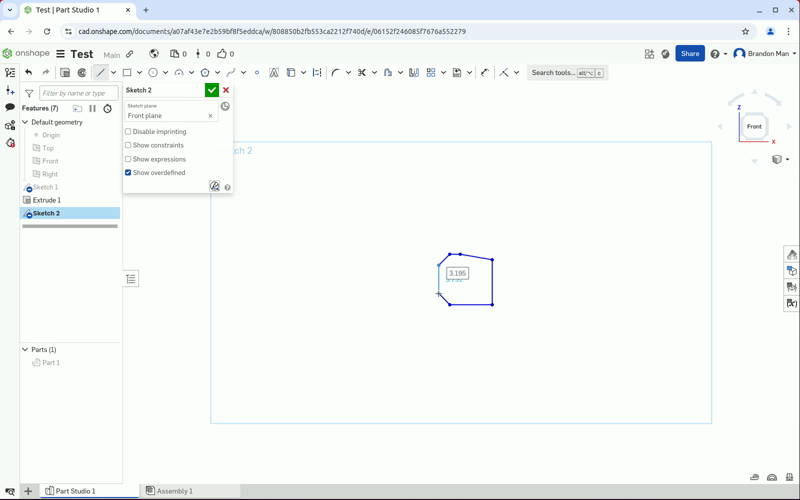
click(438, 293)
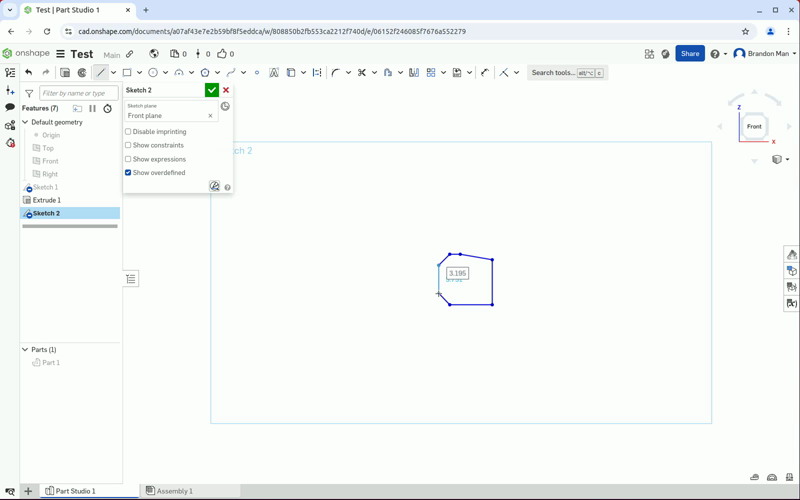
key(esc)
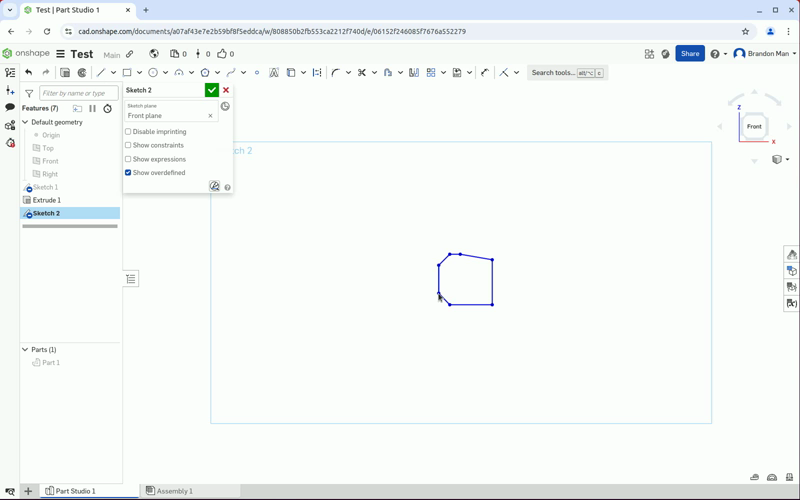
key(c)
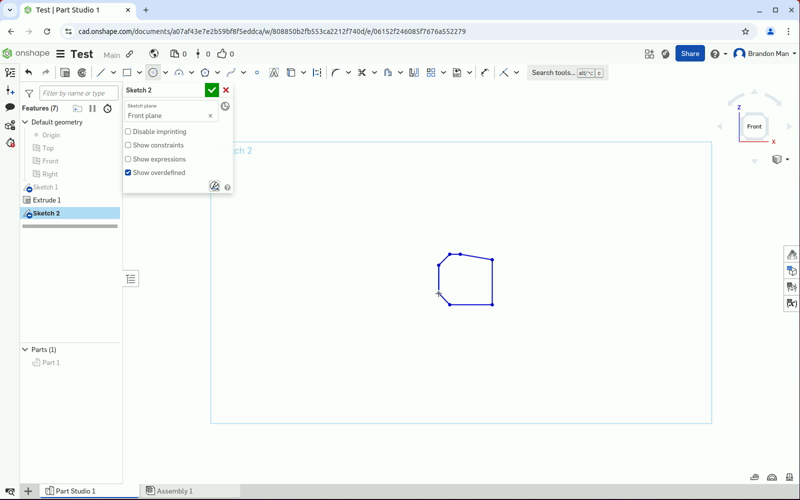
key_down(shift)
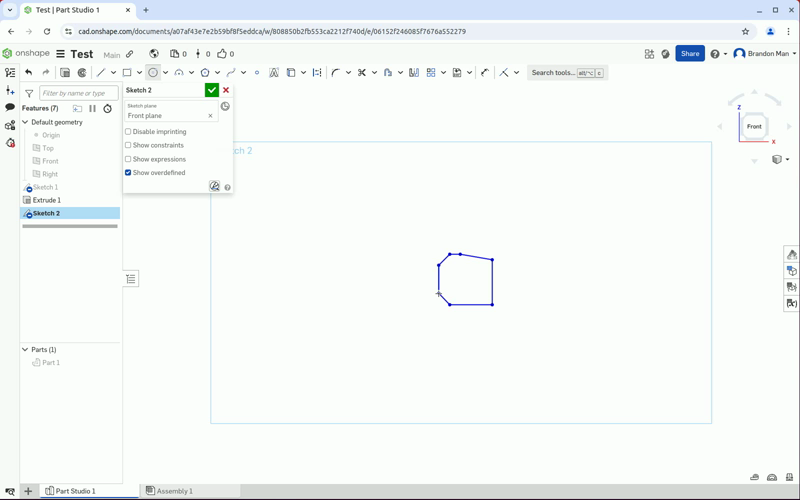
mouse_move(460, 282)
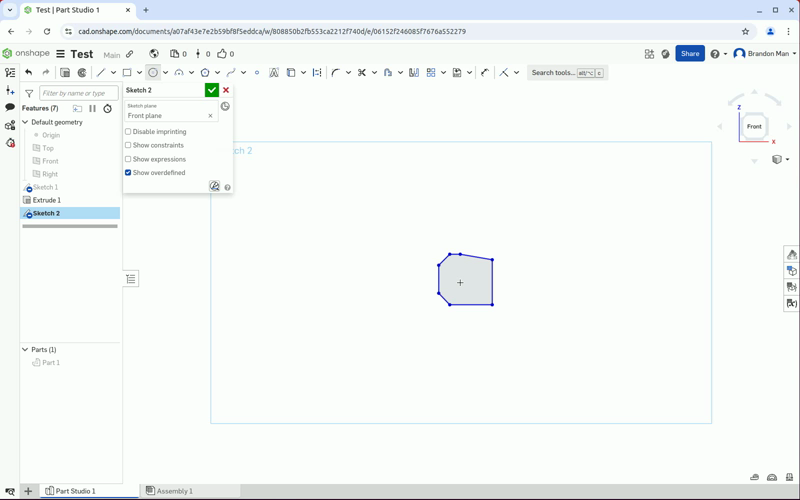
click(460, 282)
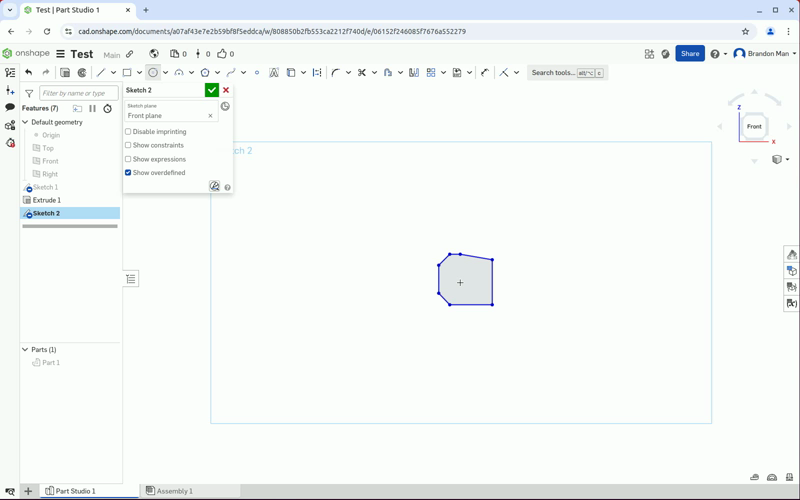
key_up(shift)
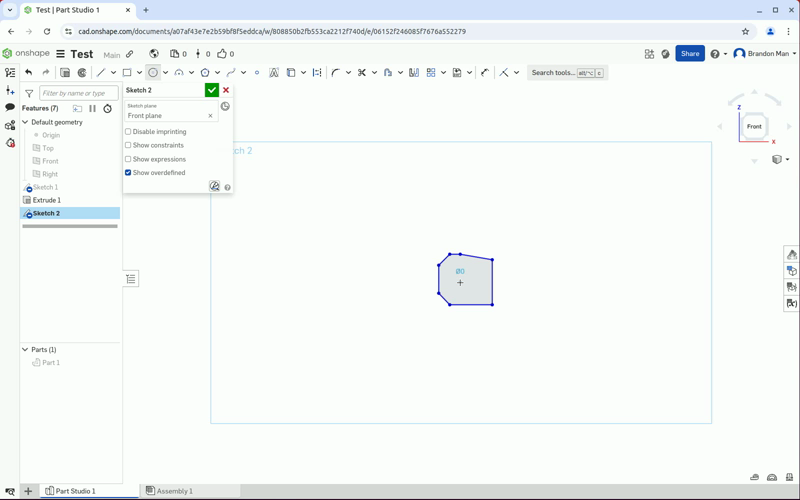
mouse_move(471, 282)
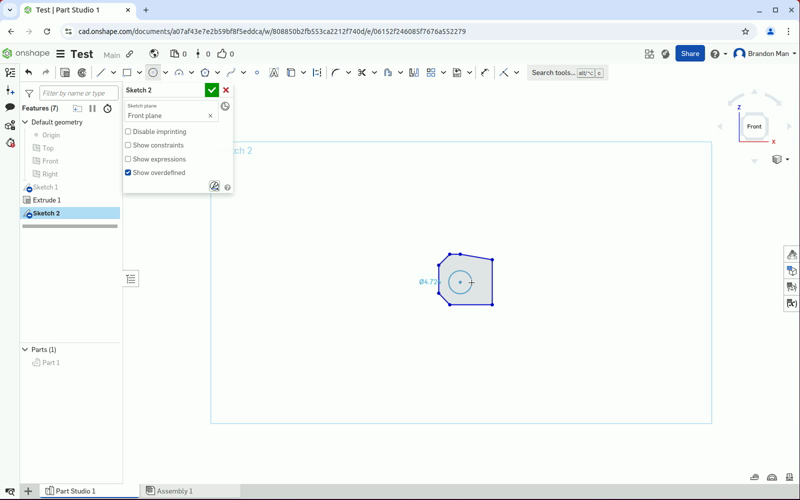
click(471, 282)
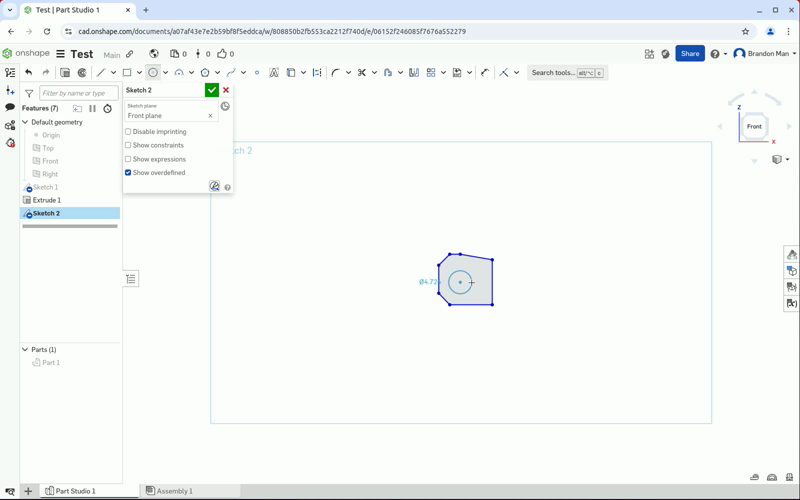
key(esc)
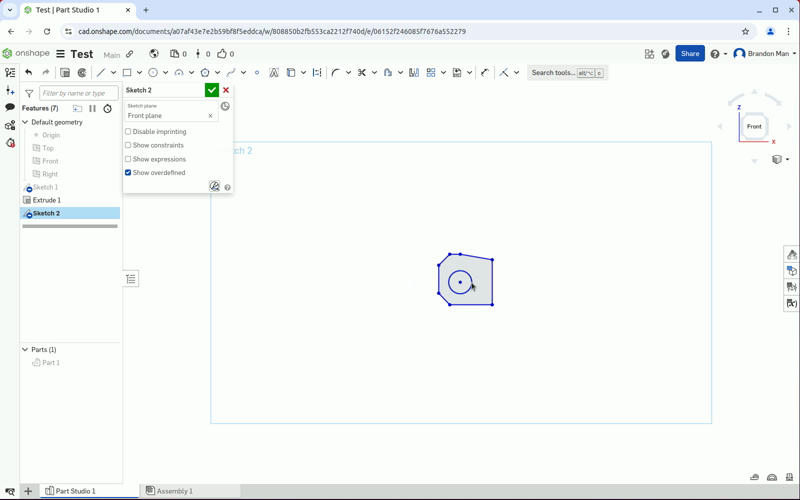
mouse_move(482, 266)
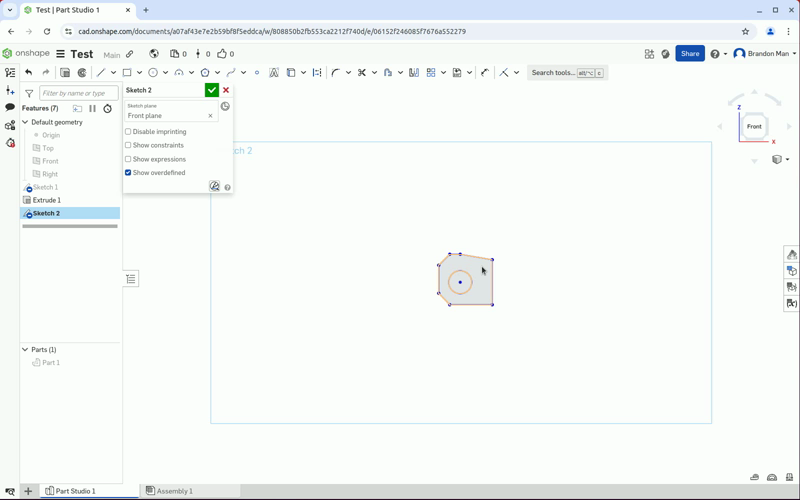
click(482, 266)
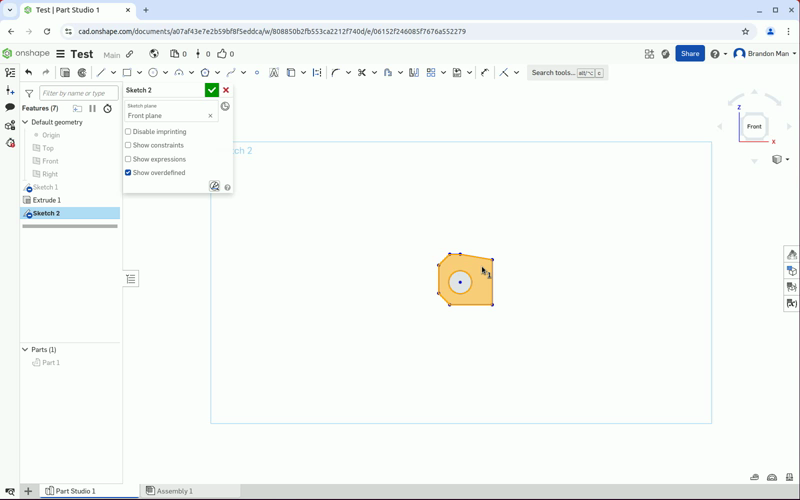
mouse_move(73, 352)
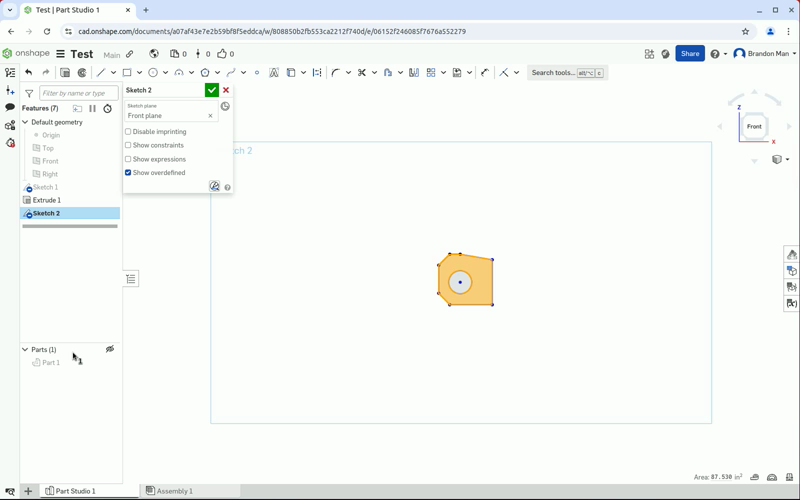
key(shift+y)
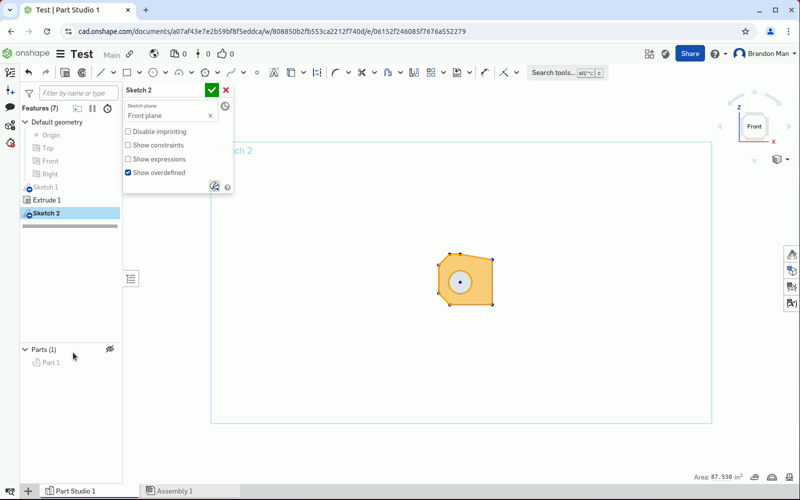
key(shift+e)
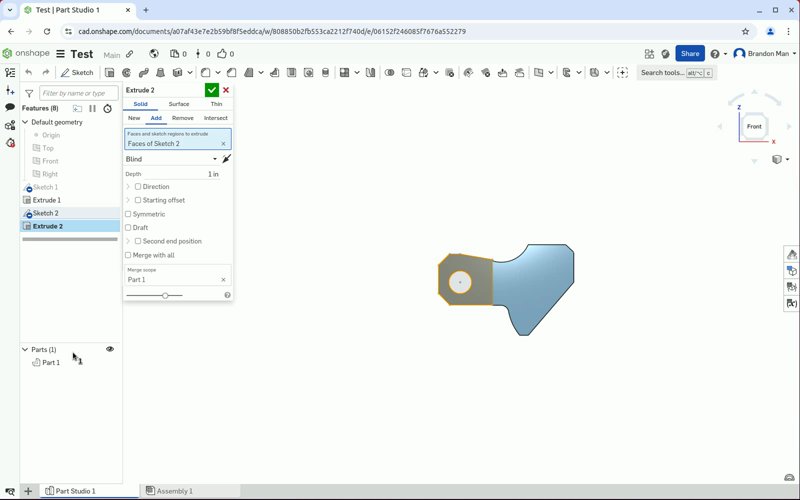
mouse_move(143, 106)
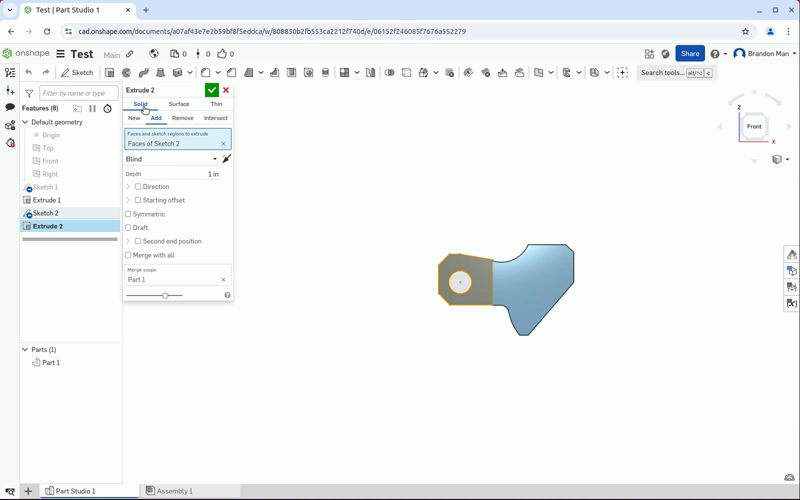
click(143, 106)
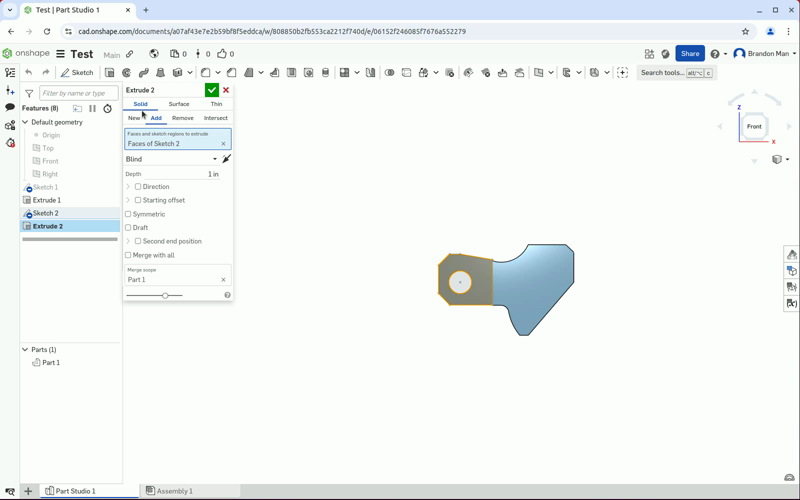
mouse_move(137, 120)
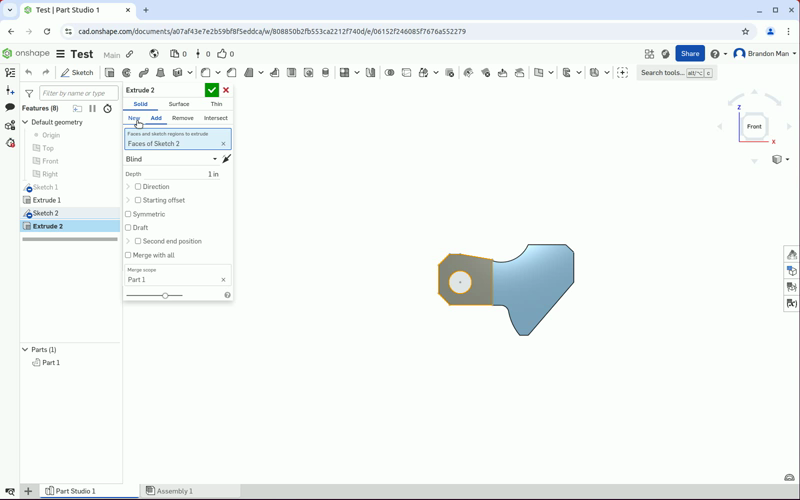
click(137, 120)
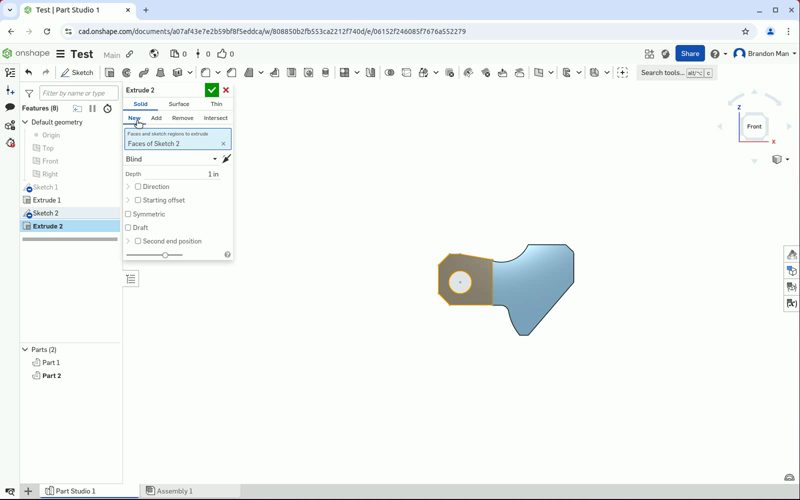
key(tab, 4)
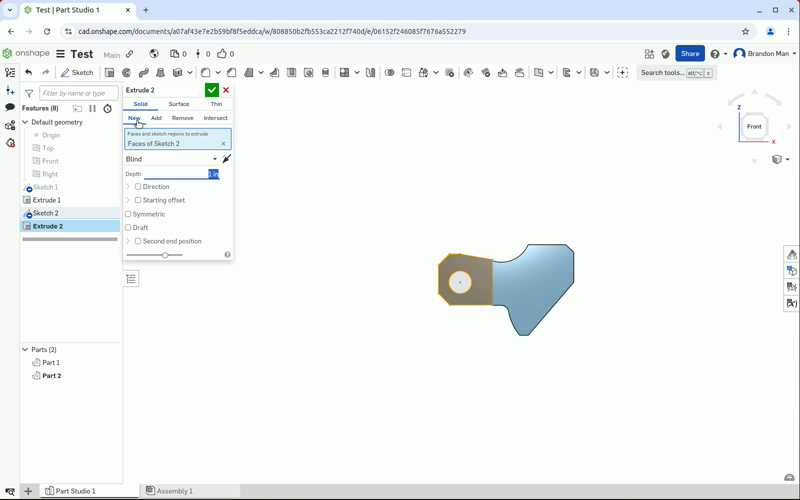
text(14.202)
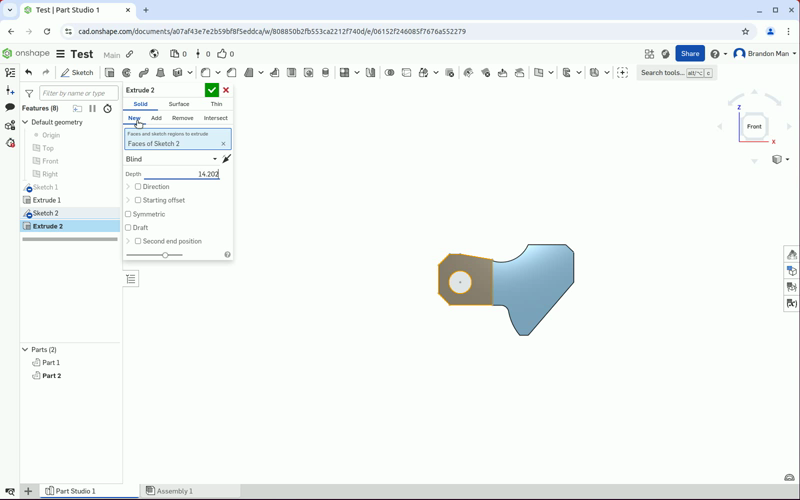
key(enter)
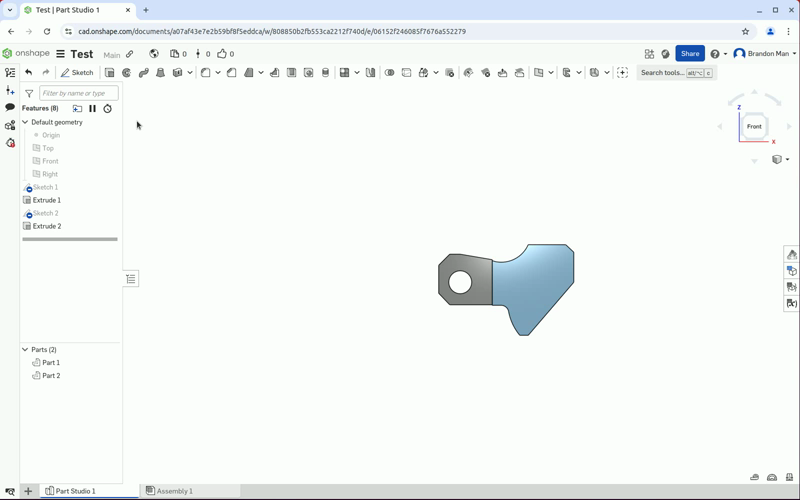
key(shift+h)
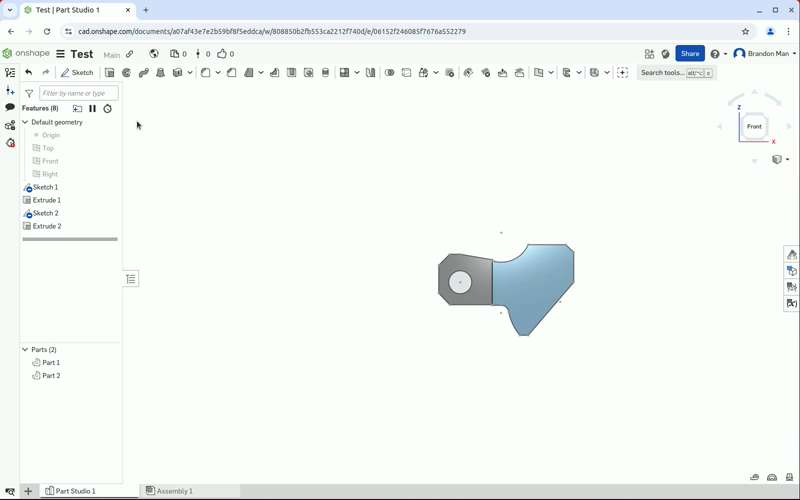
key(shift+h)
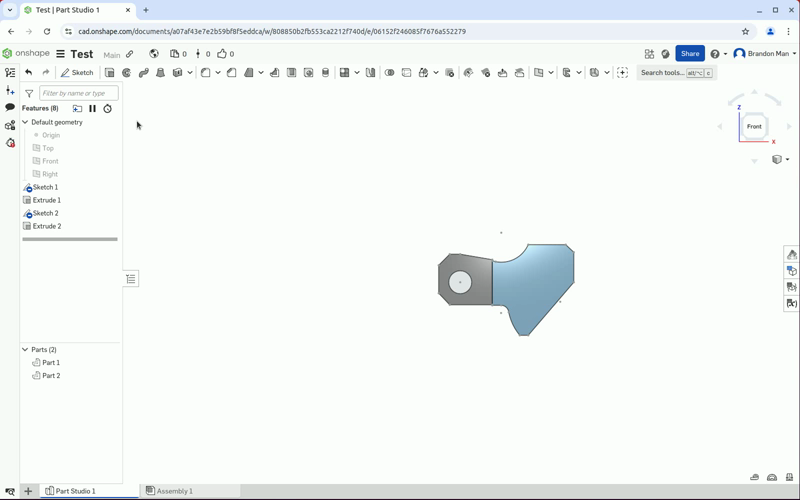
key(shift+7)
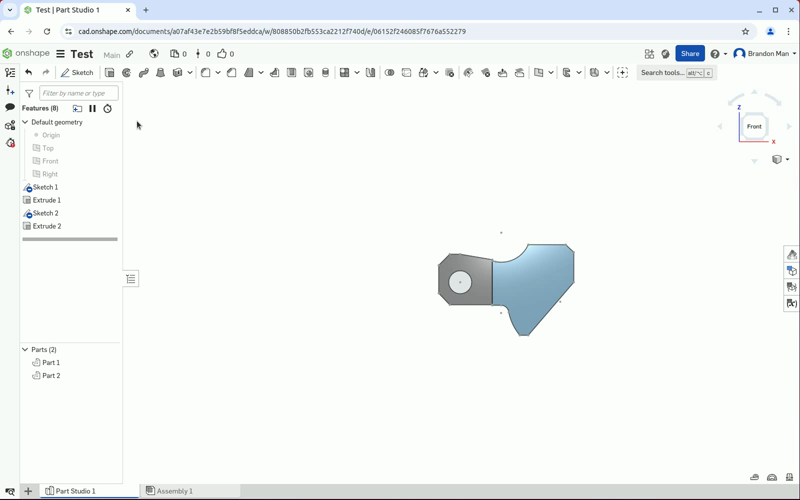
key(left, 2)
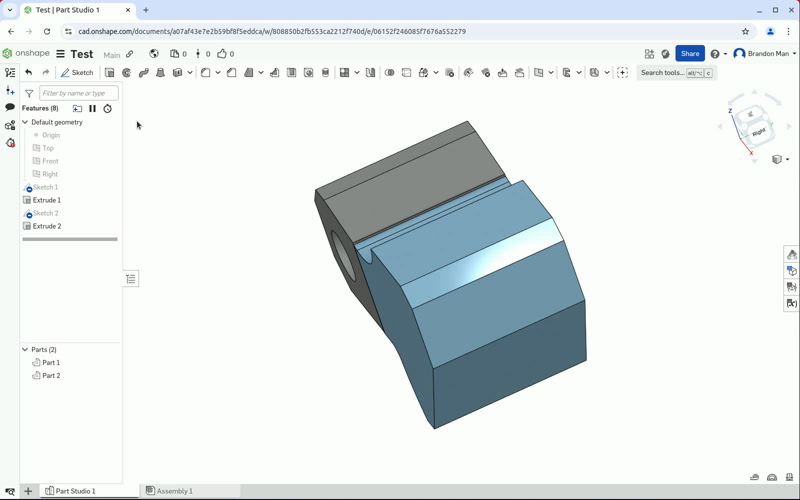
key(down, 2)
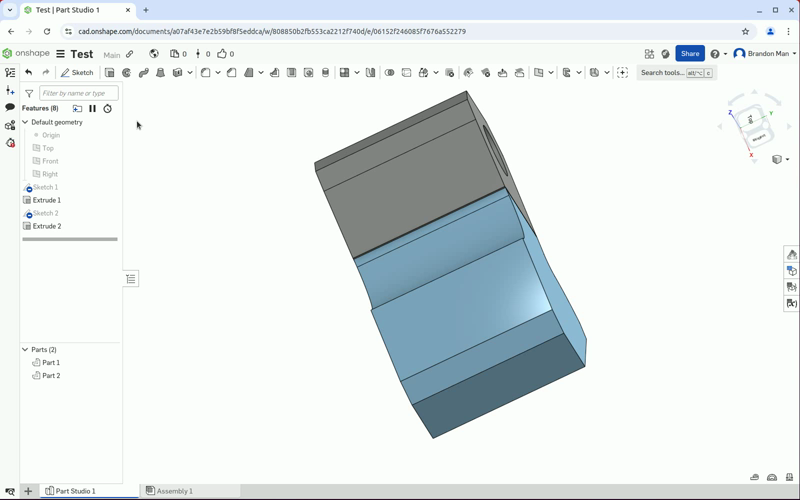
key(up, 2)
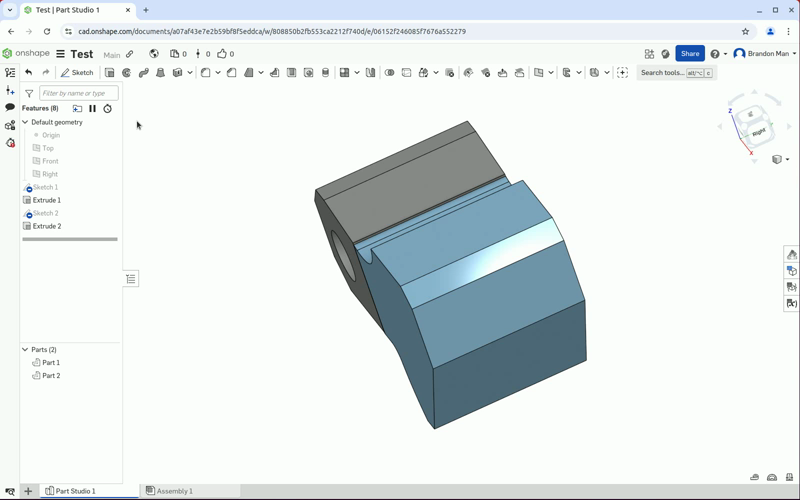
key(right, 2)
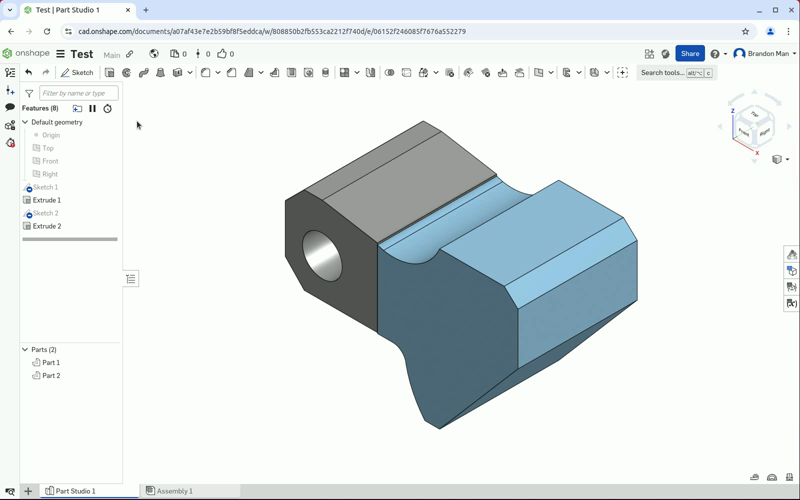
mouse_move(73, 189)
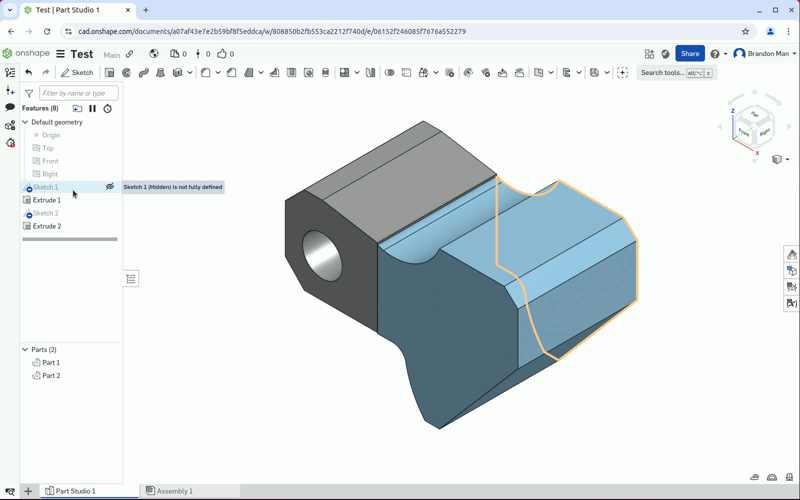
click(73, 189)